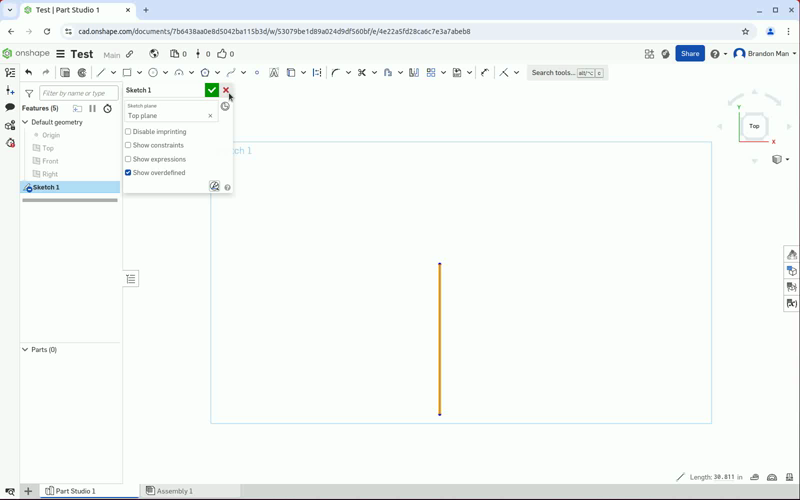
key(shift+h)
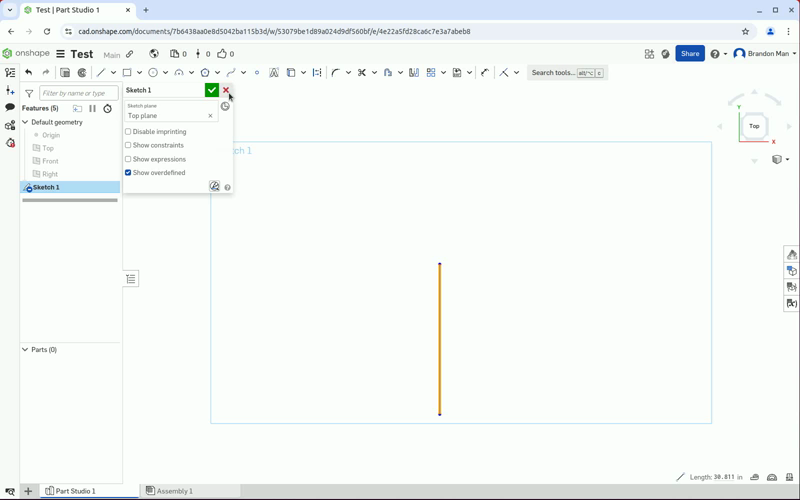
key(shift+s)
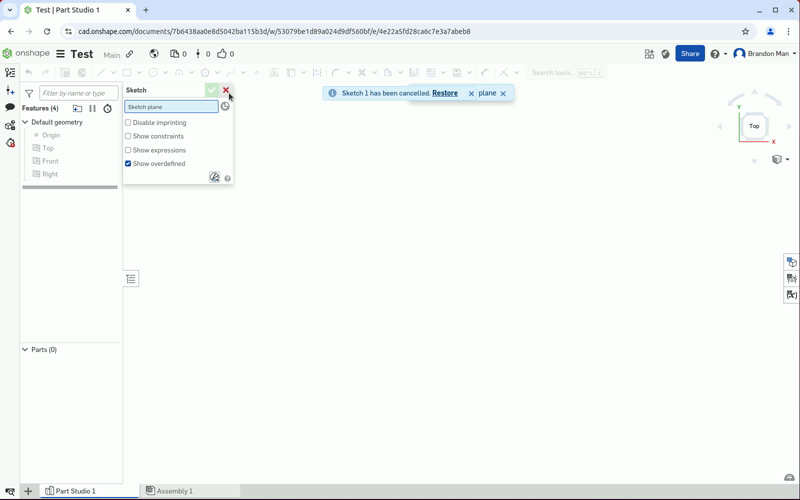
mouse_move(73, 150)
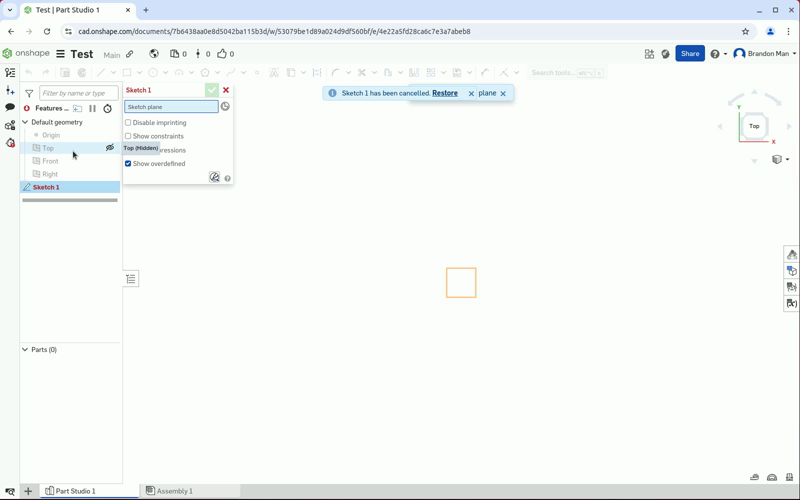
click(73, 150)
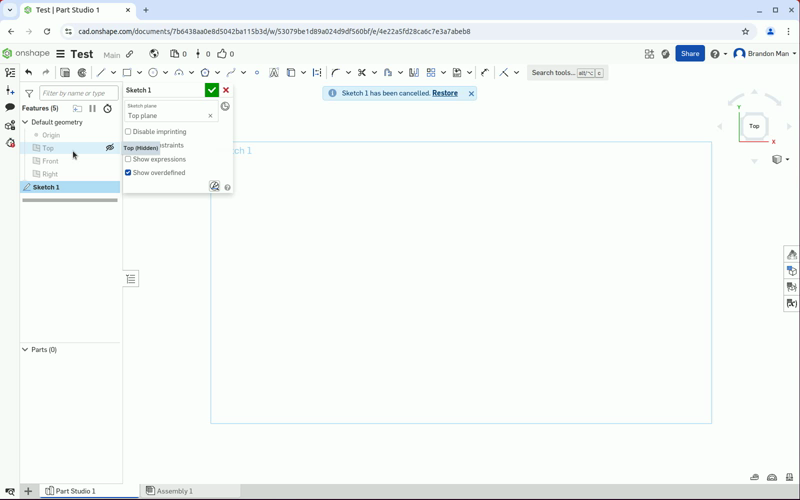
mouse_move(73, 352)
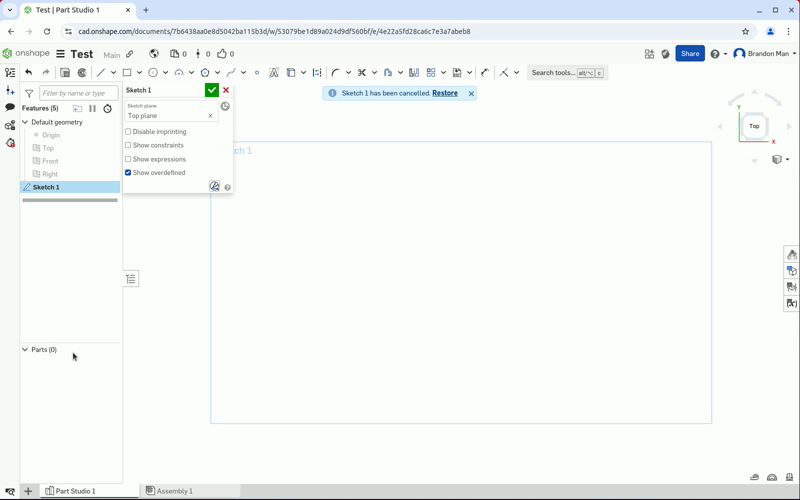
key(y)
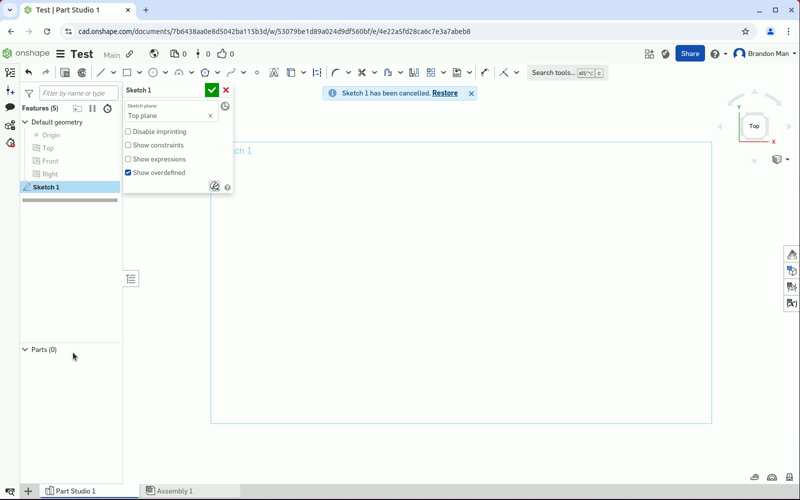
key(l)
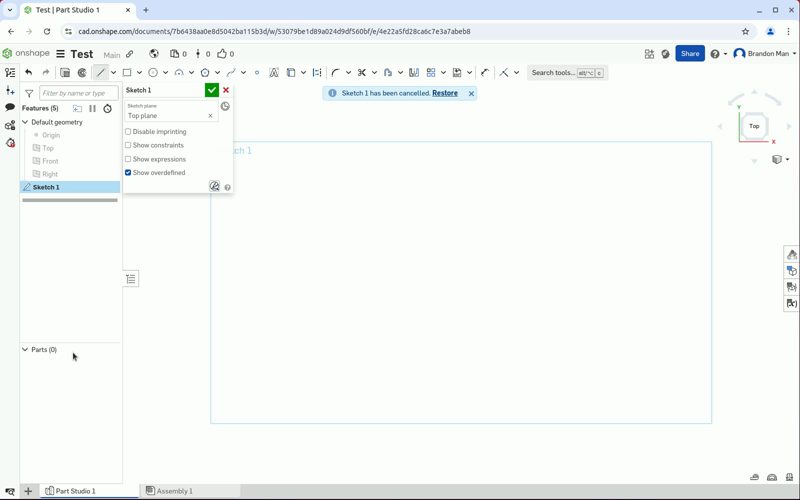
key_down(shift)
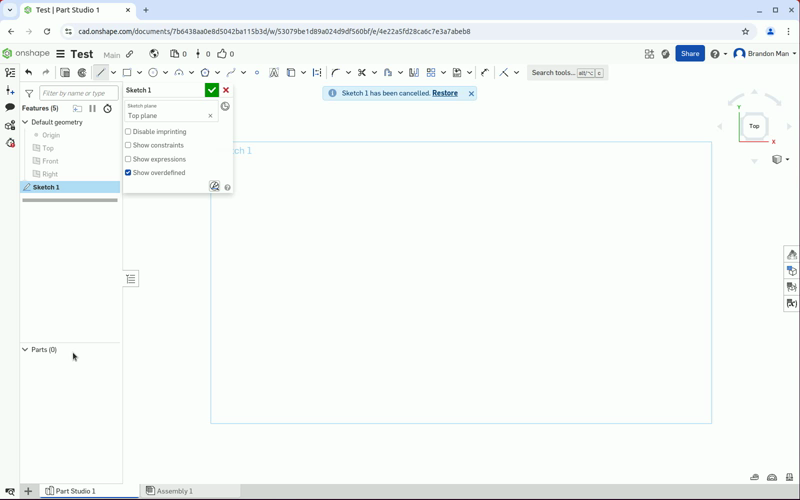
mouse_move(380, 308)
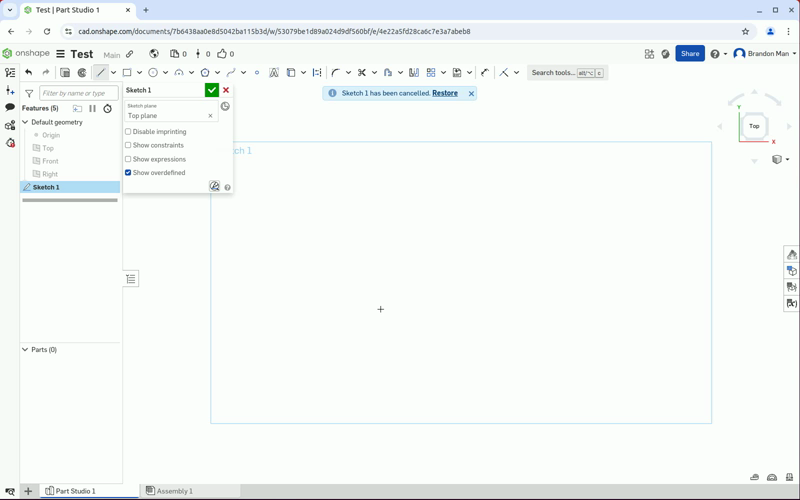
click(380, 308)
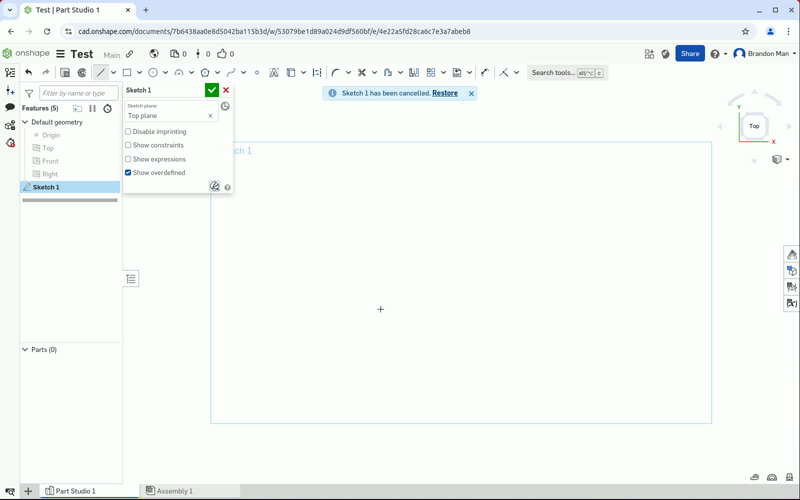
key_up(shift)
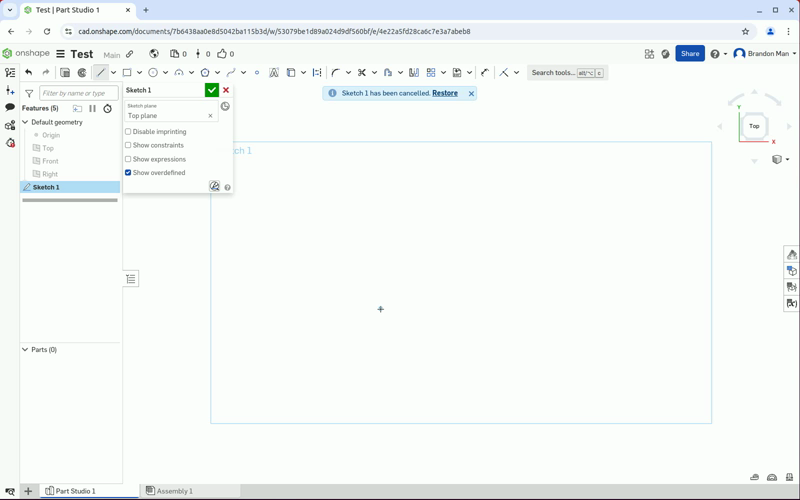
key_down(shift)
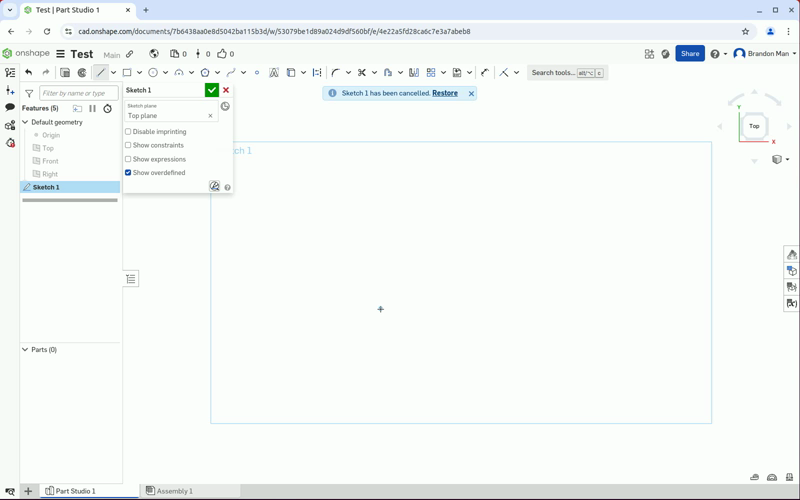
mouse_move(539, 308)
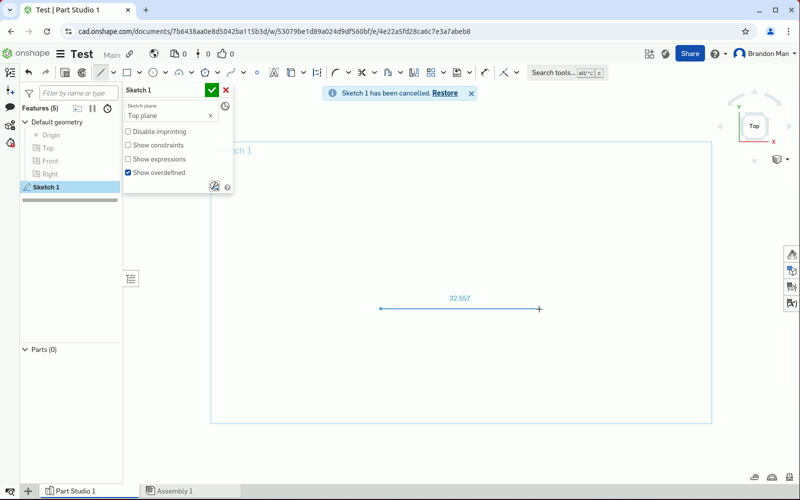
click(539, 308)
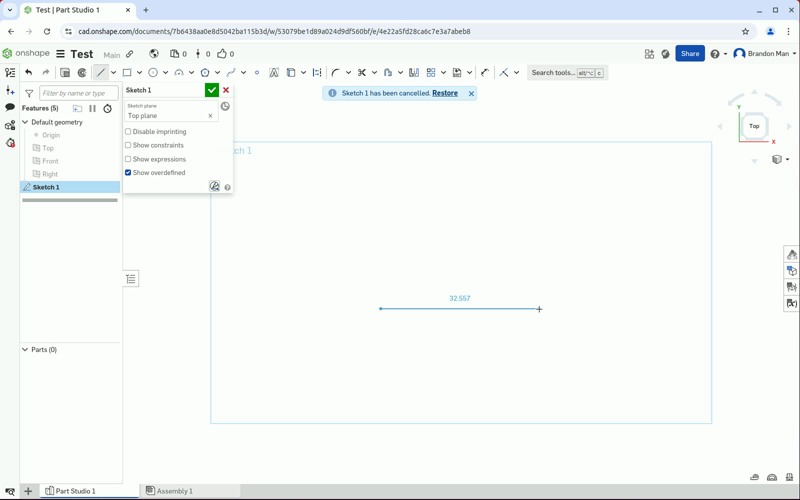
key_up(shift)
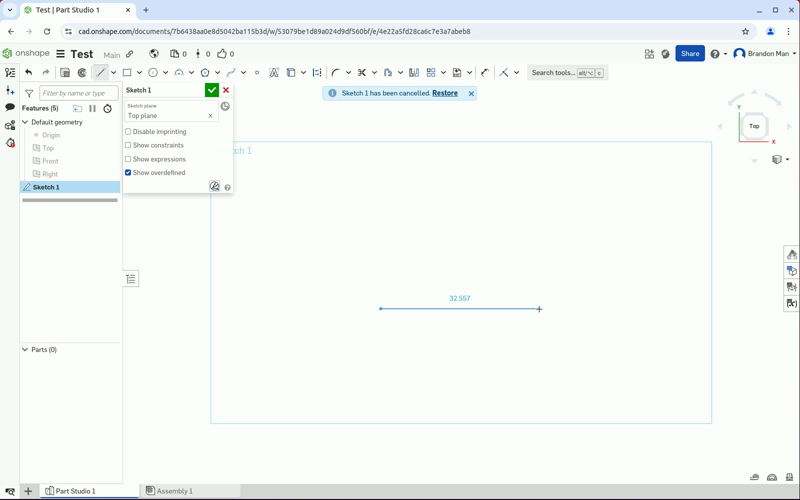
key(esc)
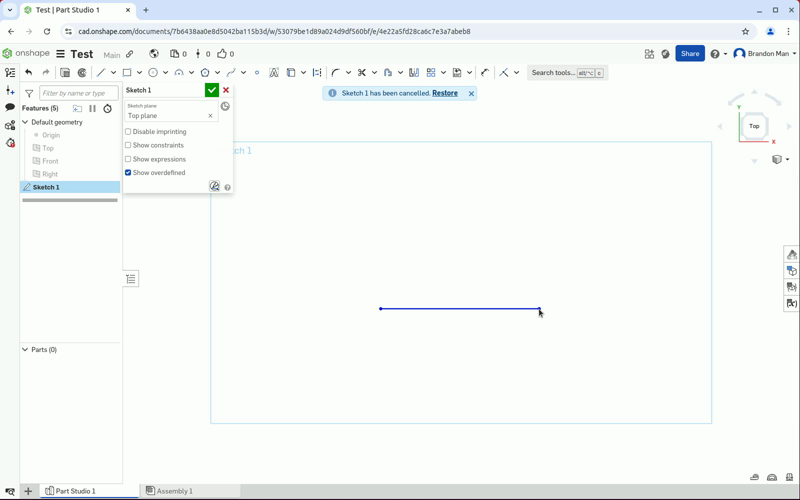
key(a)
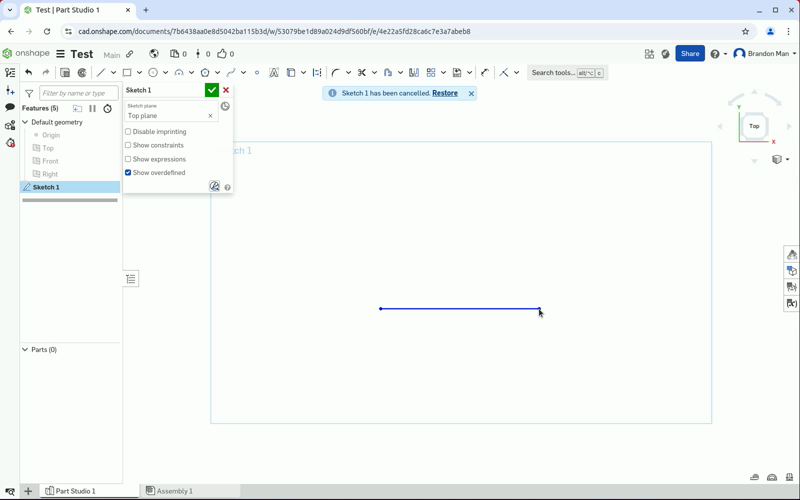
mouse_move(539, 308)
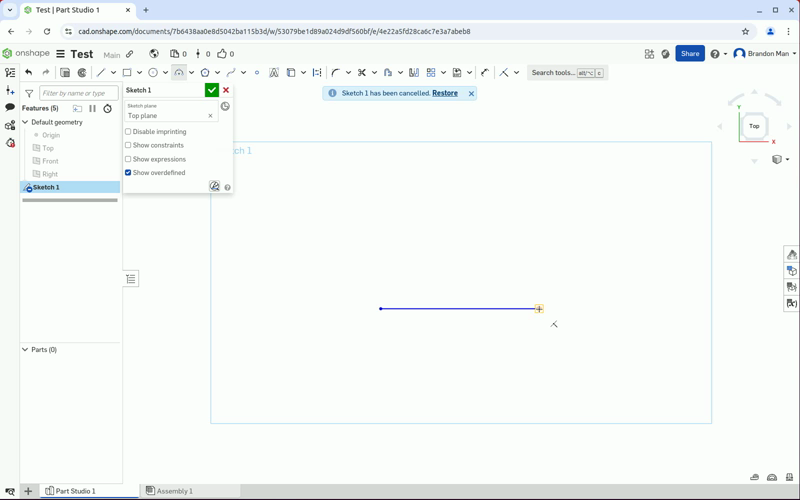
click(539, 308)
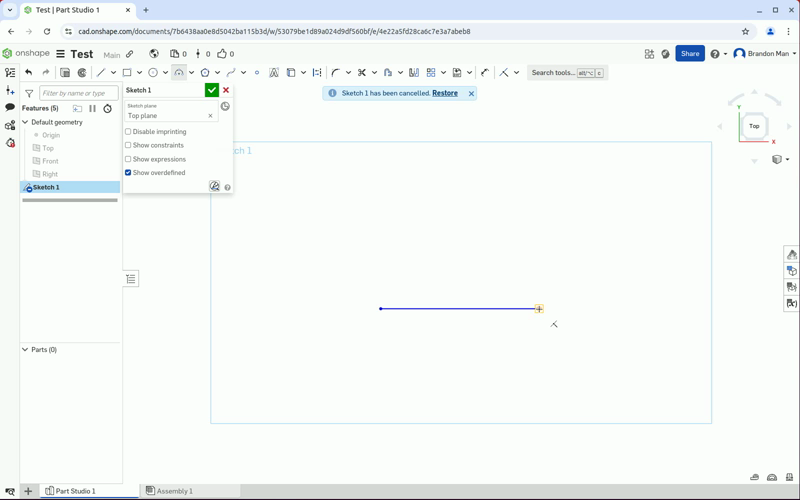
key_down(shift)
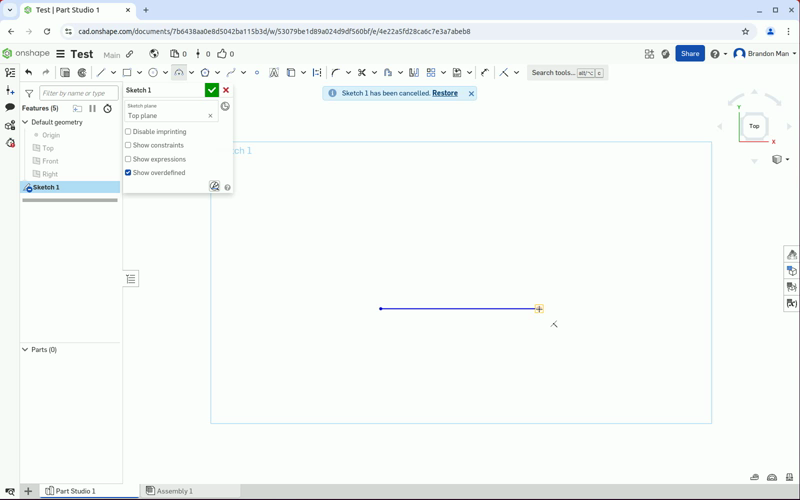
mouse_move(539, 258)
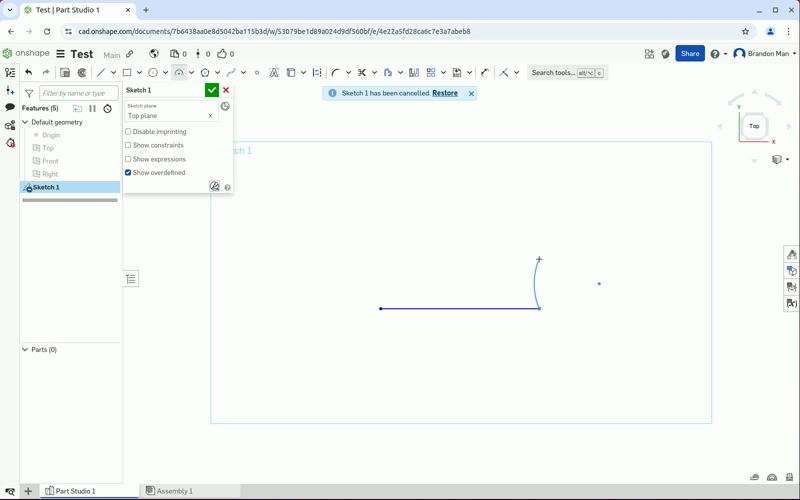
click(539, 258)
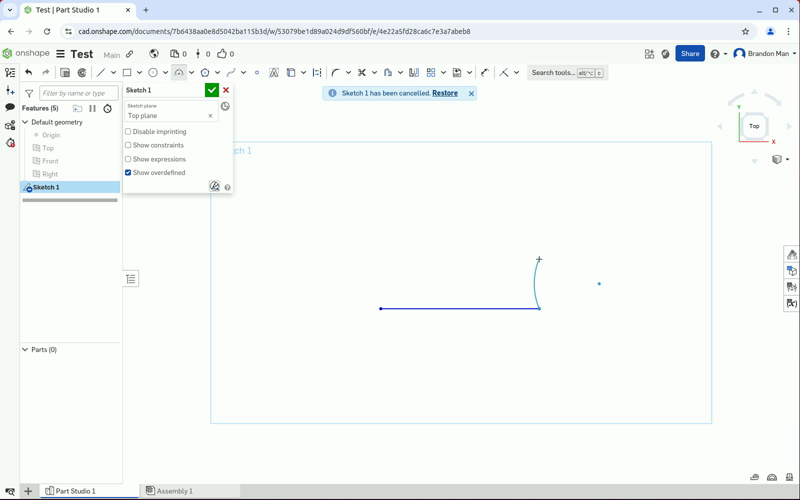
mouse_move(564, 283)
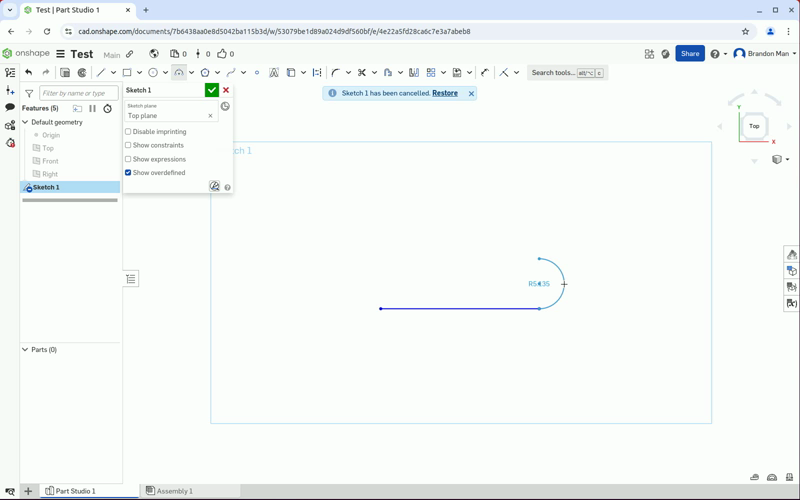
click(564, 283)
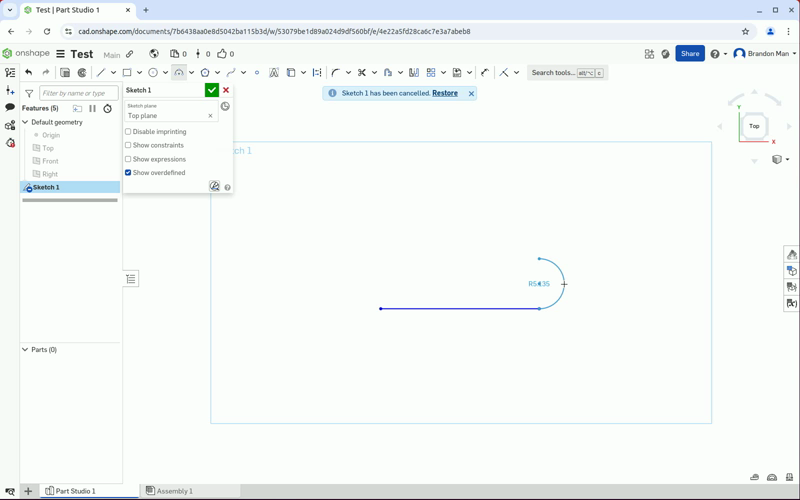
key_up(shift)
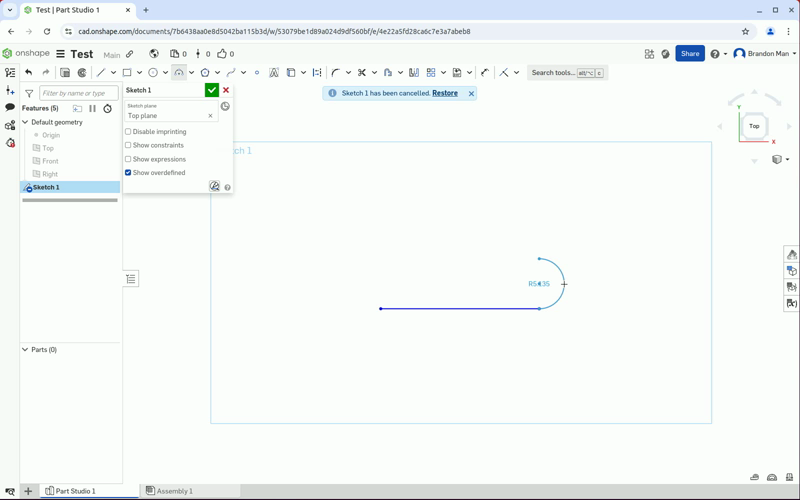
key(esc)
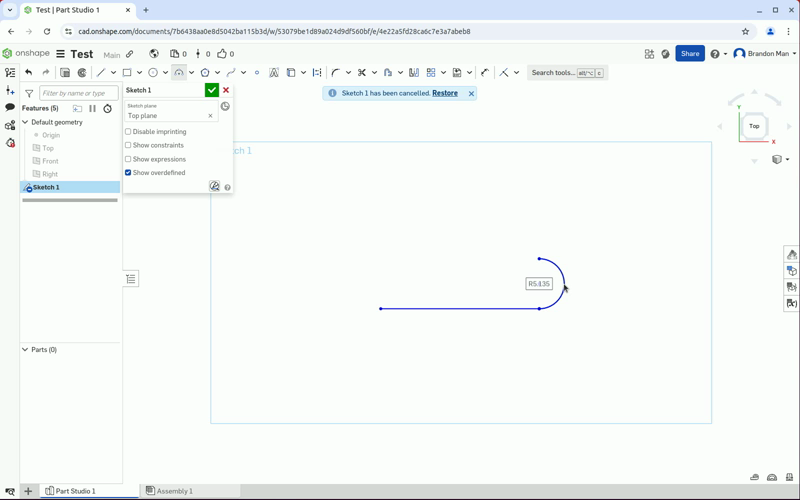
key(l)
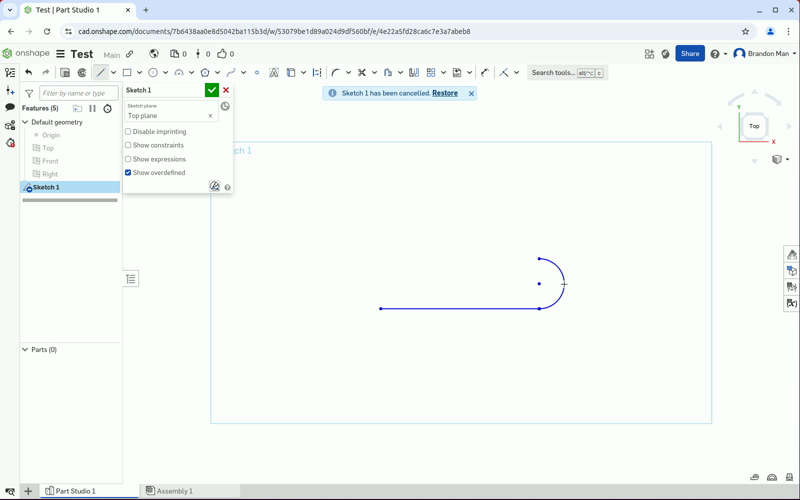
mouse_move(539, 258)
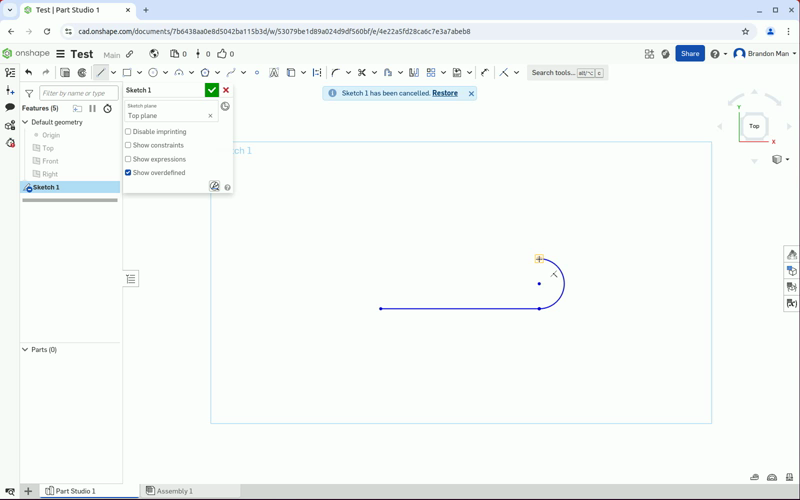
click(539, 258)
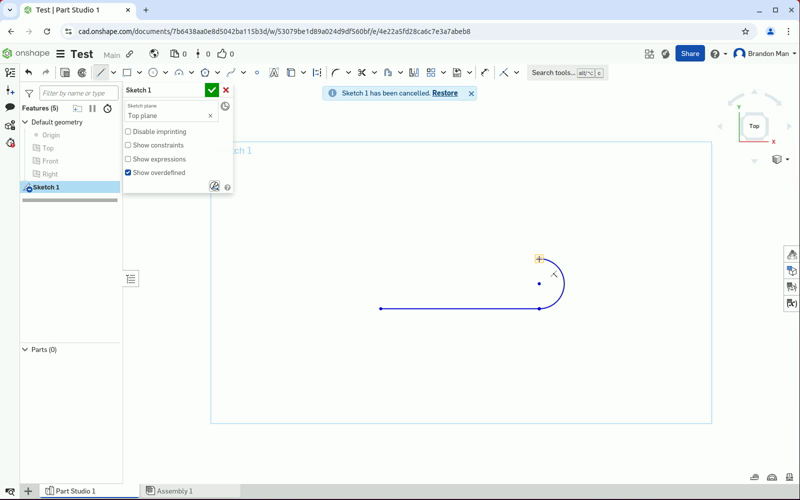
key_down(shift)
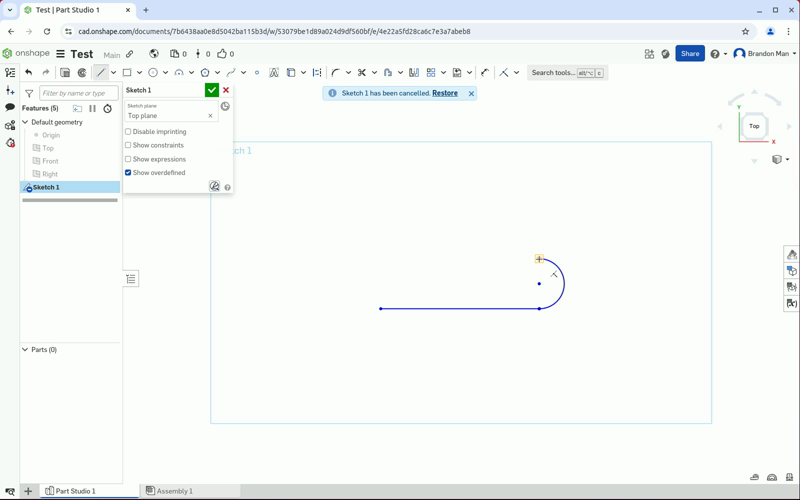
mouse_move(380, 258)
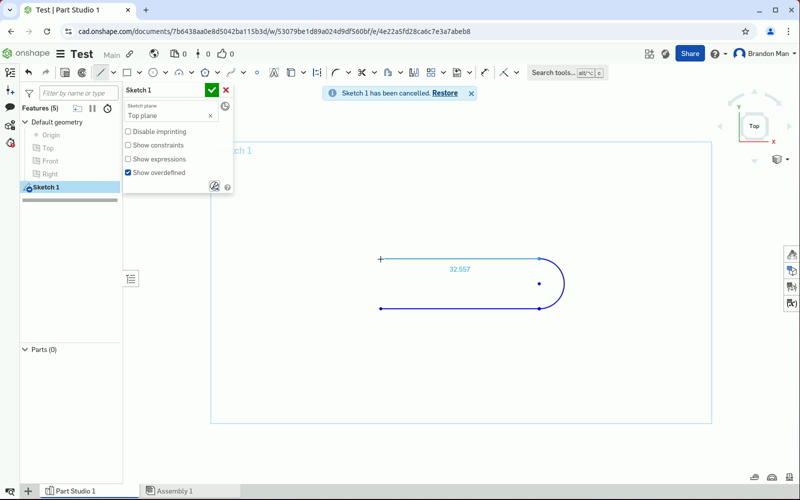
click(380, 258)
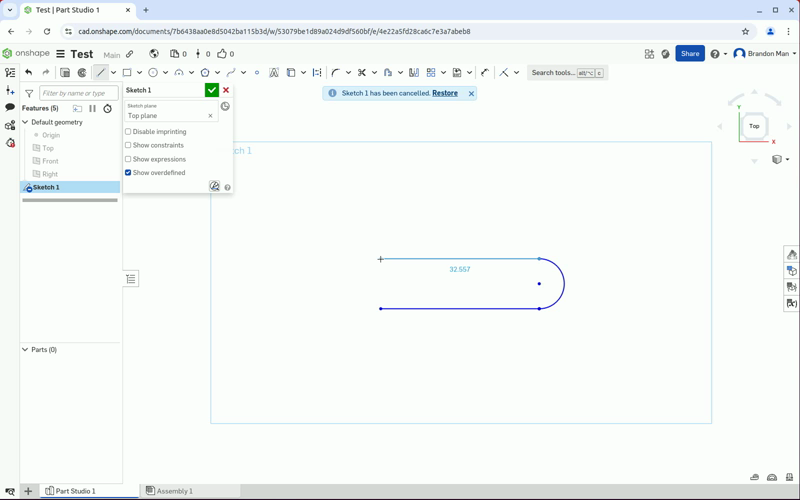
key_up(shift)
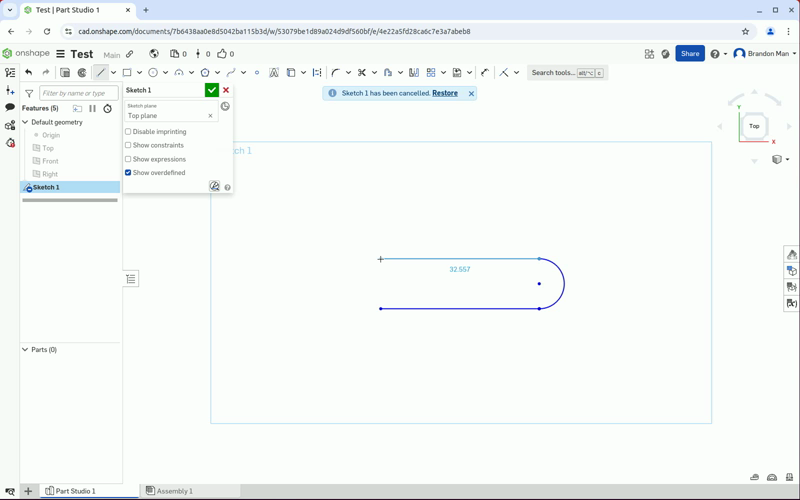
key(esc)
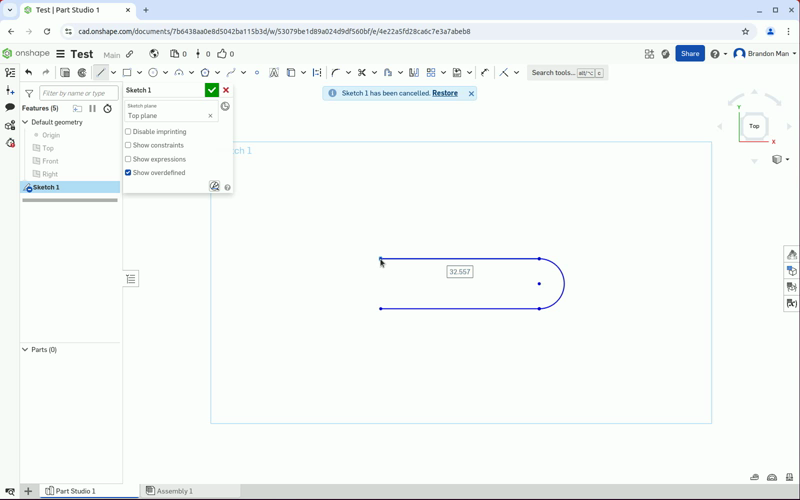
key(a)
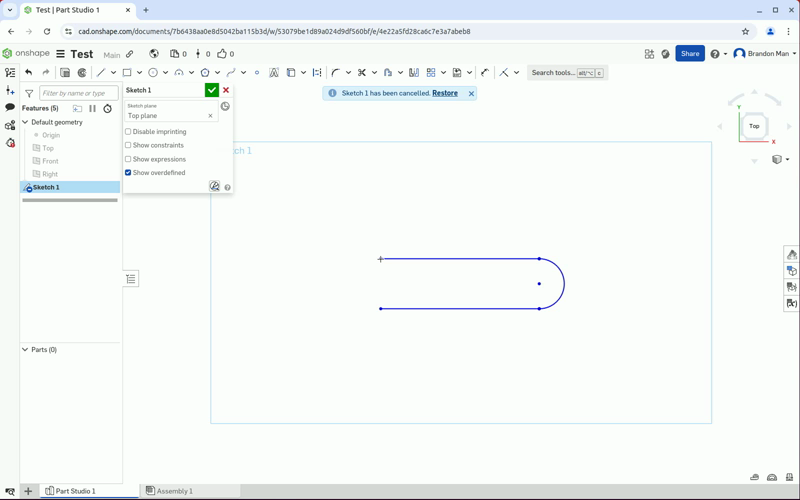
mouse_move(380, 258)
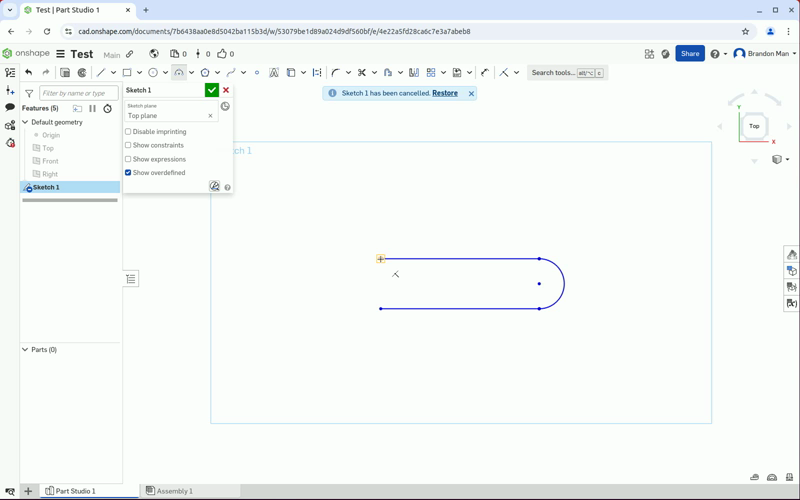
click(380, 258)
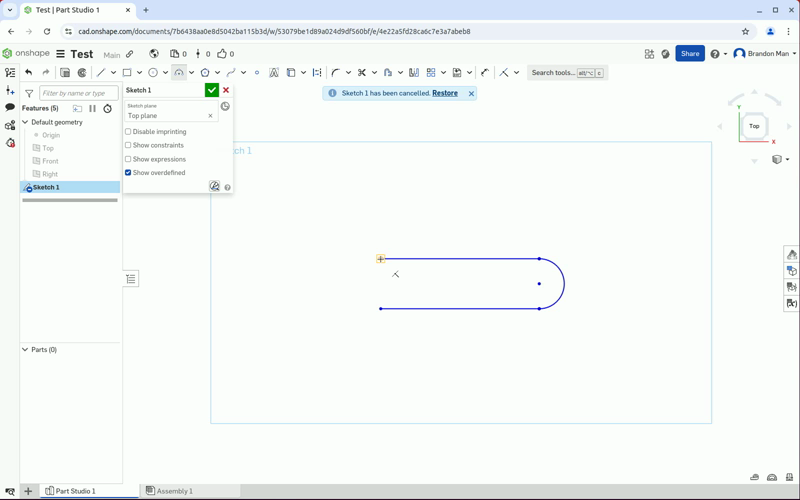
mouse_move(380, 308)
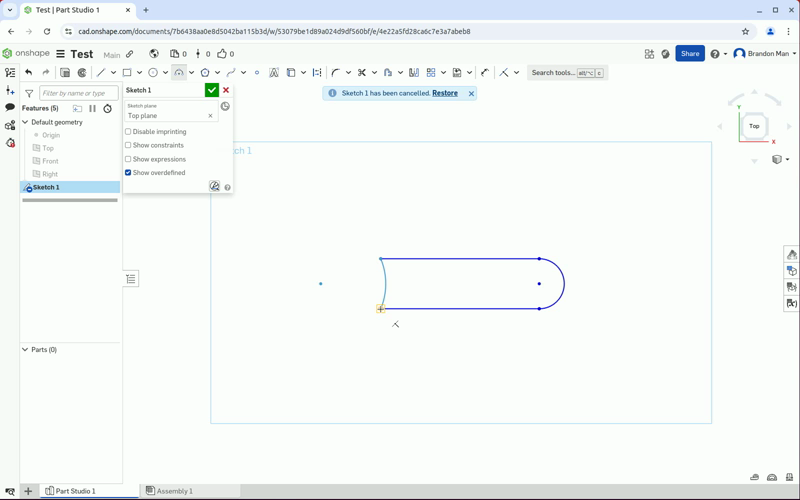
click(380, 308)
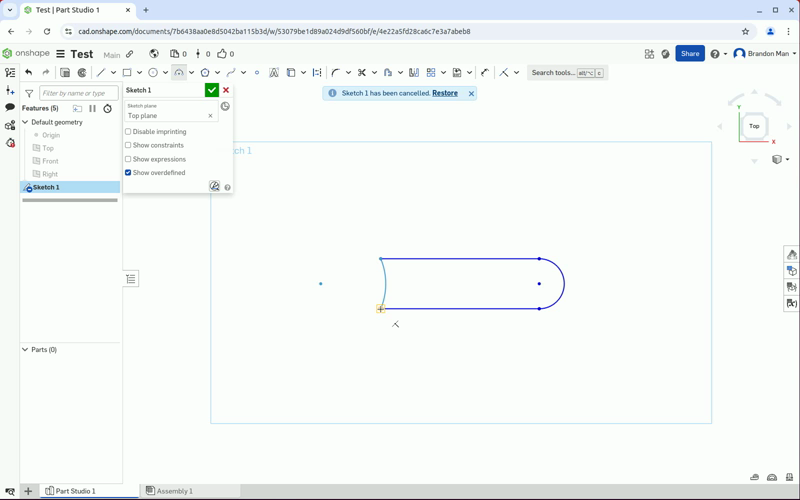
key_down(shift)
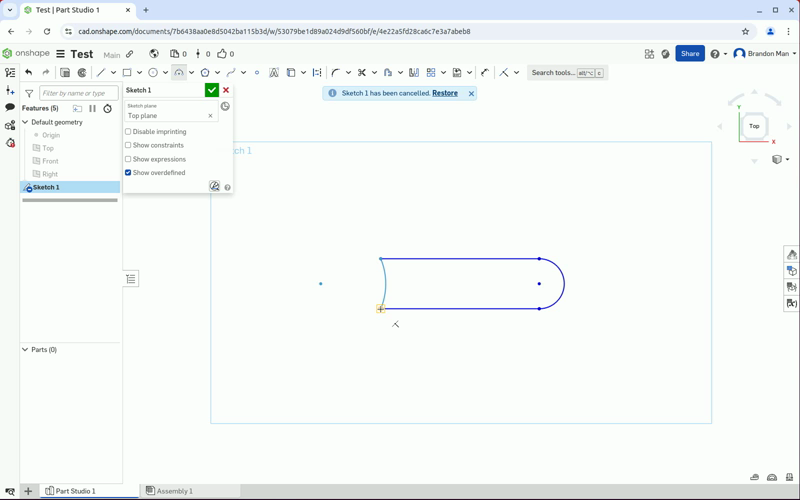
mouse_move(356, 283)
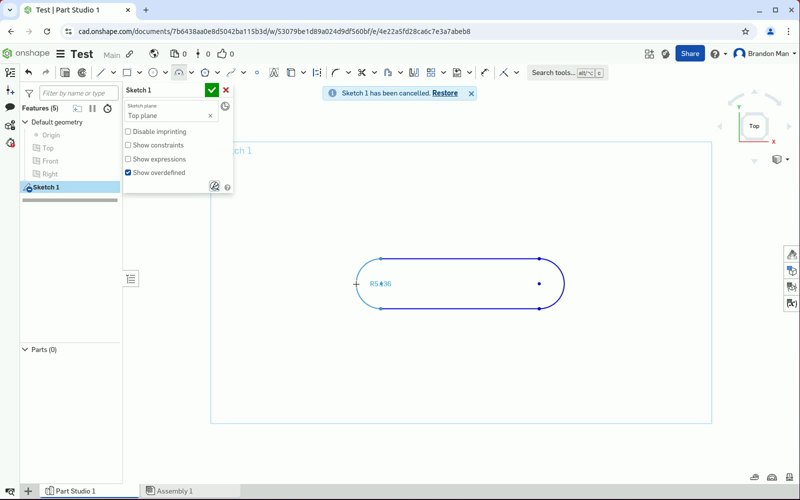
click(356, 283)
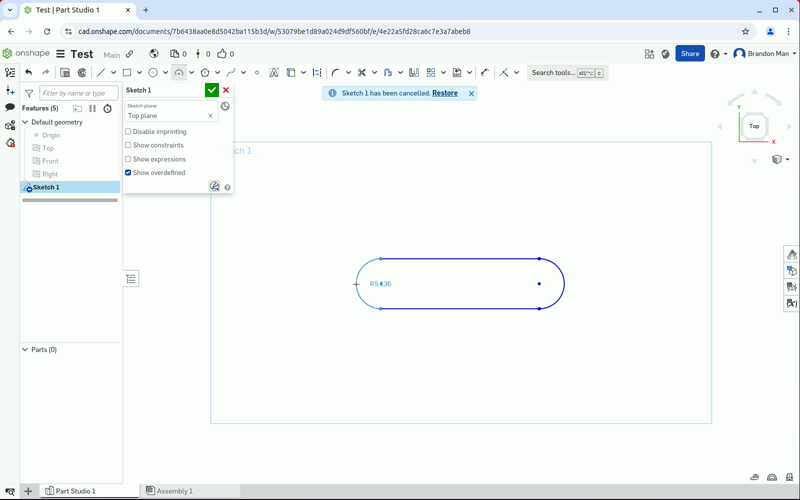
key_up(shift)
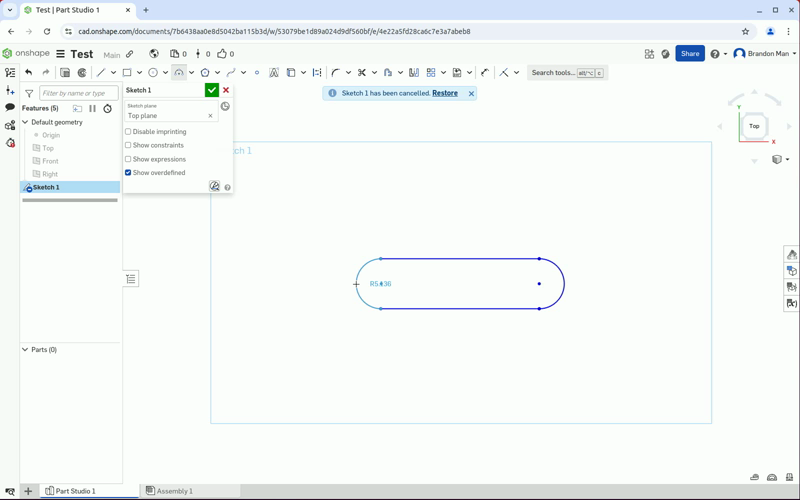
key(esc)
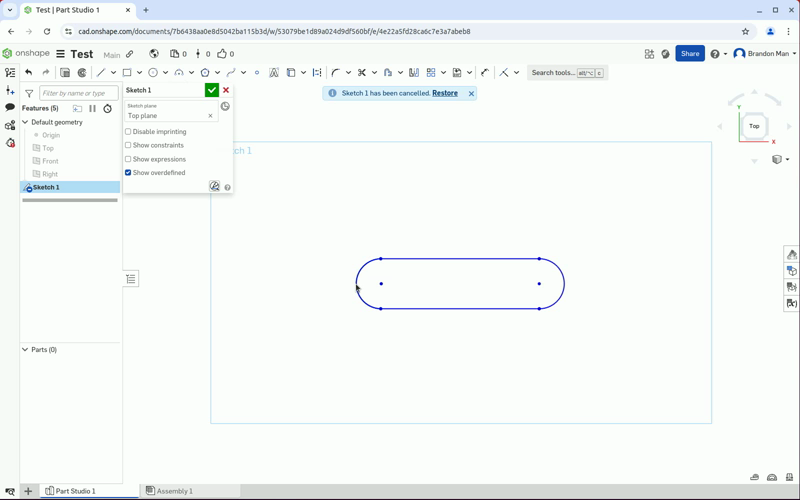
key(c)
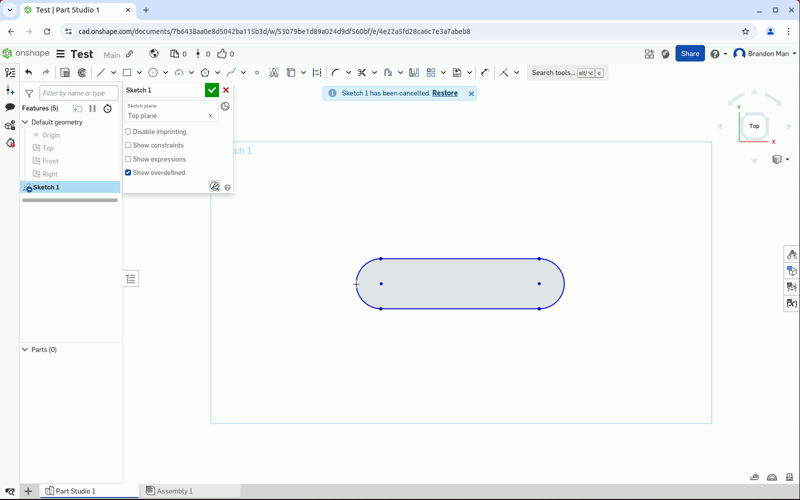
key_down(shift)
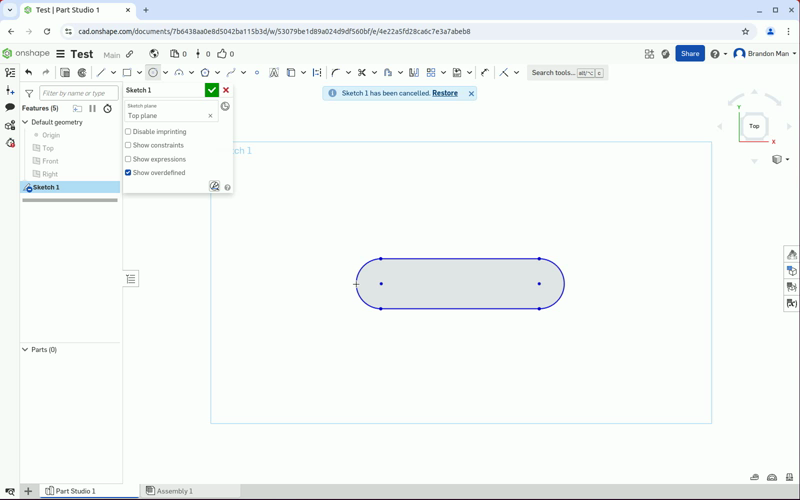
mouse_move(375, 283)
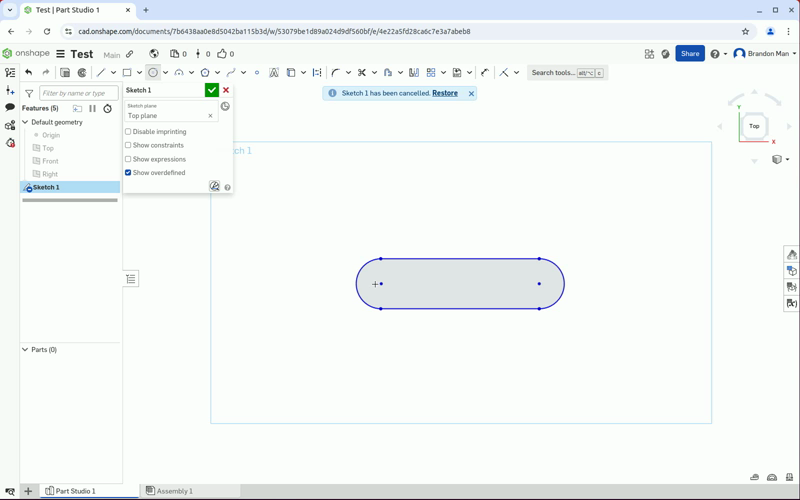
click(375, 283)
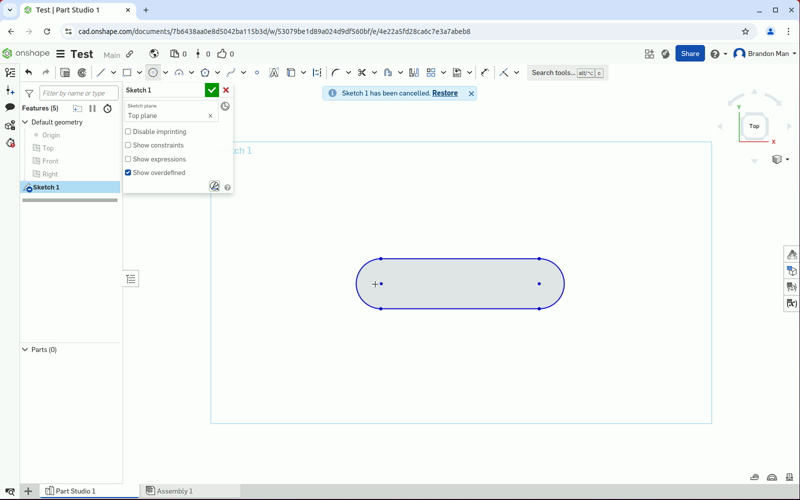
key_up(shift)
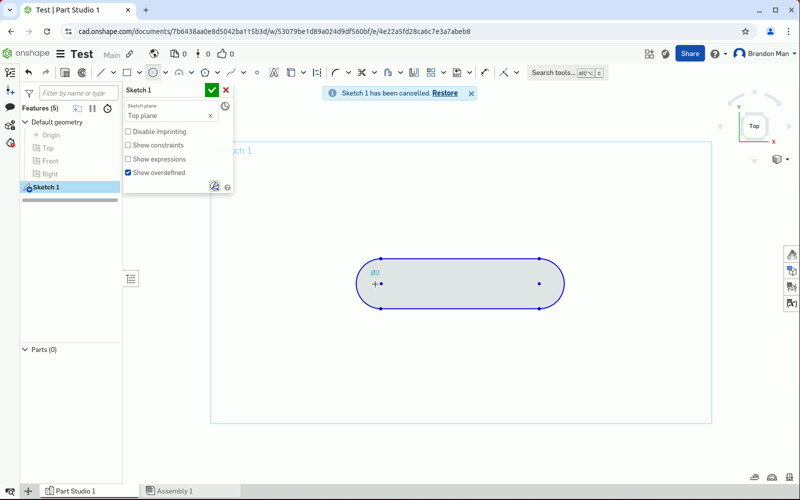
mouse_move(388, 283)
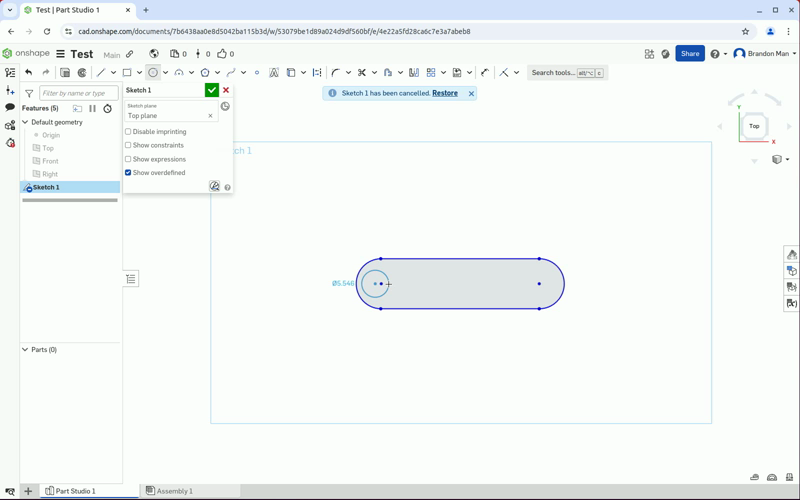
click(388, 283)
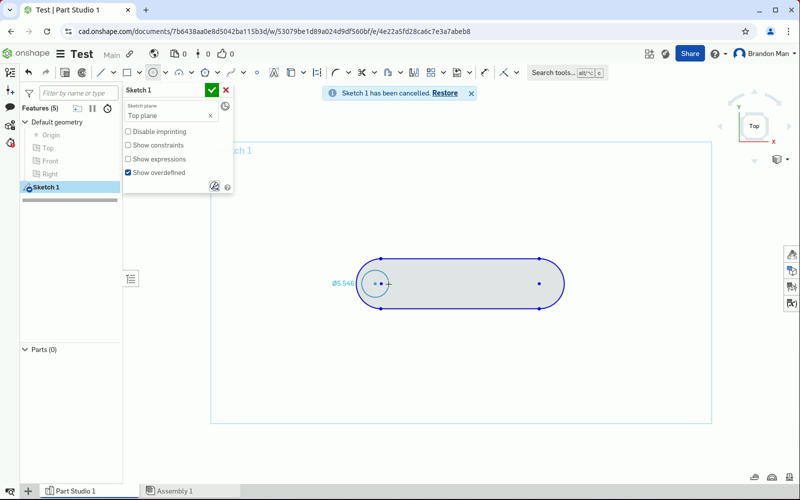
key(esc)
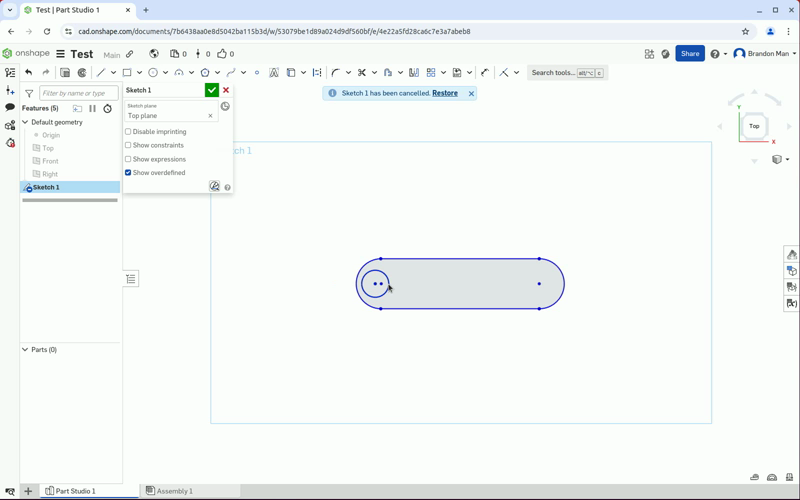
key(c)
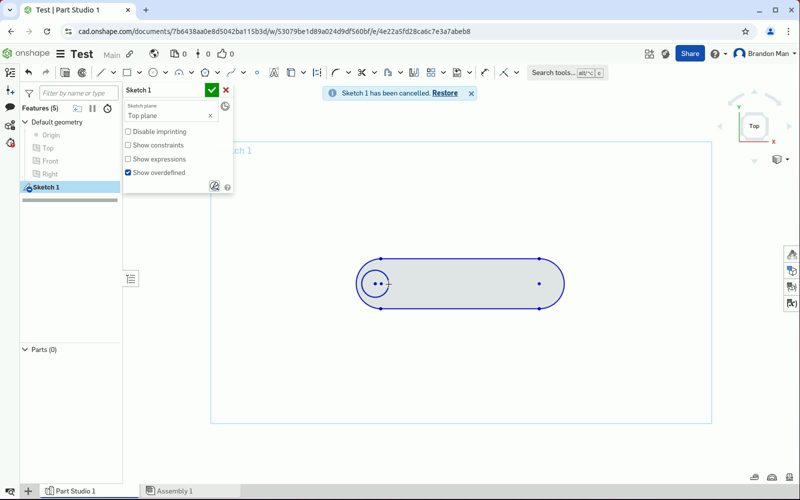
key_down(shift)
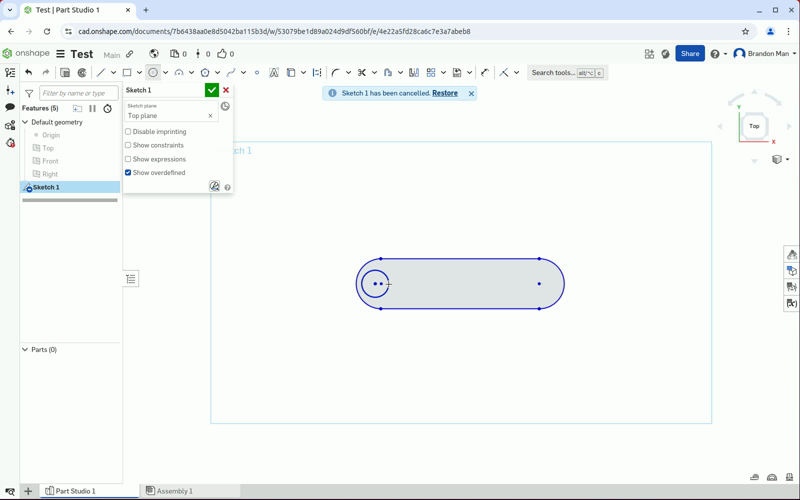
mouse_move(545, 283)
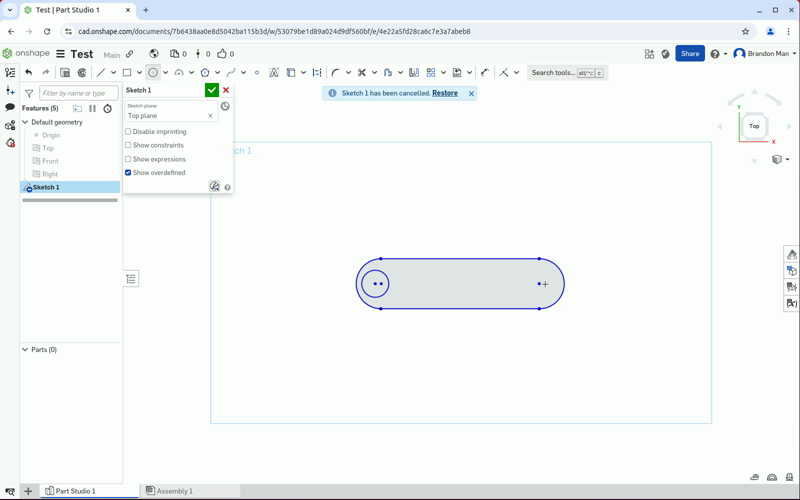
click(545, 283)
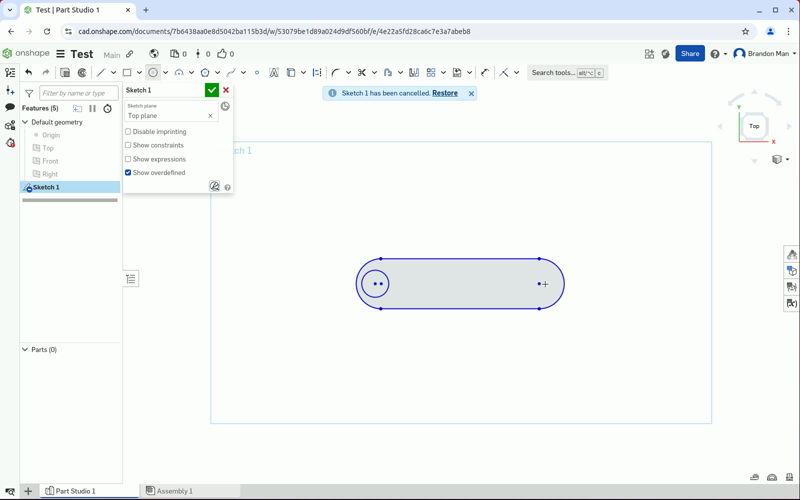
key_up(shift)
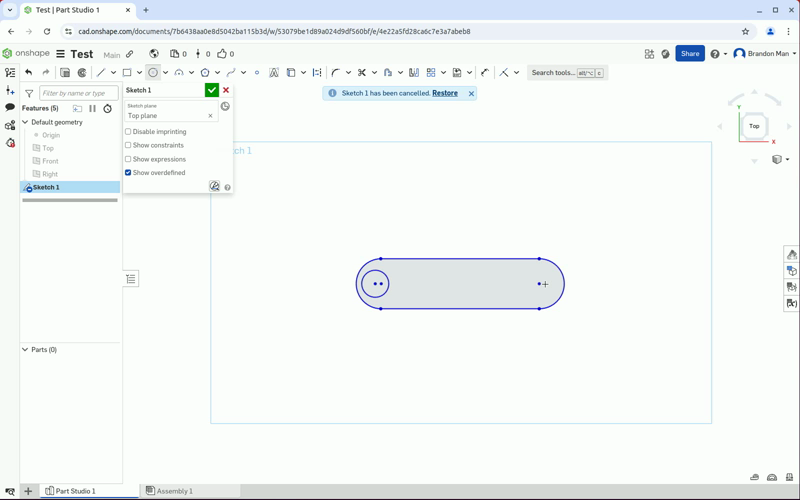
mouse_move(558, 283)
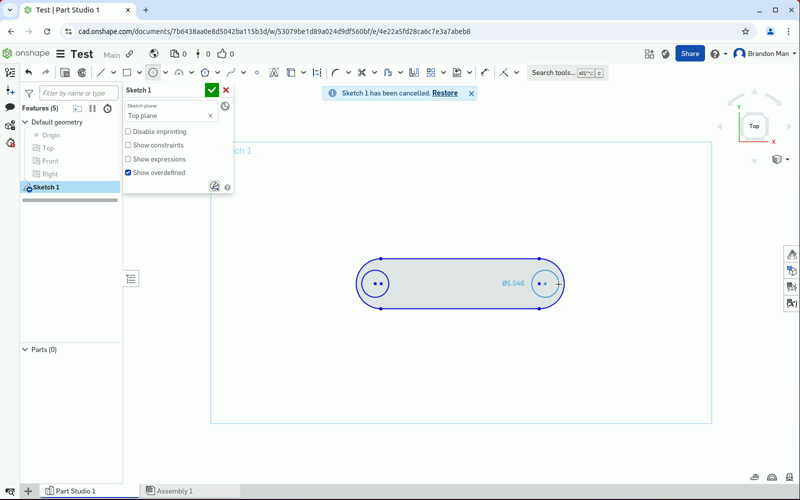
click(558, 283)
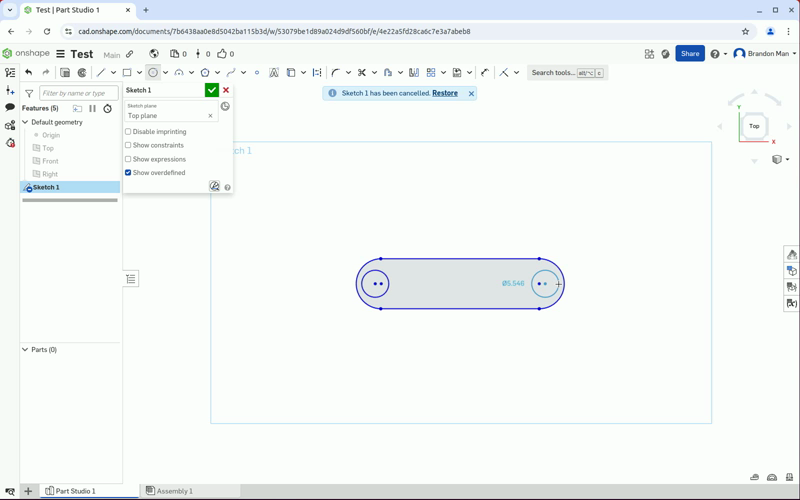
key(esc)
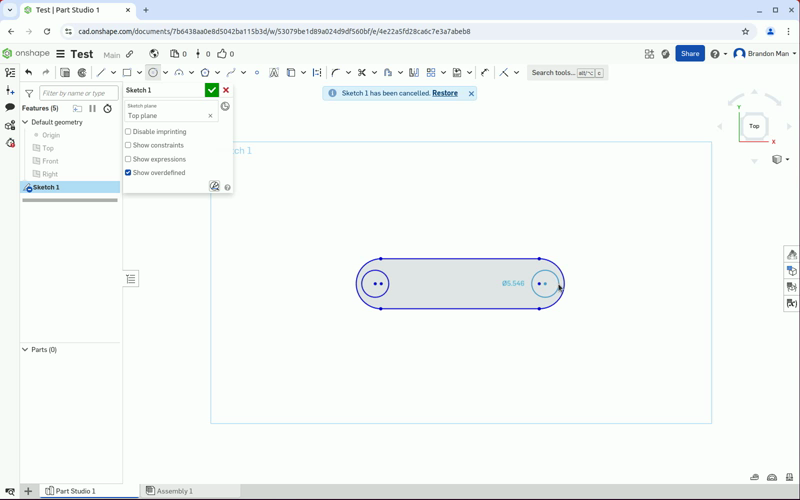
mouse_move(445, 287)
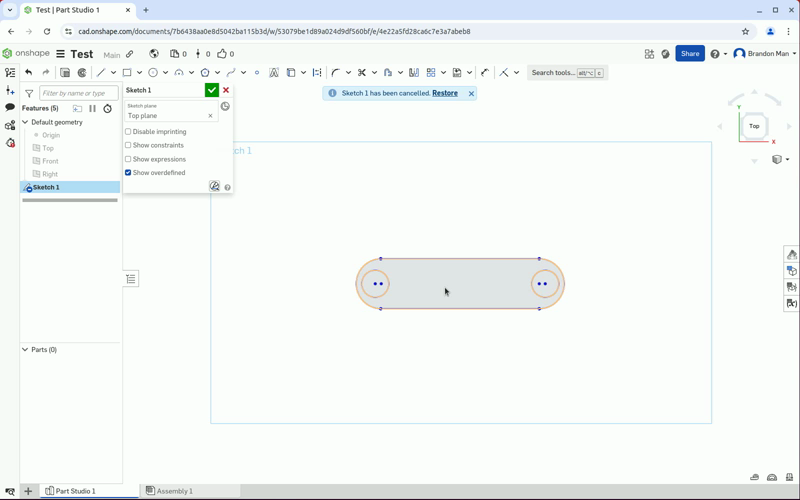
click(445, 287)
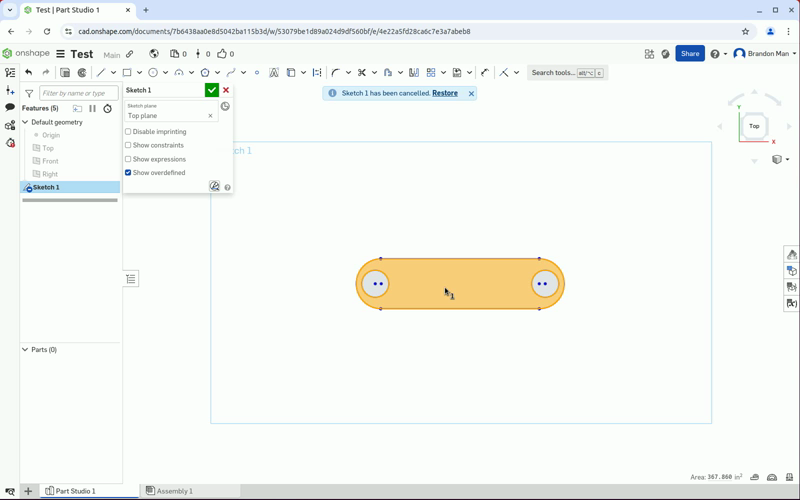
mouse_move(73, 352)
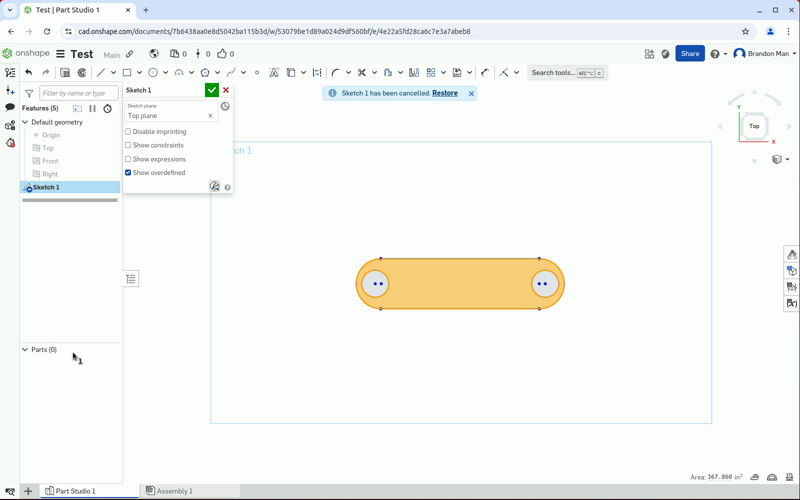
key(shift+y)
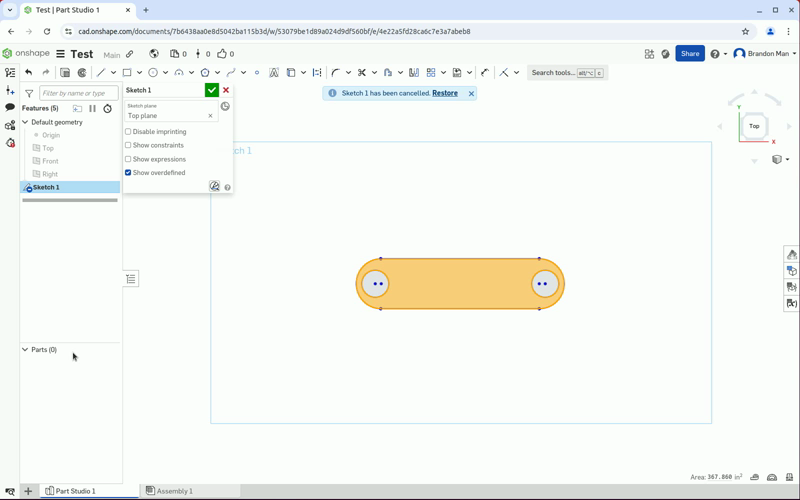
key(shift+e)
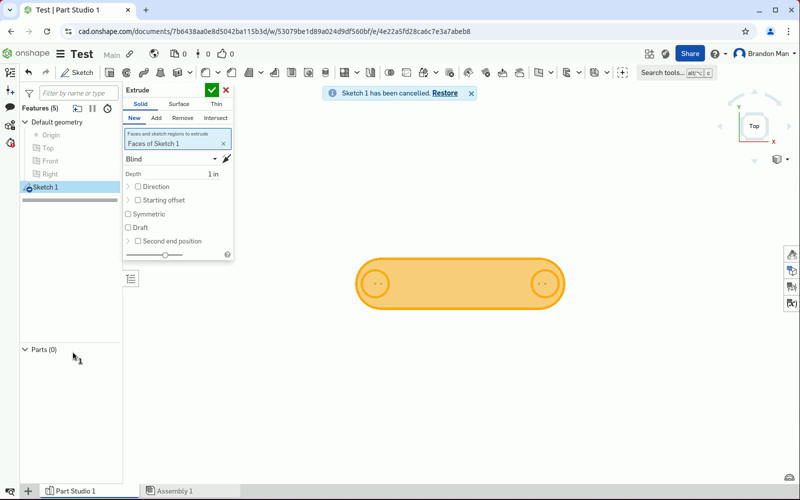
mouse_move(143, 106)
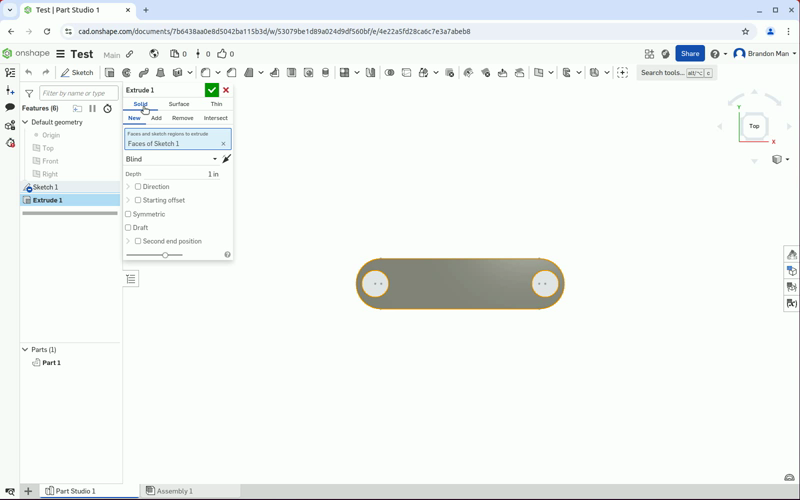
click(143, 106)
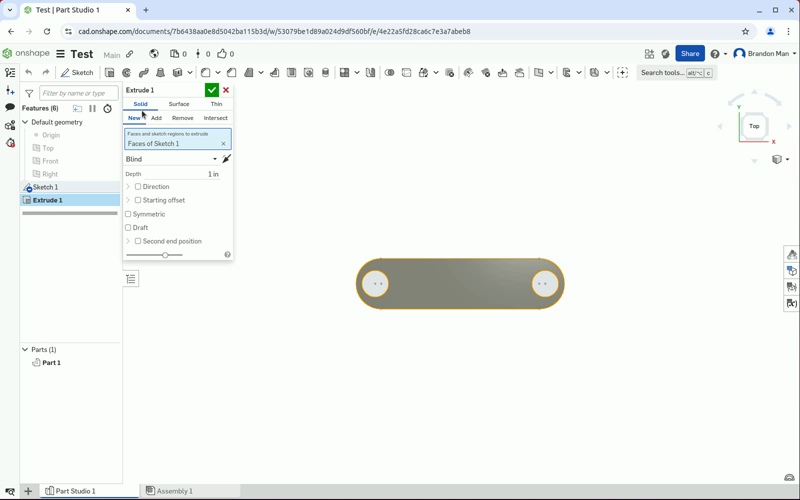
mouse_move(137, 120)
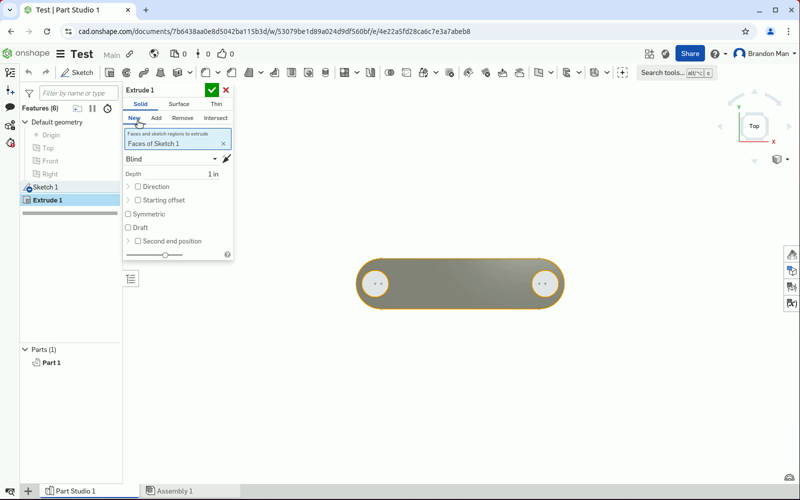
click(137, 120)
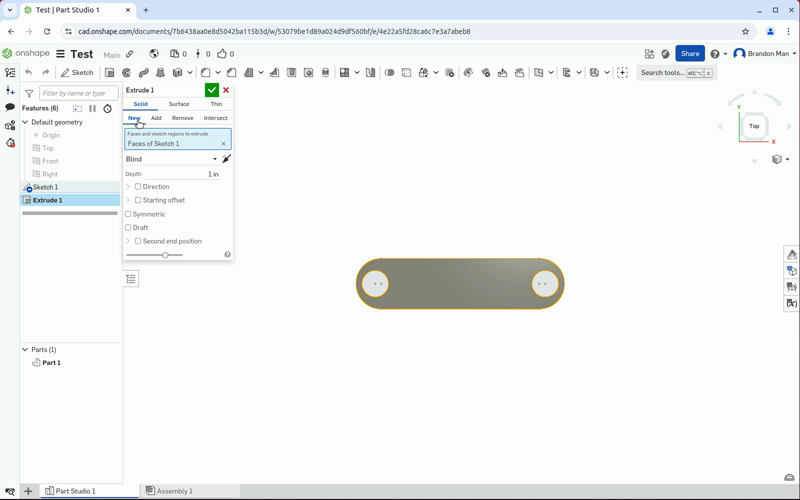
key(tab, 4)
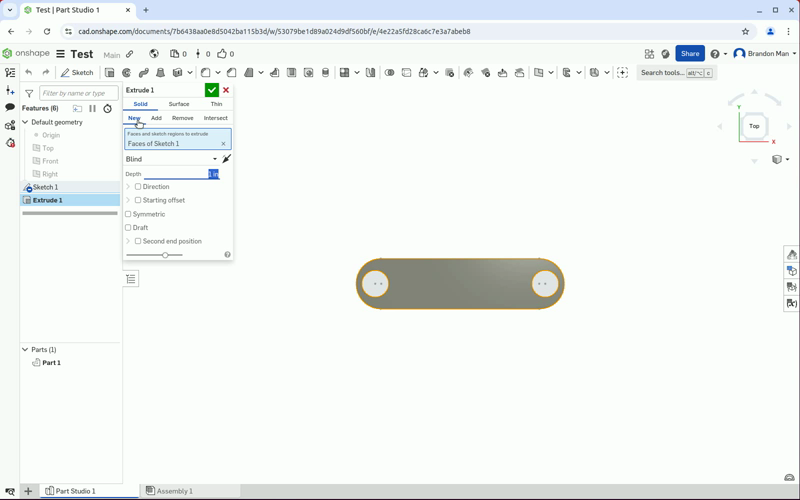
text(5.296)
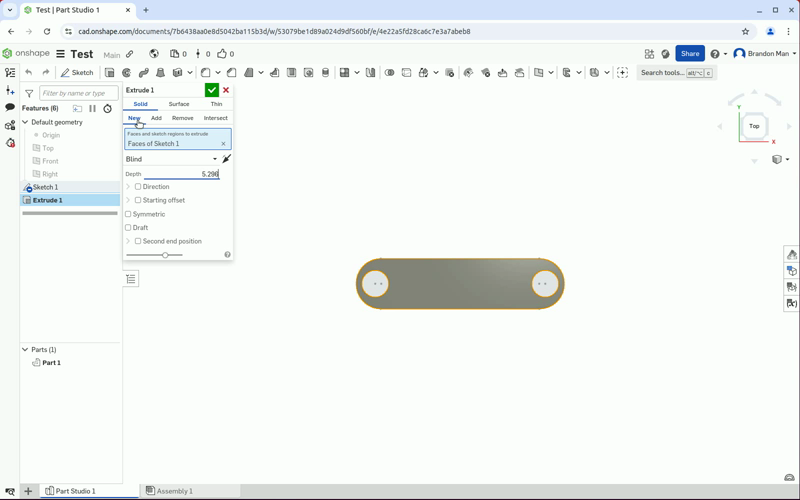
key(enter)
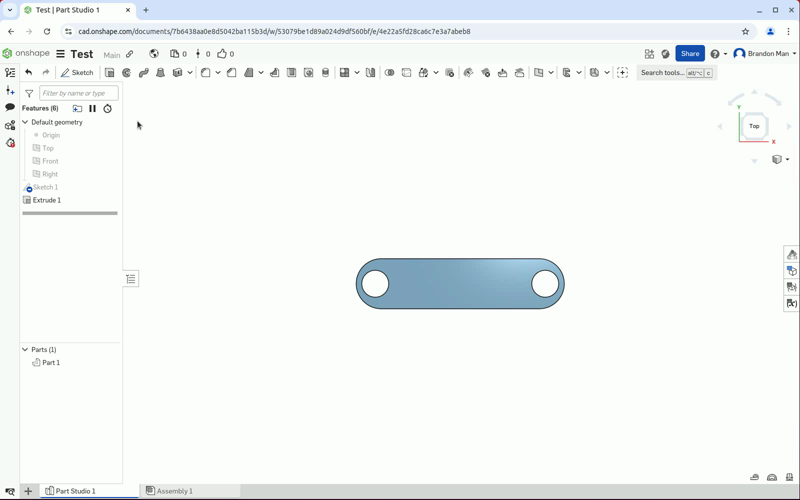
key(shift+h)
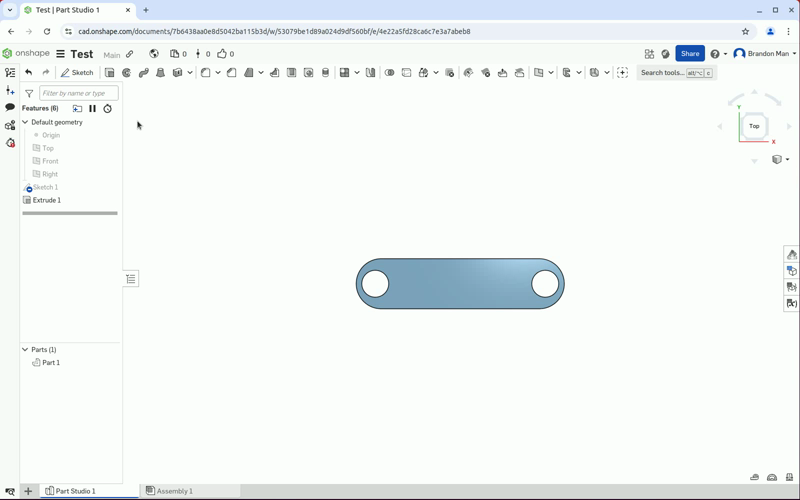
key(shift+h)
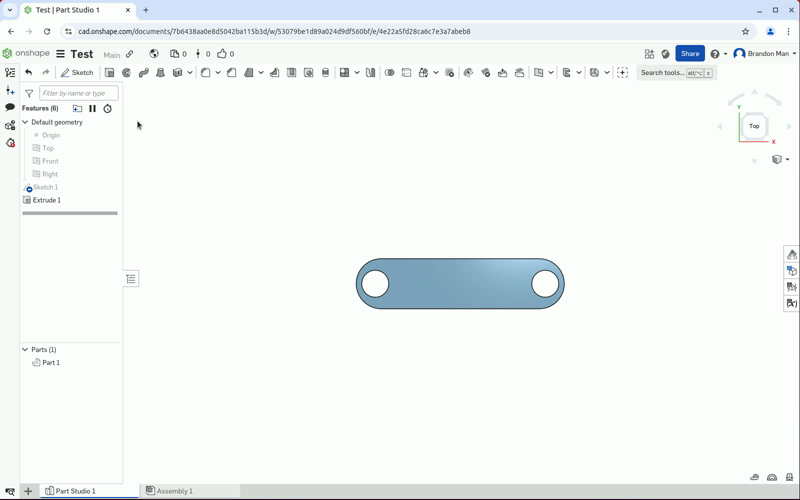
mouse_move(73, 189)
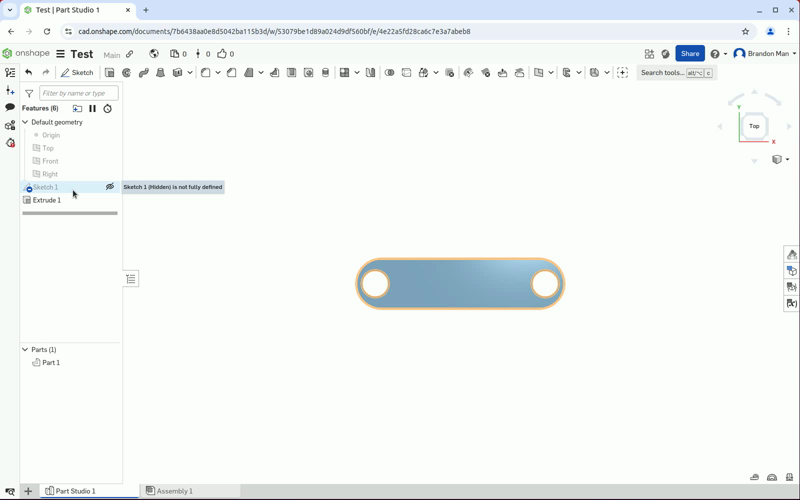
click(73, 189)
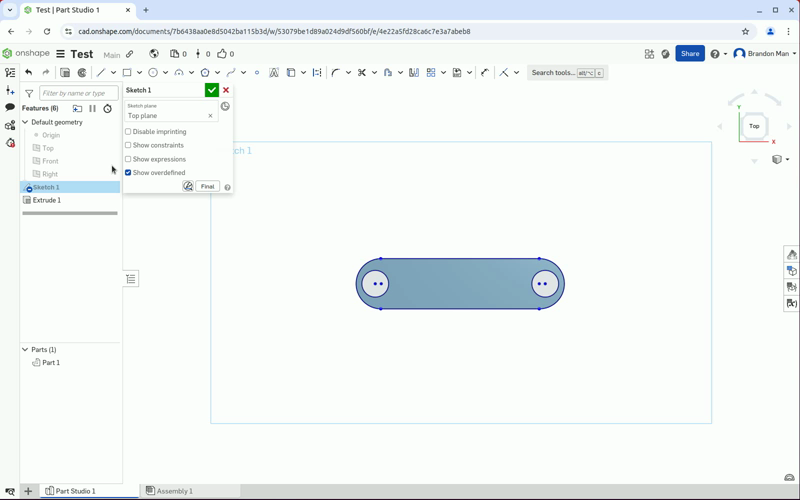
mouse_move(229, 92)
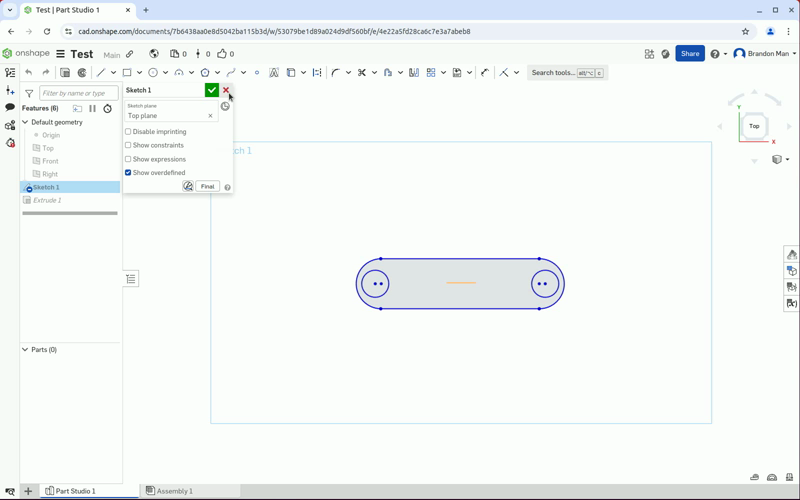
click(229, 92)
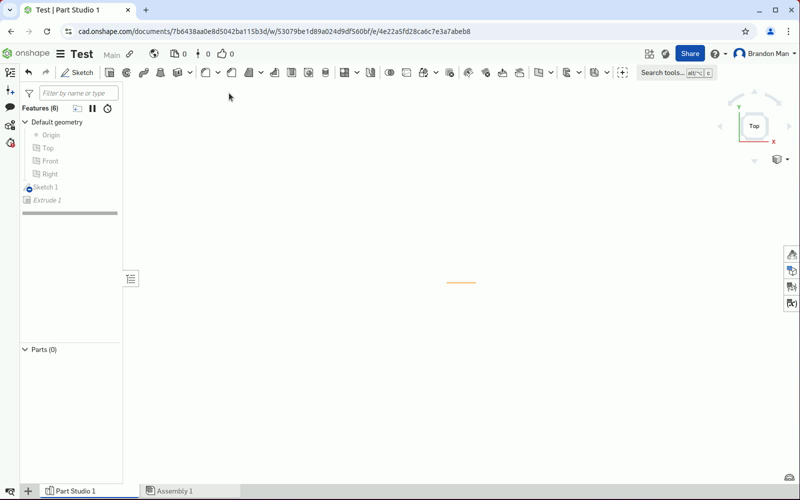
mouse_move(541, 75)
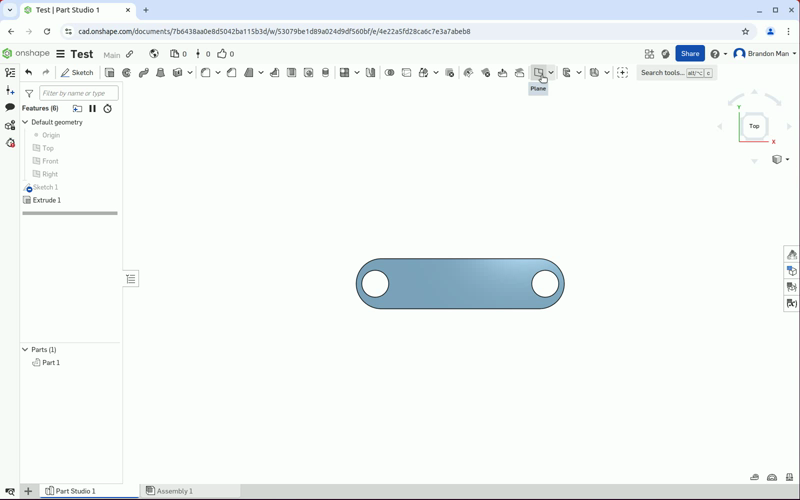
click(541, 75)
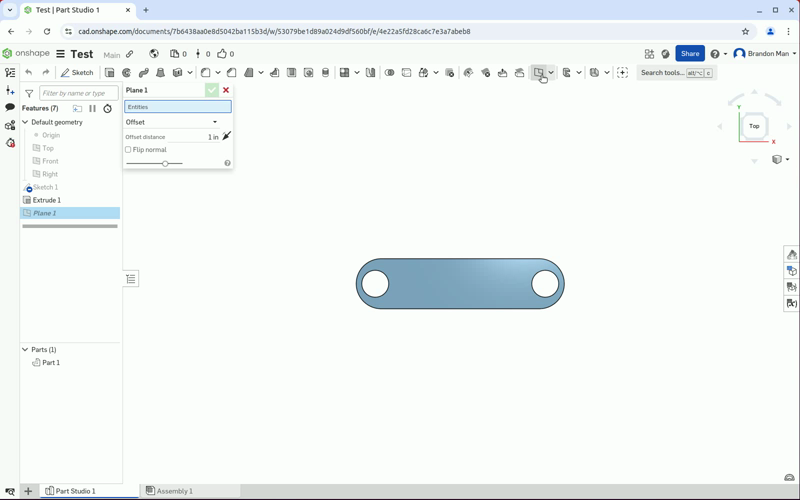
mouse_move(73, 150)
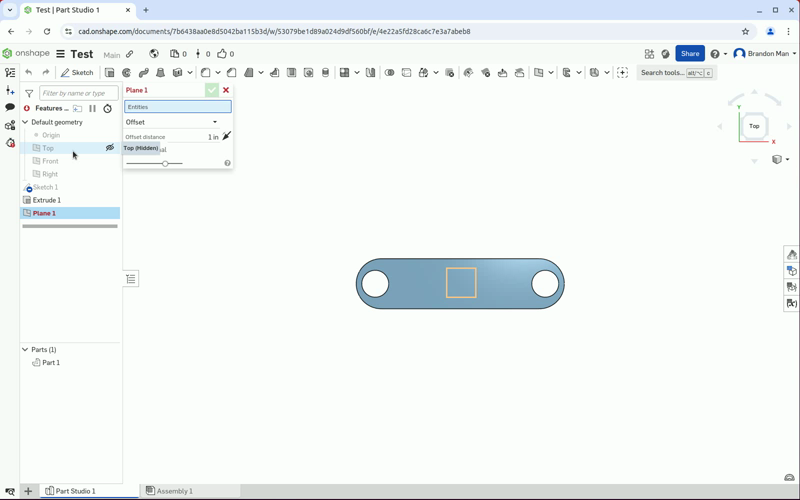
click(73, 150)
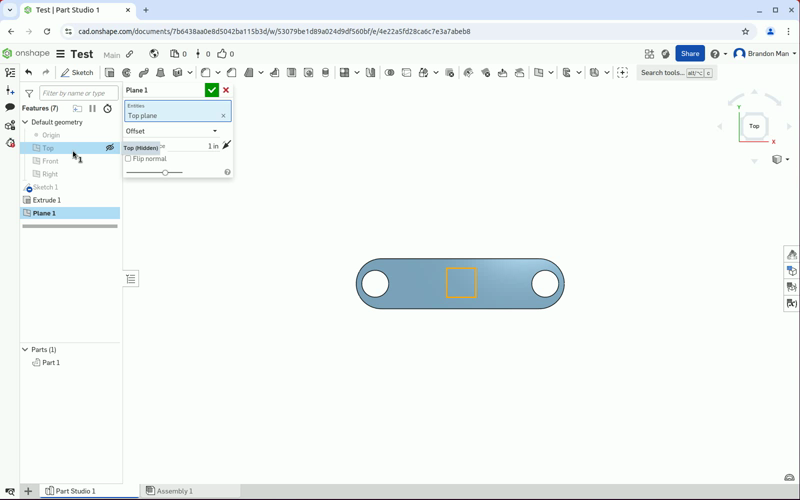
key(tab, 2)
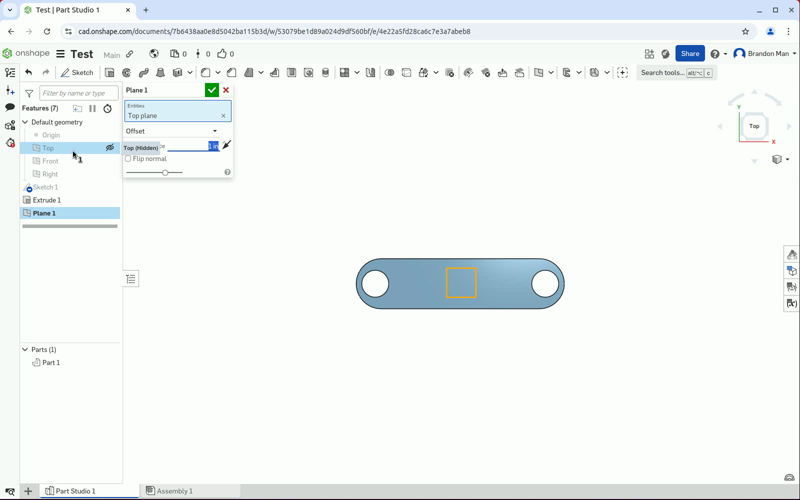
text(5.299)
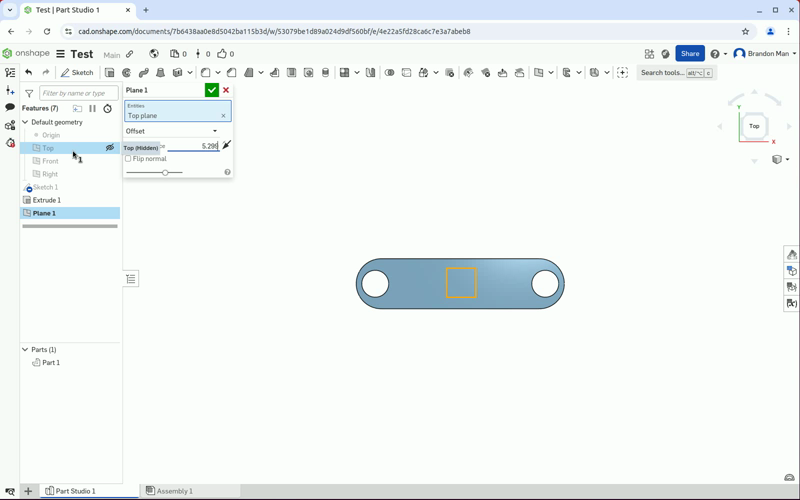
key(enter, 2)
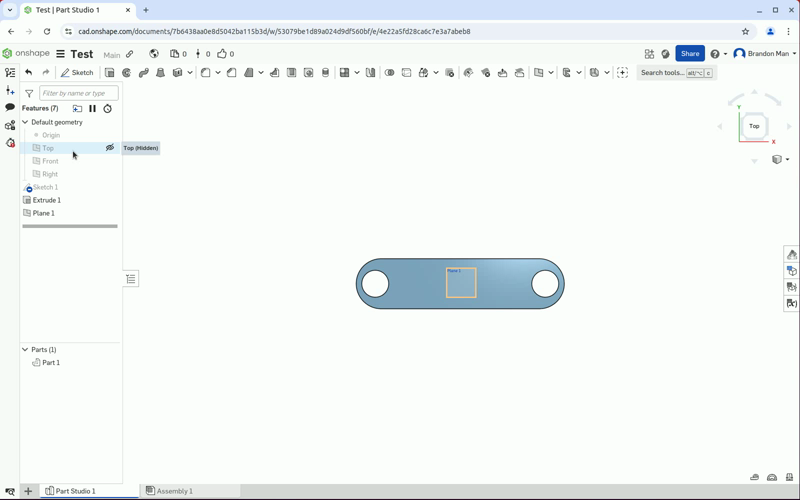
key(shift+s)
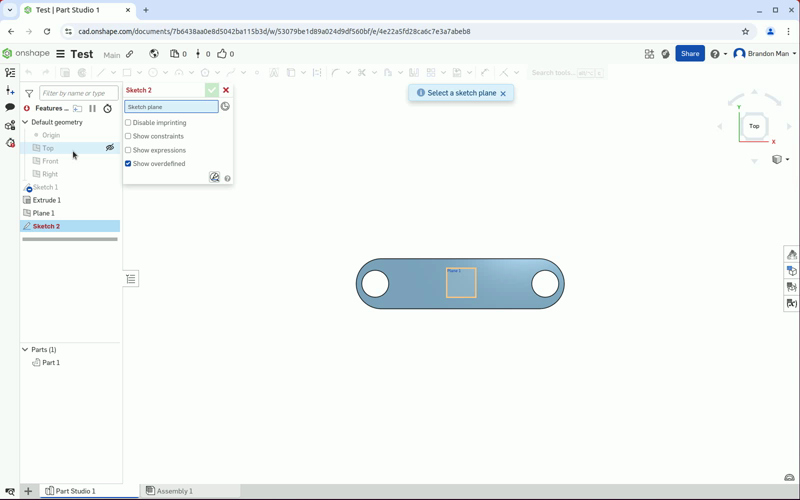
mouse_move(73, 215)
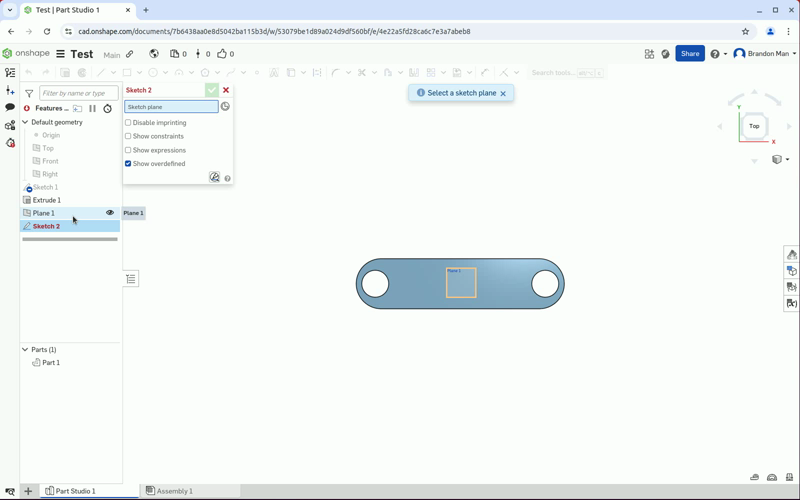
click(73, 215)
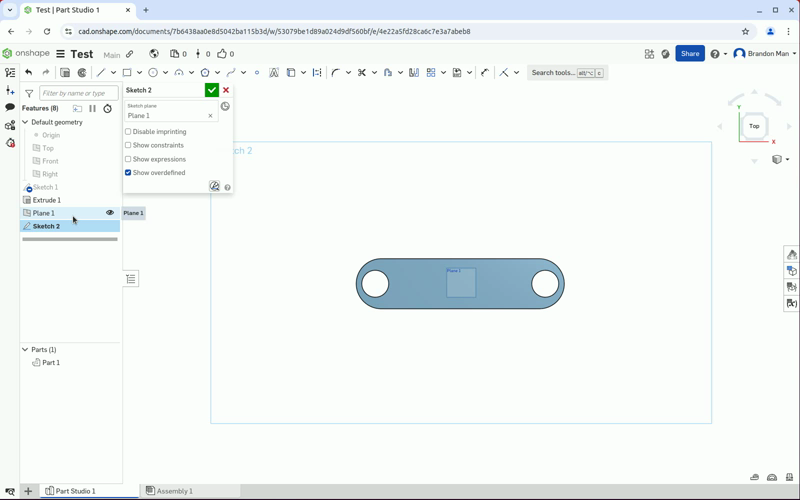
mouse_move(73, 352)
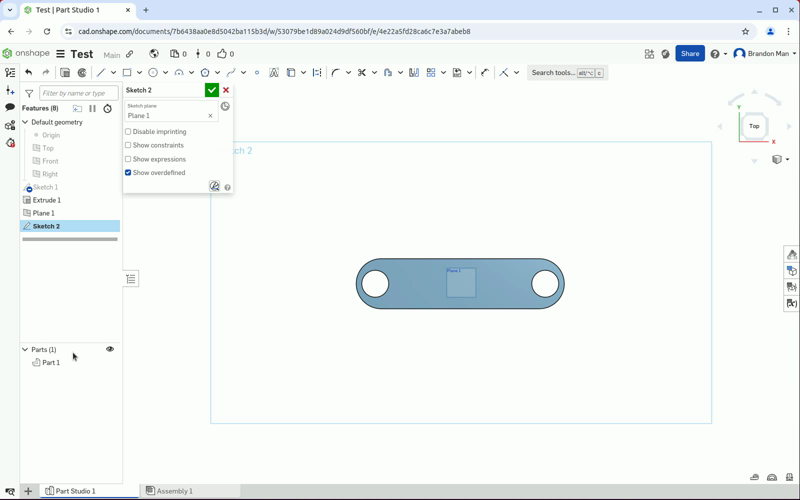
key(y)
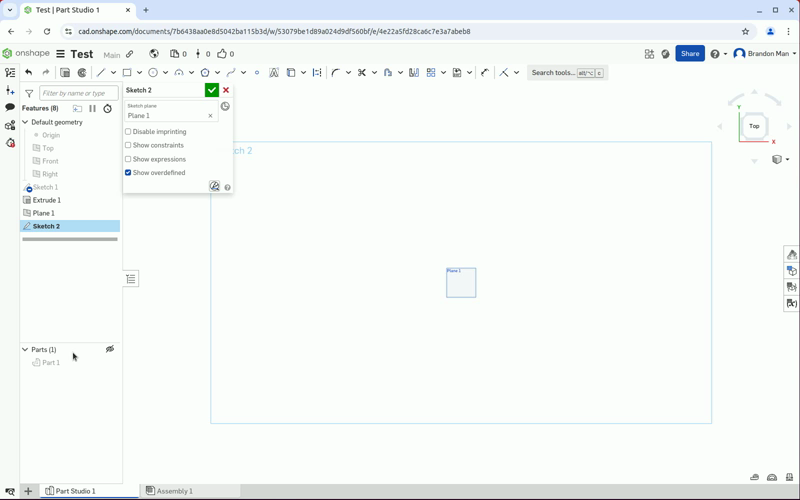
key(l)
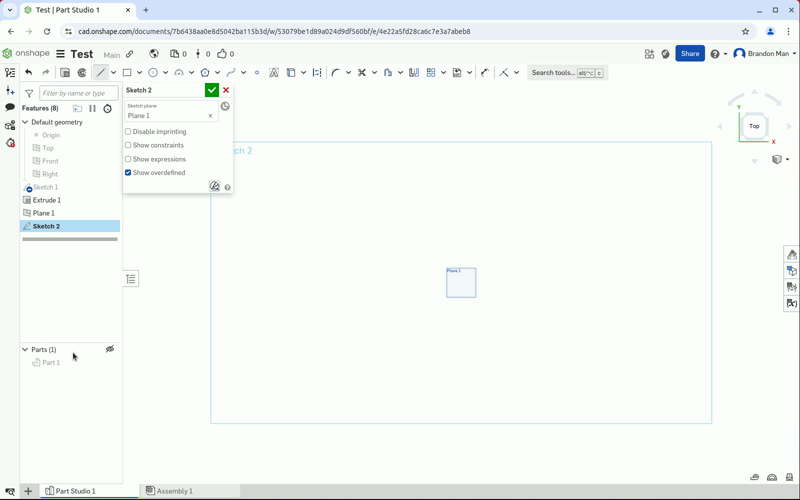
key_down(shift)
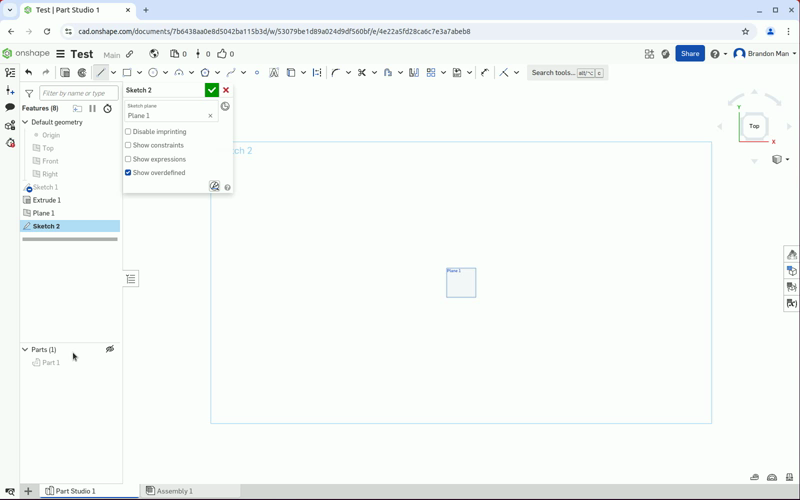
mouse_move(392, 308)
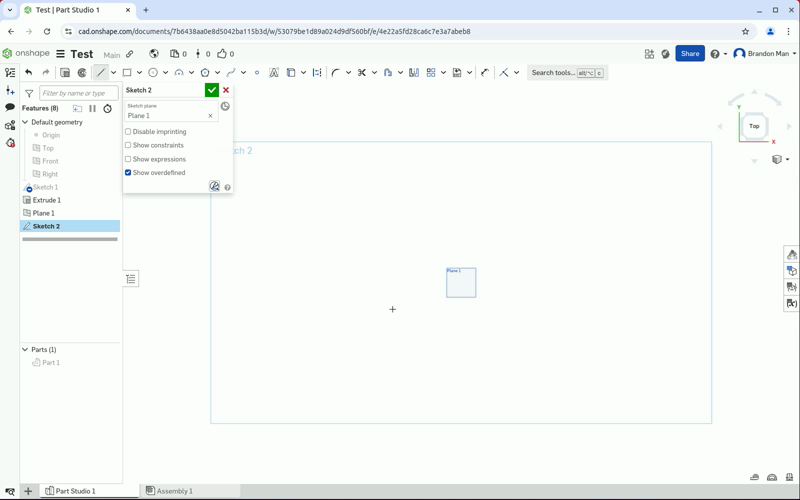
click(392, 308)
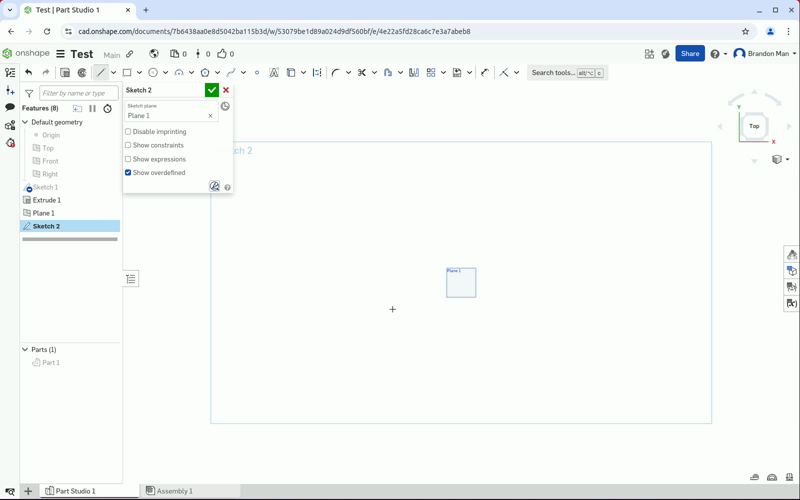
key_up(shift)
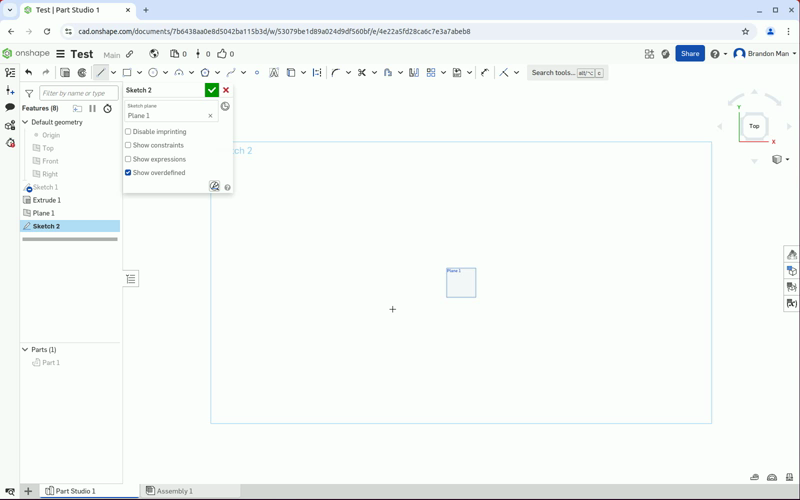
key_down(shift)
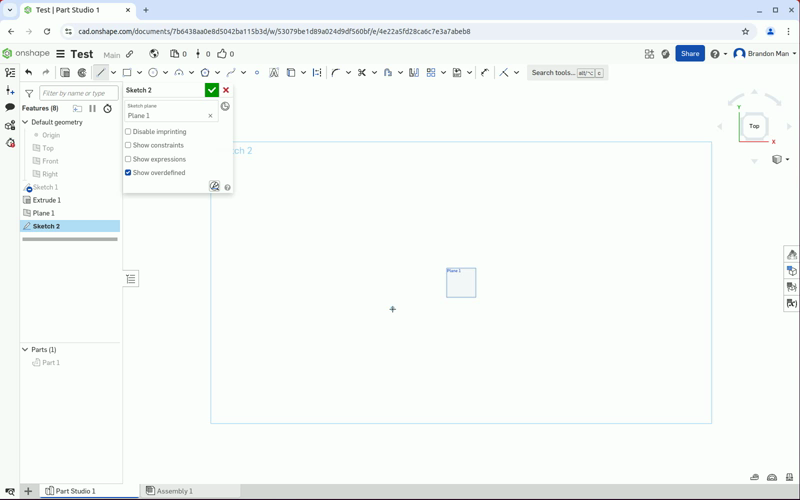
mouse_move(422, 308)
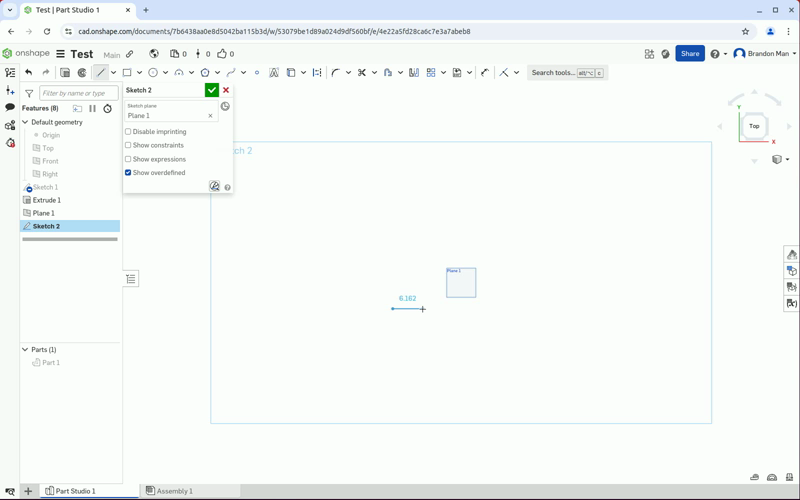
mouse_move(428, 308)
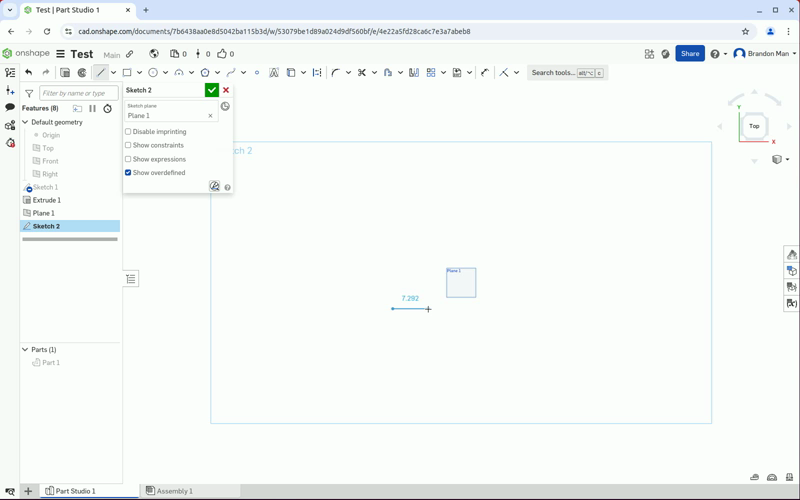
click(428, 308)
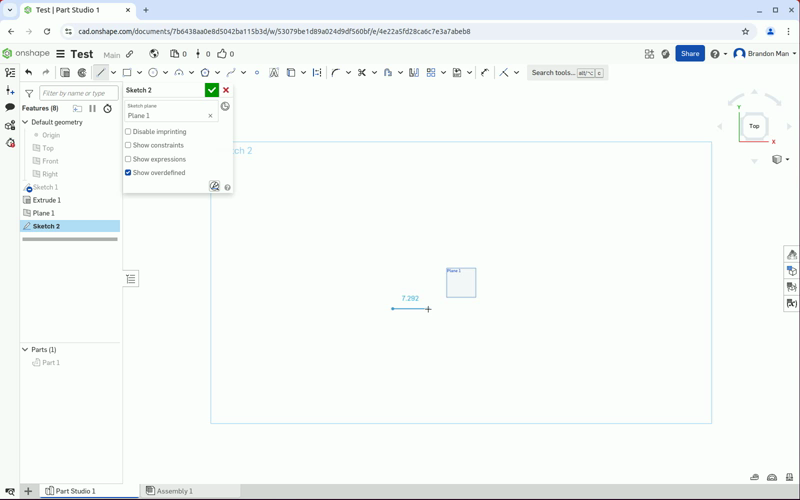
key_up(shift)
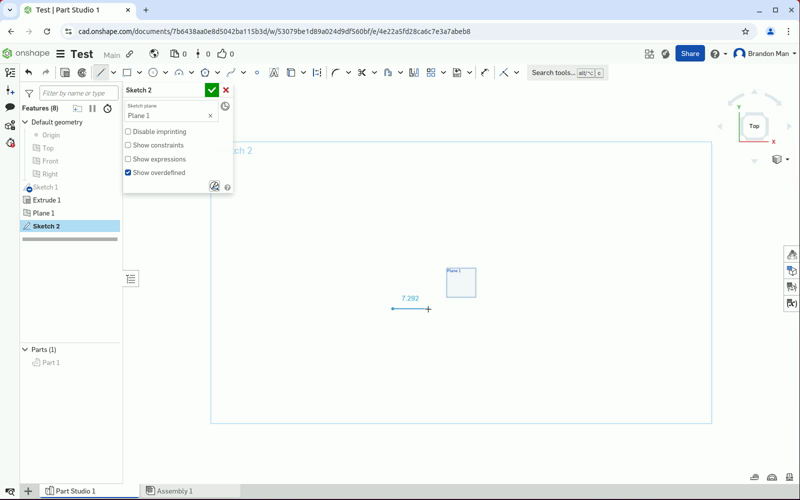
key_down(shift)
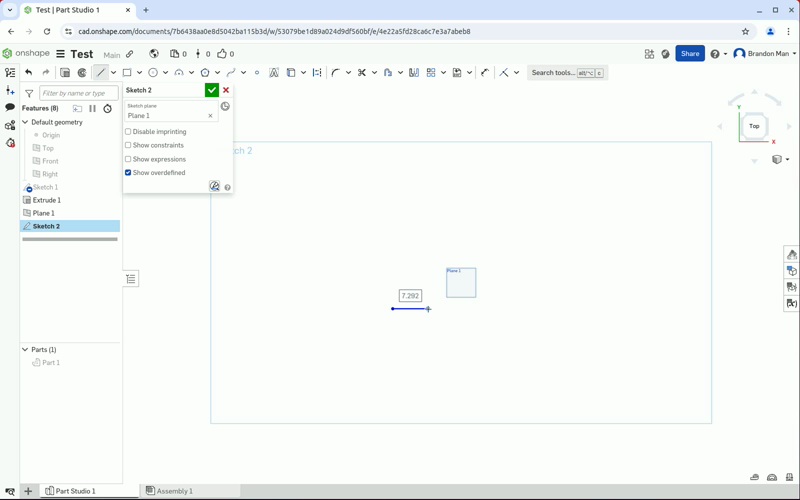
mouse_move(458, 308)
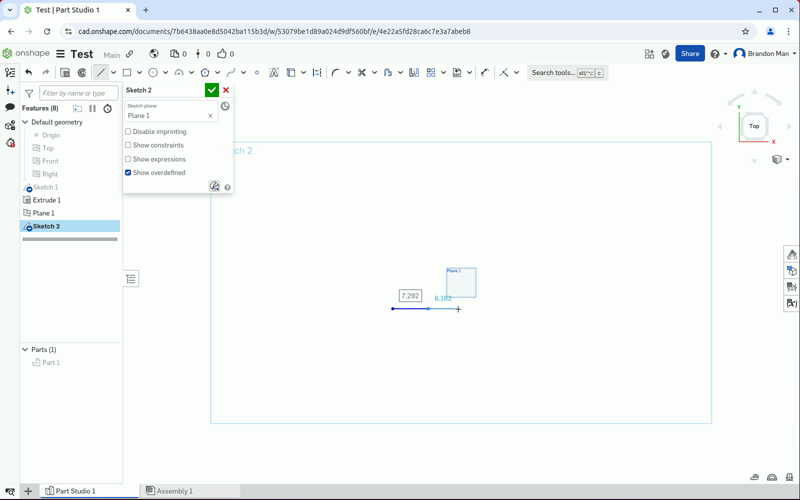
mouse_move(428, 282)
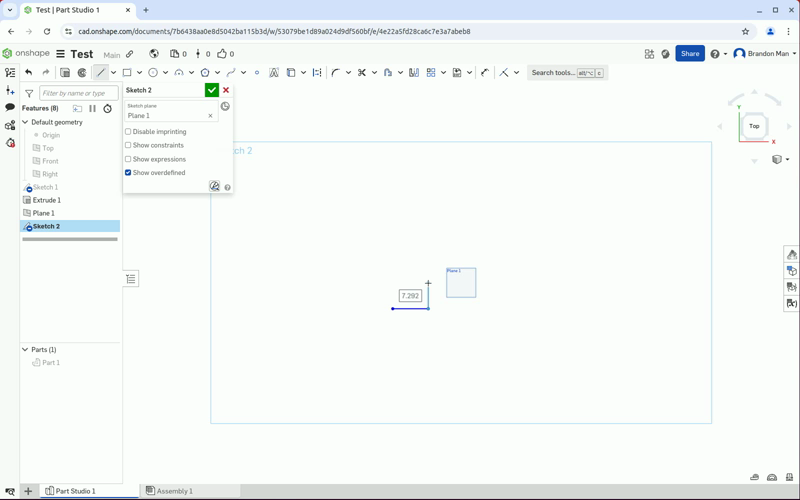
click(428, 282)
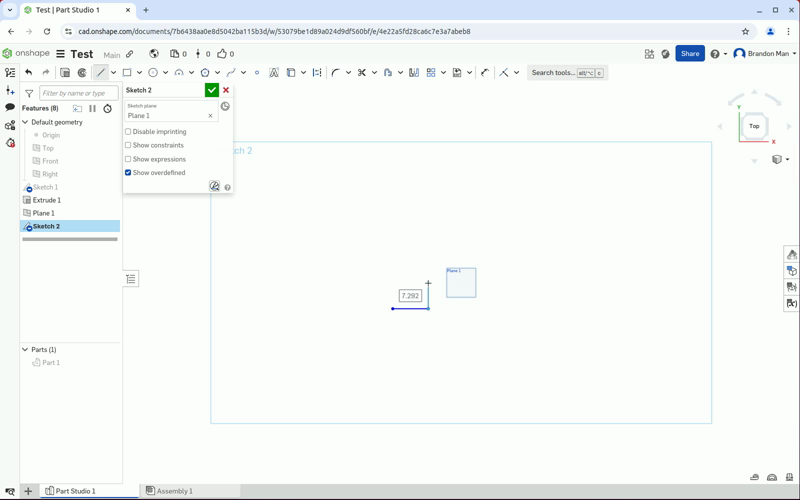
key_up(shift)
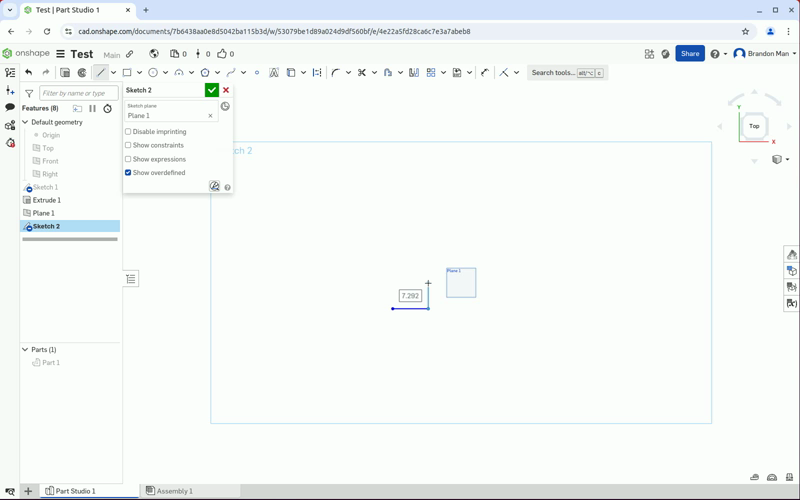
key_down(shift)
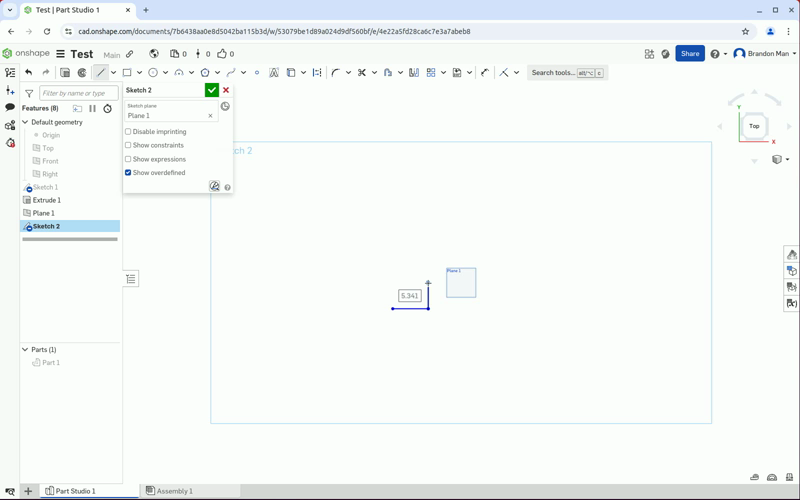
mouse_move(458, 282)
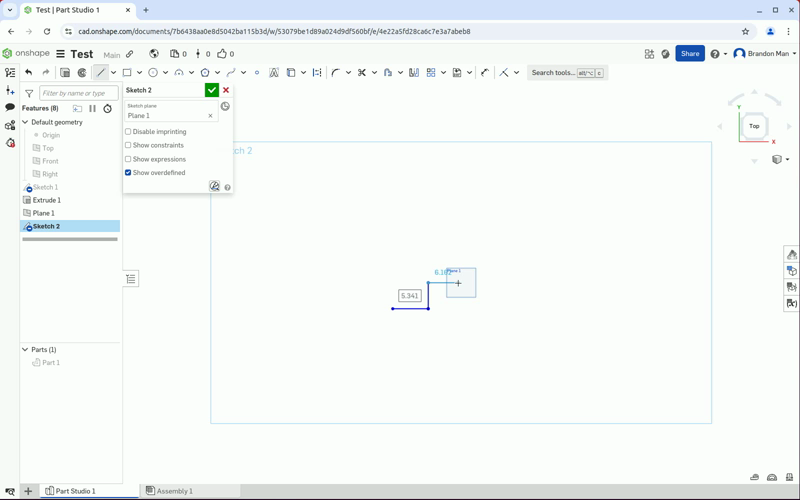
mouse_move(428, 257)
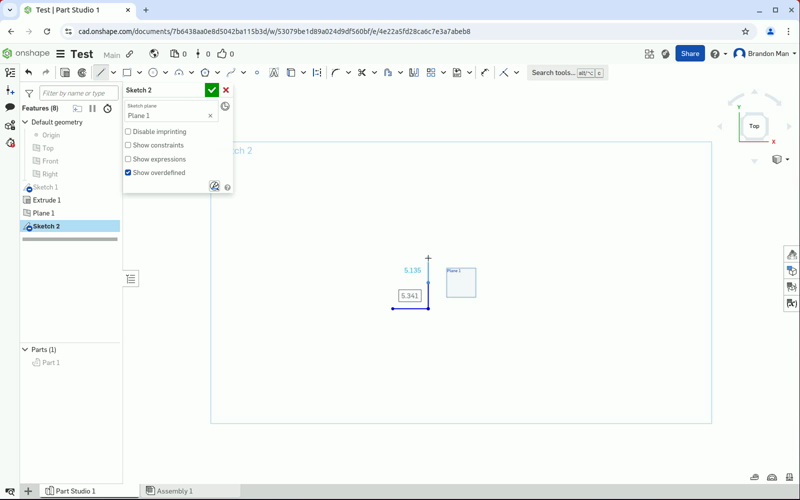
click(428, 257)
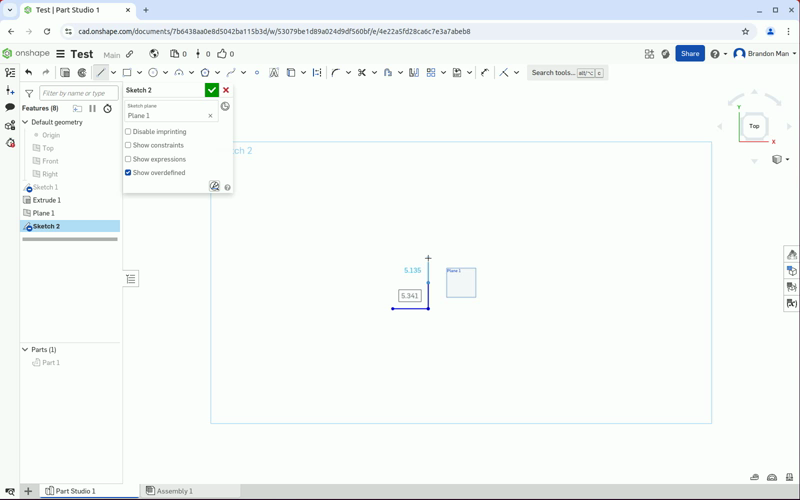
key_up(shift)
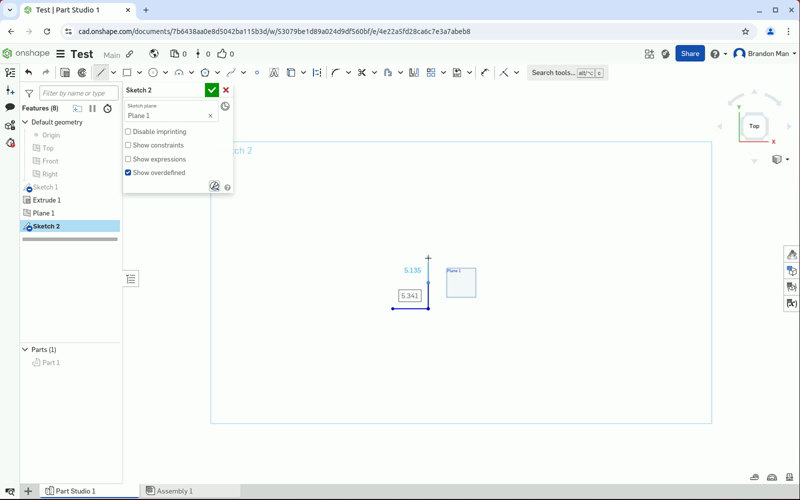
key_down(shift)
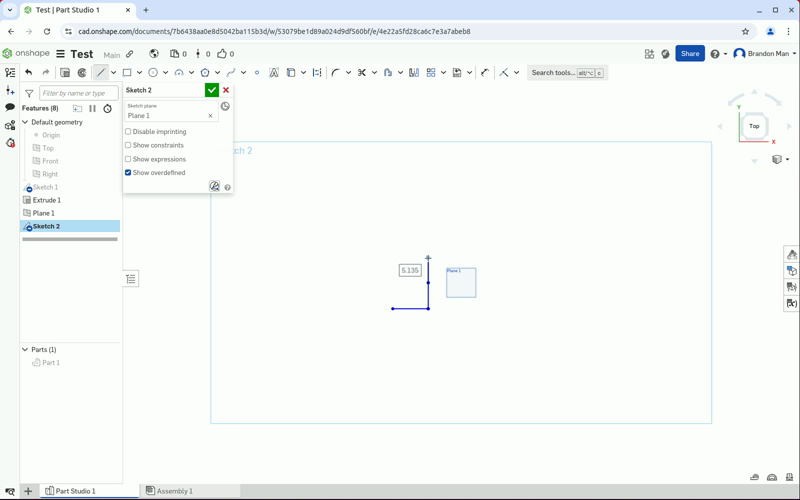
mouse_move(458, 257)
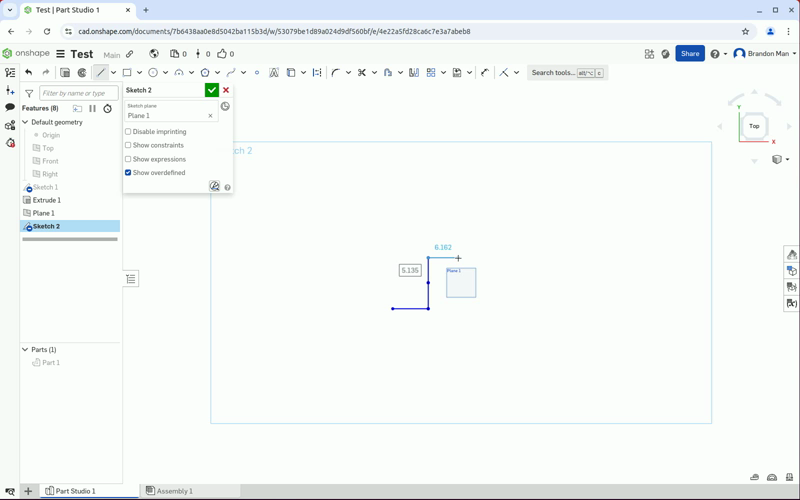
mouse_move(392, 257)
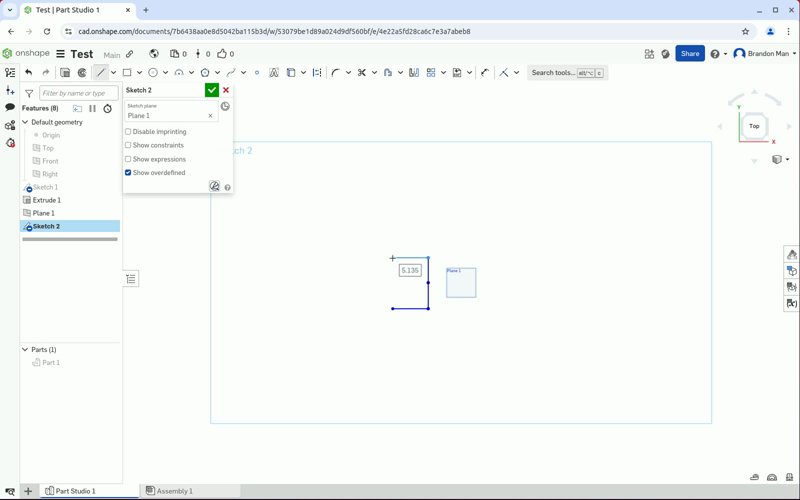
click(392, 257)
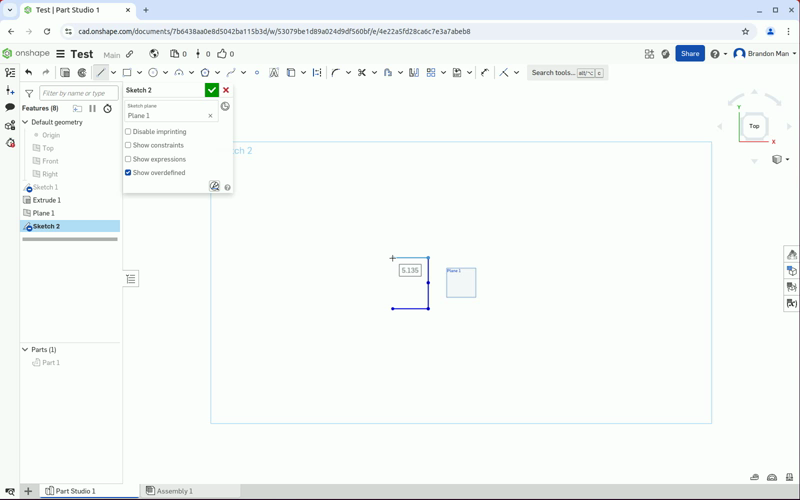
key_up(shift)
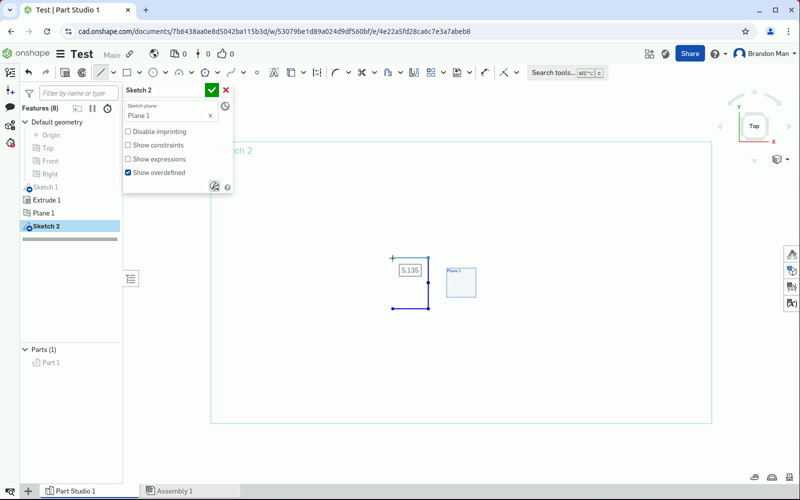
mouse_move(422, 257)
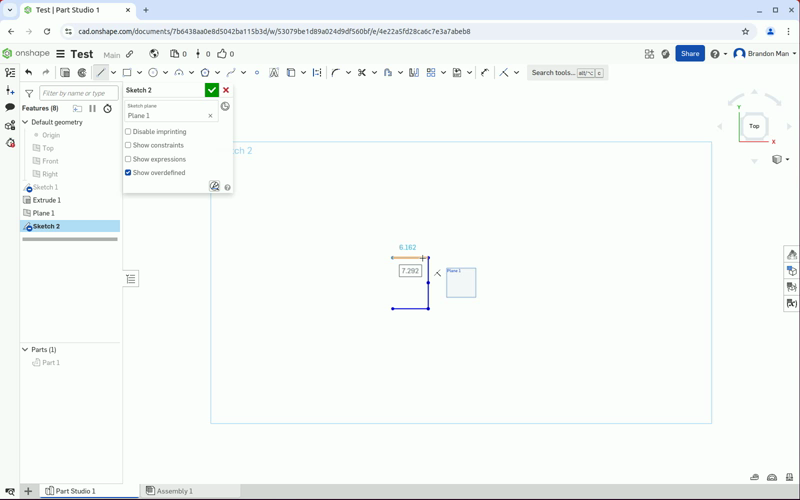
key_down(shift)
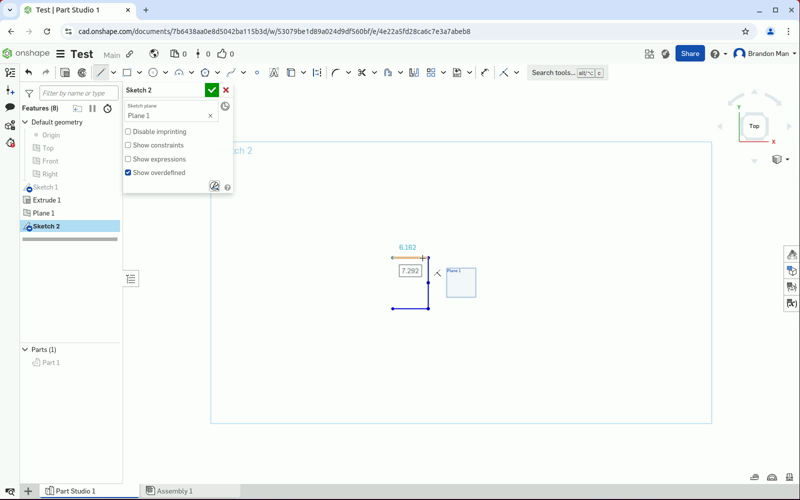
mouse_move(392, 308)
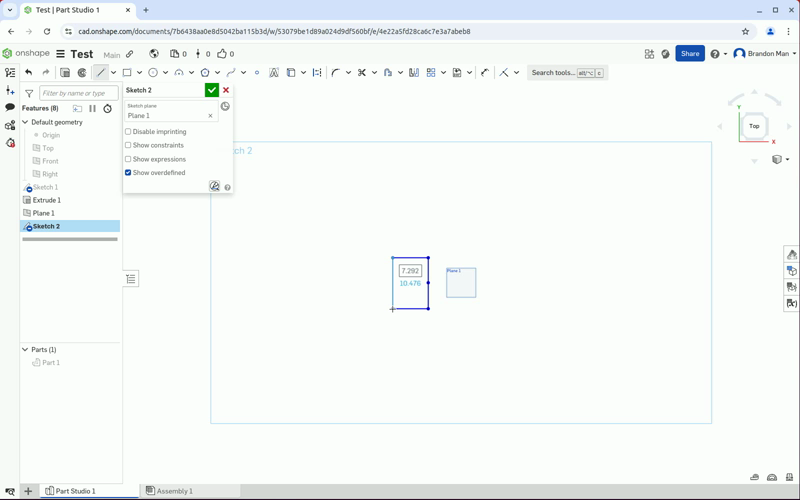
key_up(shift)
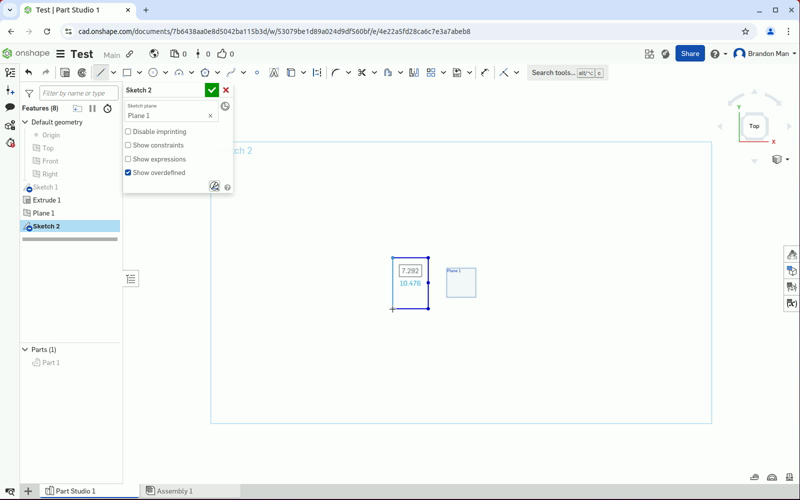
click(392, 308)
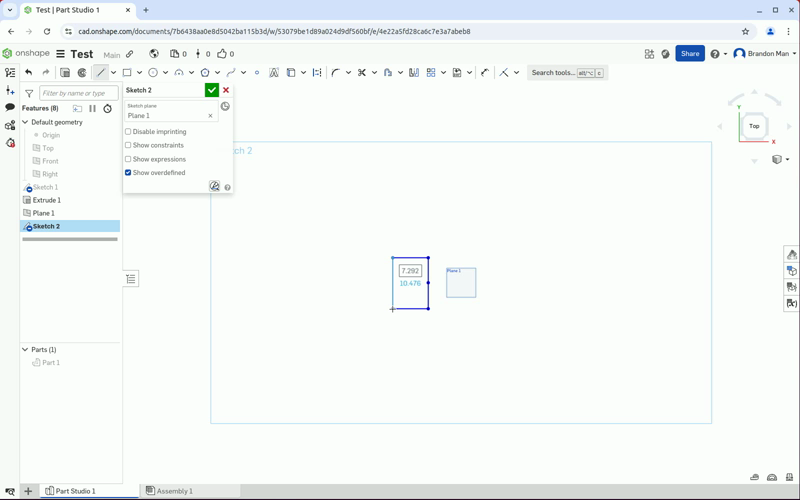
key(esc)
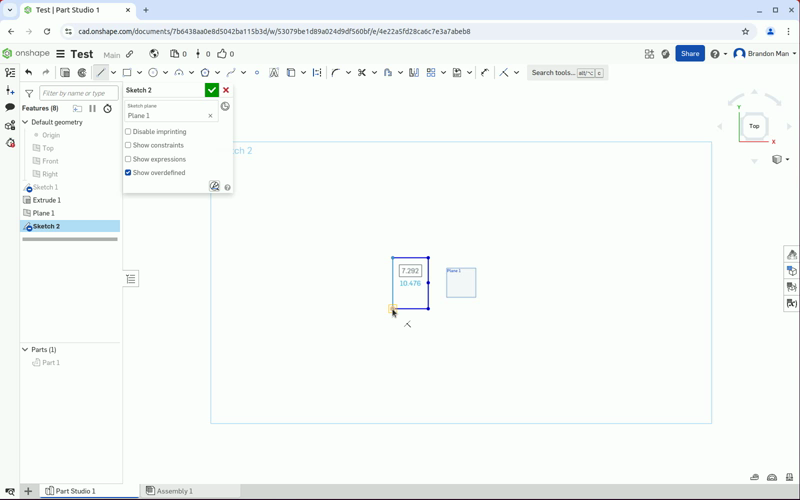
mouse_move(410, 291)
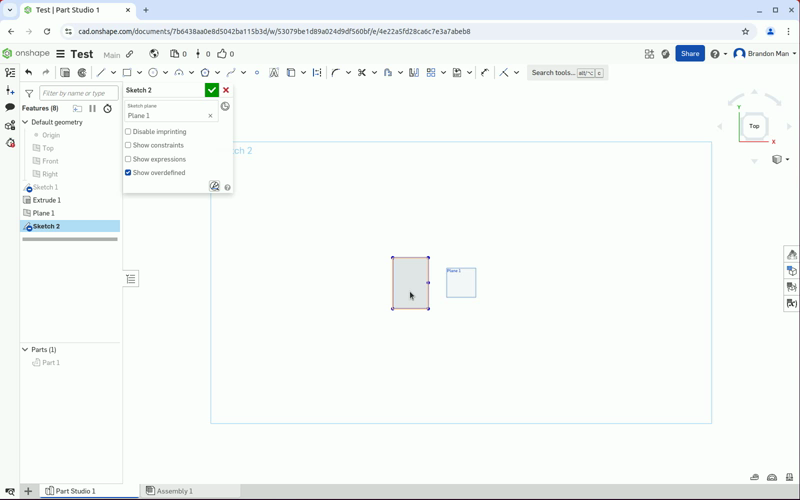
click(410, 291)
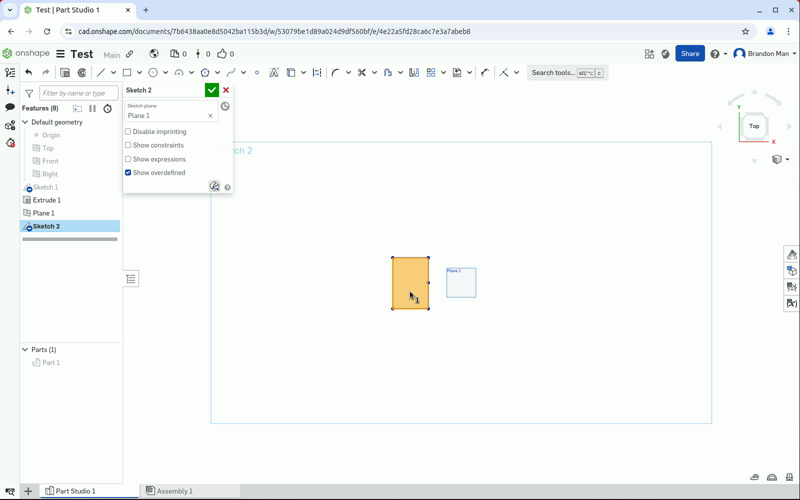
mouse_move(73, 352)
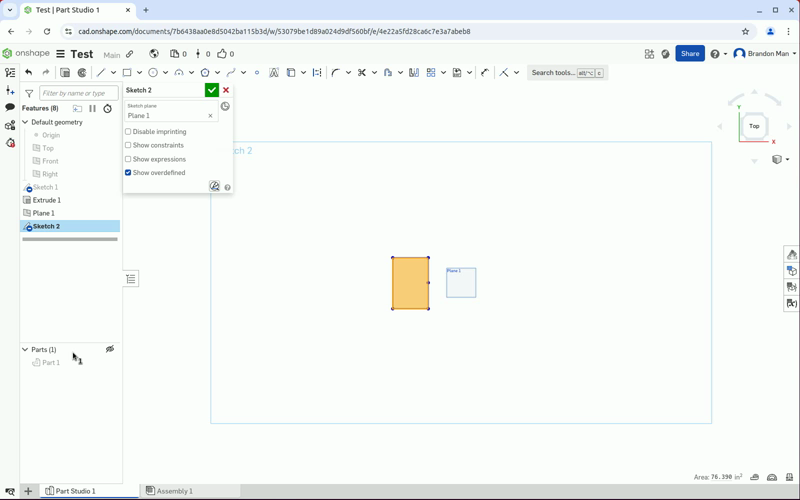
key(shift+y)
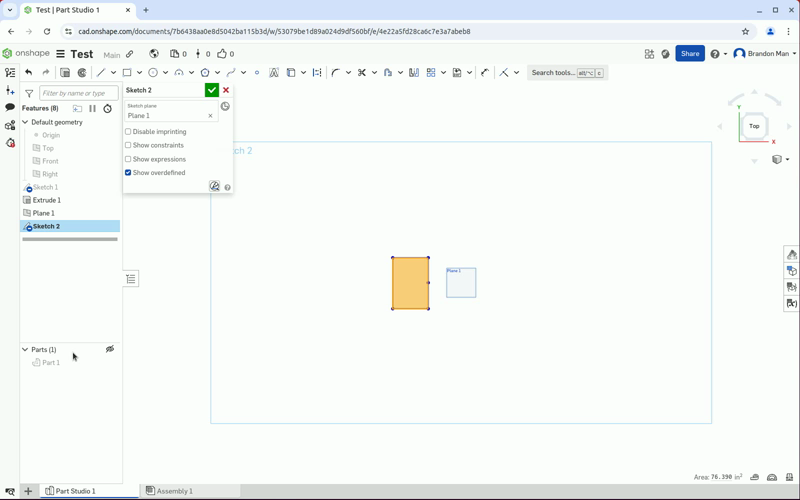
key(shift+e)
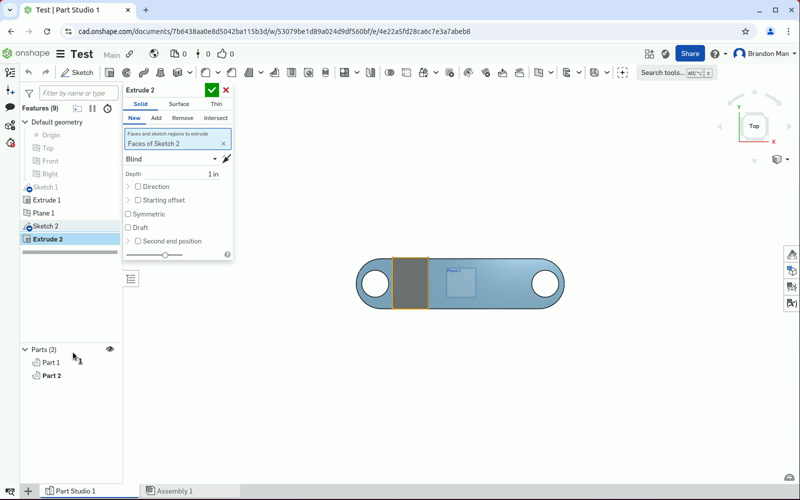
mouse_move(143, 106)
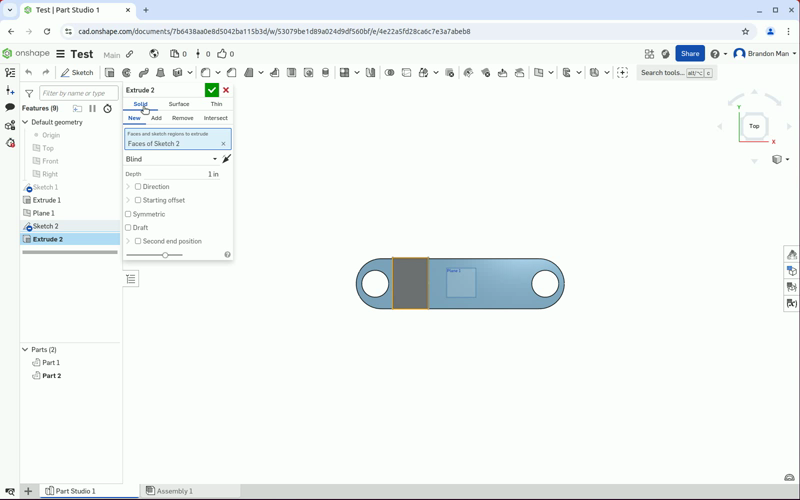
click(143, 106)
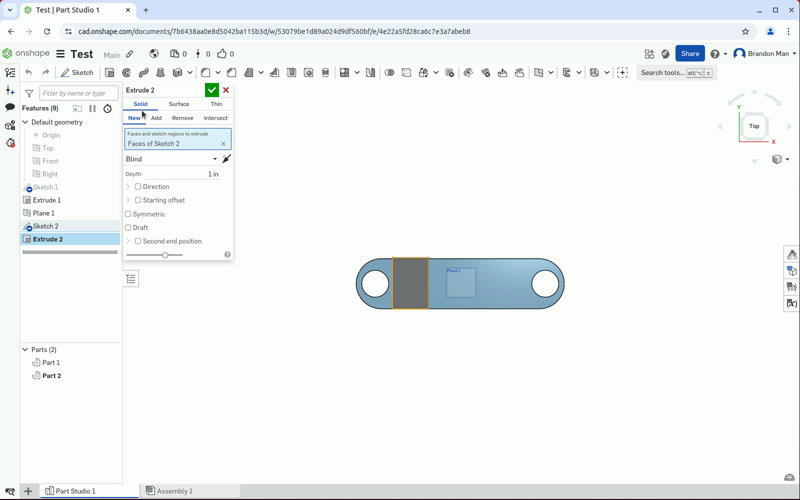
mouse_move(137, 120)
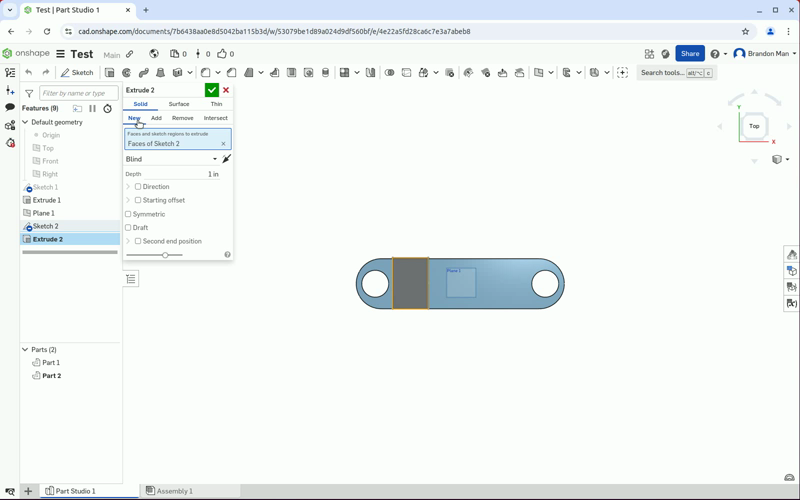
click(137, 120)
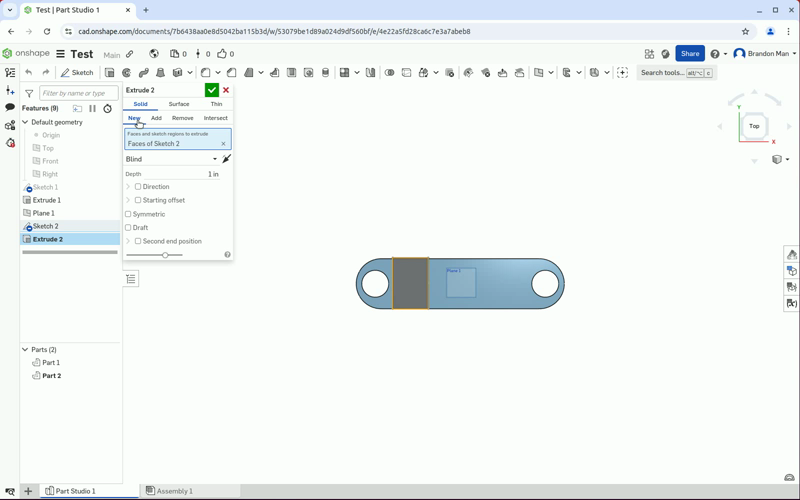
key(tab, 4)
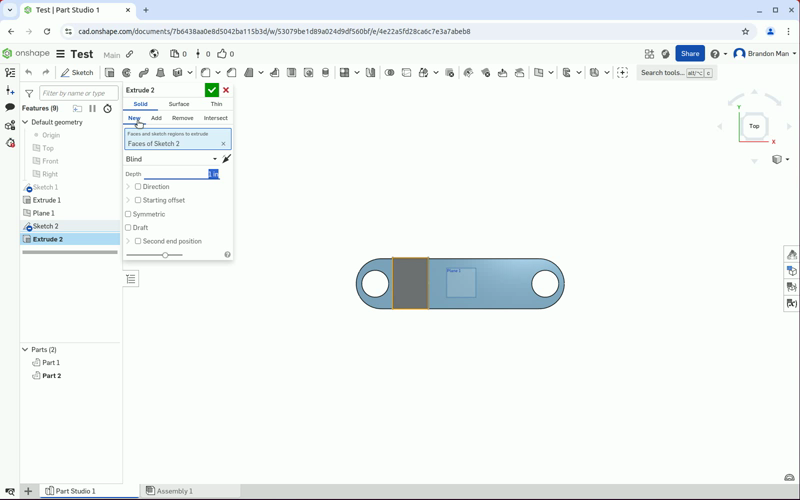
text(17.813)
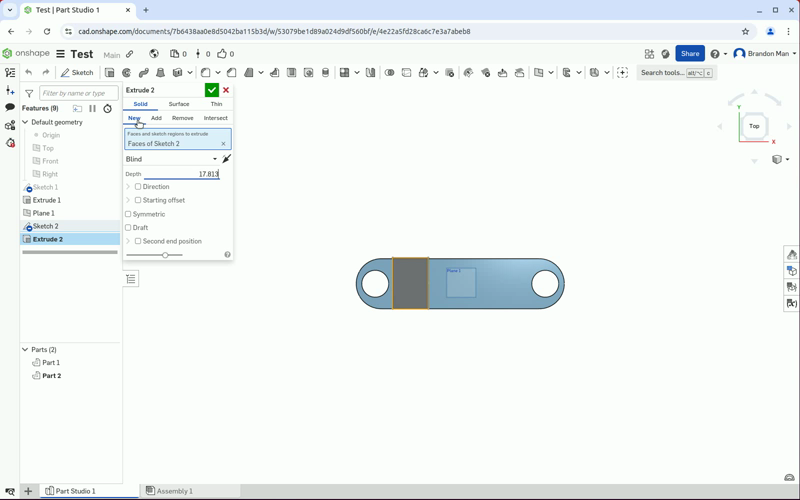
key(enter)
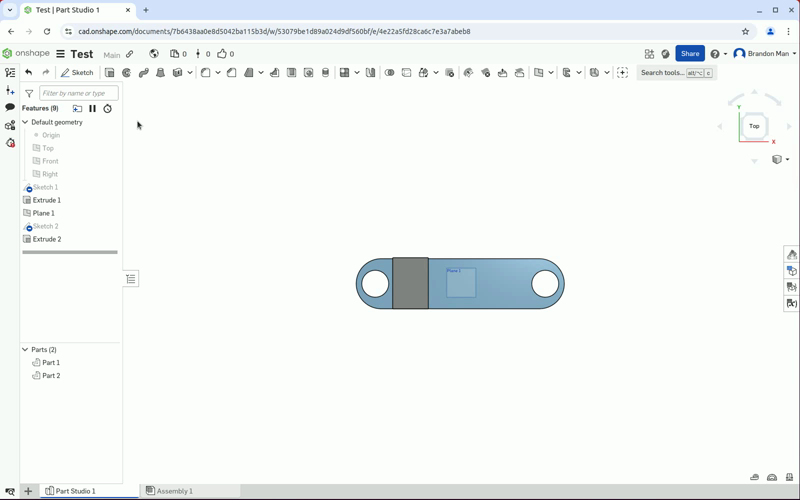
key(shift+h)
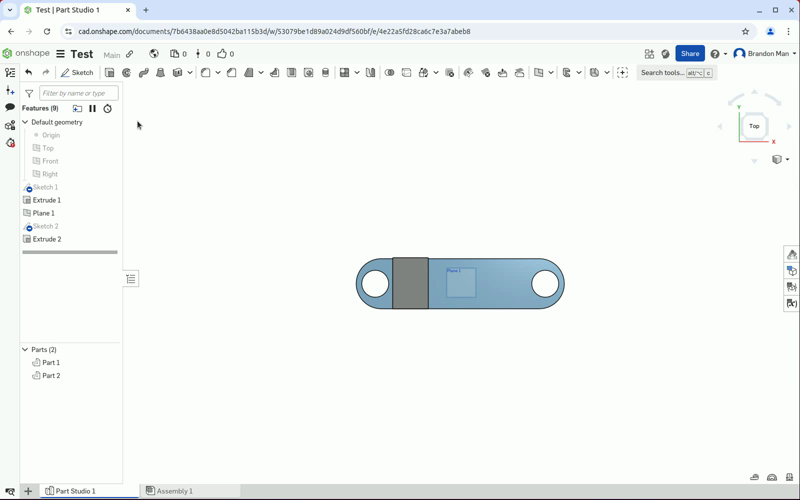
key(shift+h)
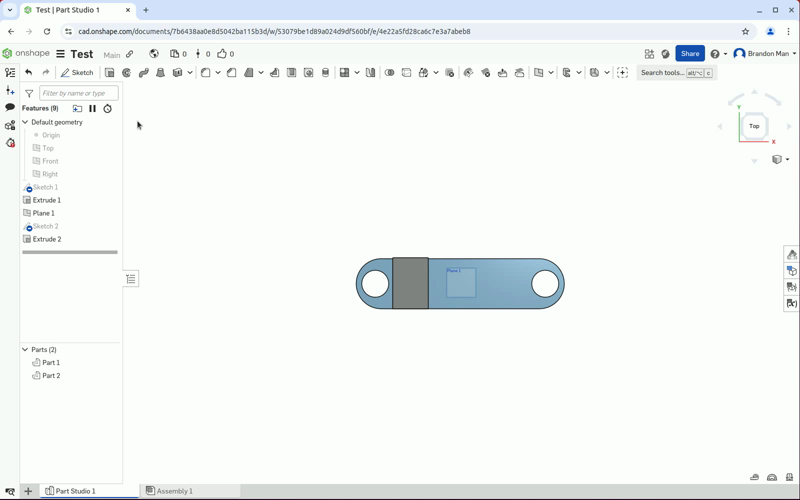
mouse_move(73, 189)
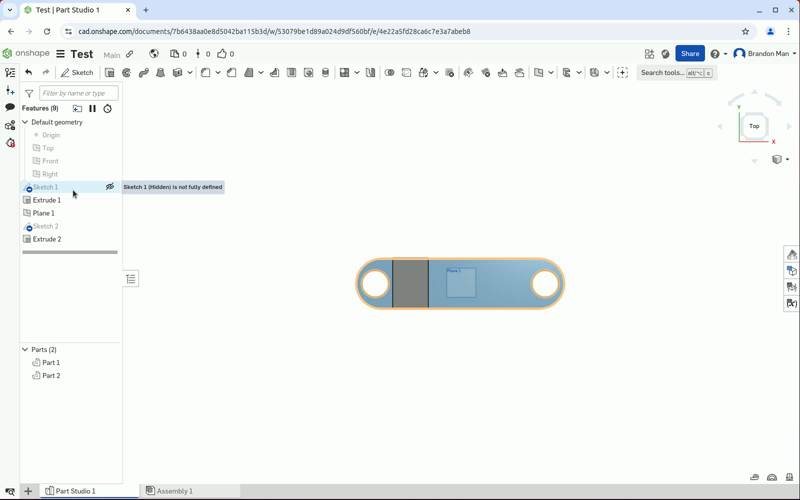
click(73, 189)
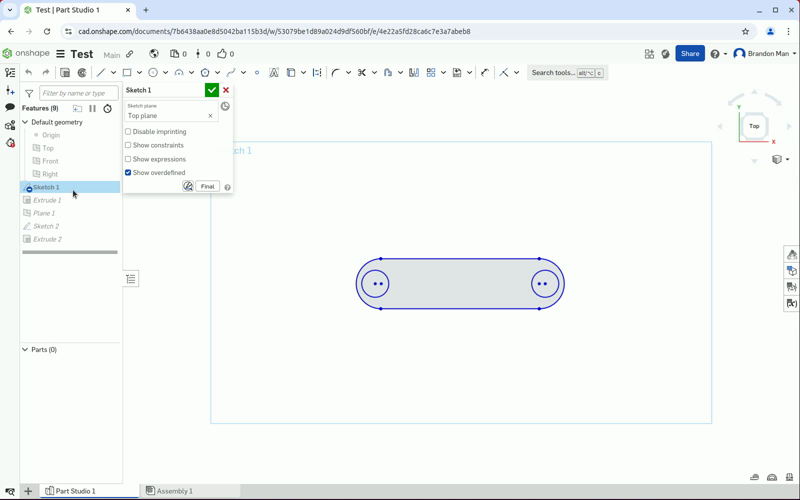
mouse_move(229, 92)
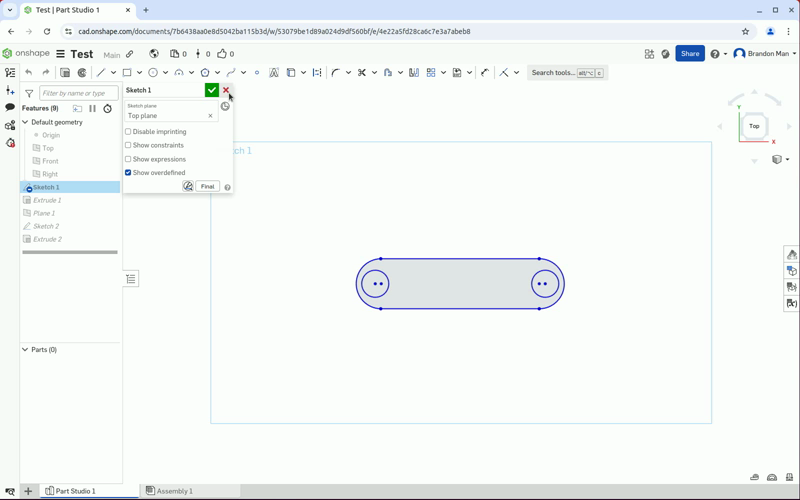
click(229, 92)
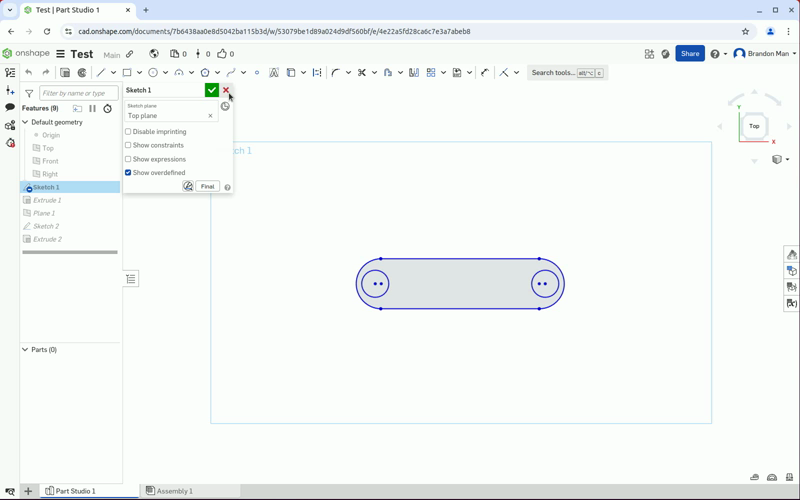
key(shift+s)
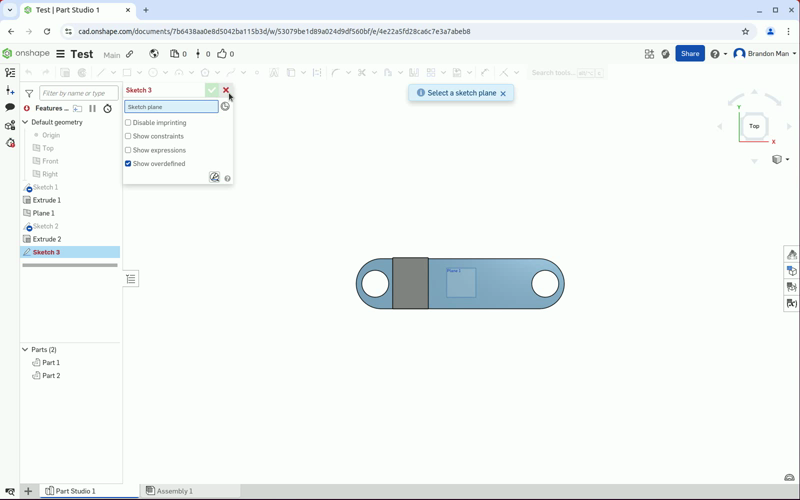
mouse_move(73, 215)
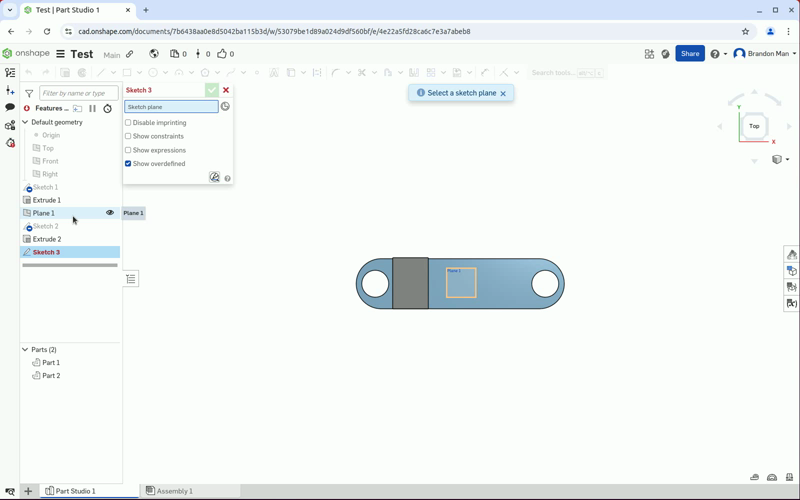
click(73, 215)
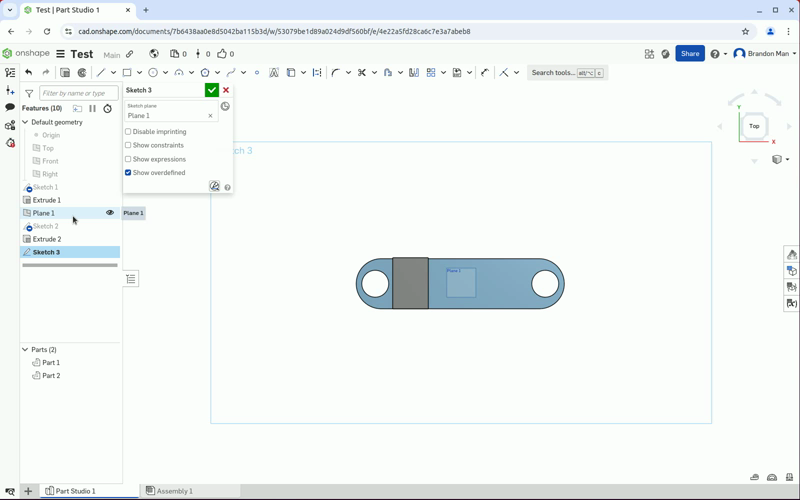
mouse_move(73, 352)
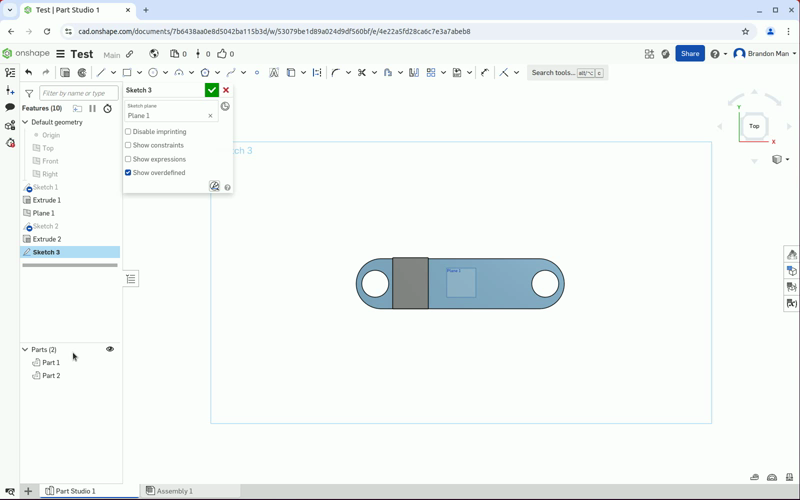
key(y)
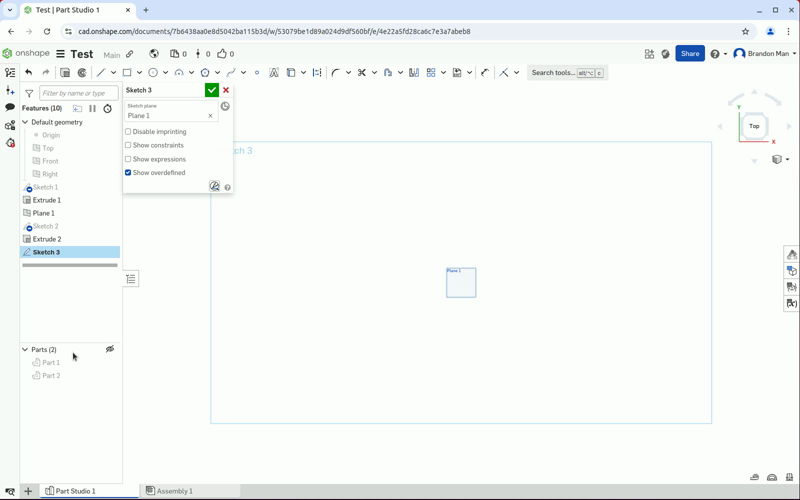
key(l)
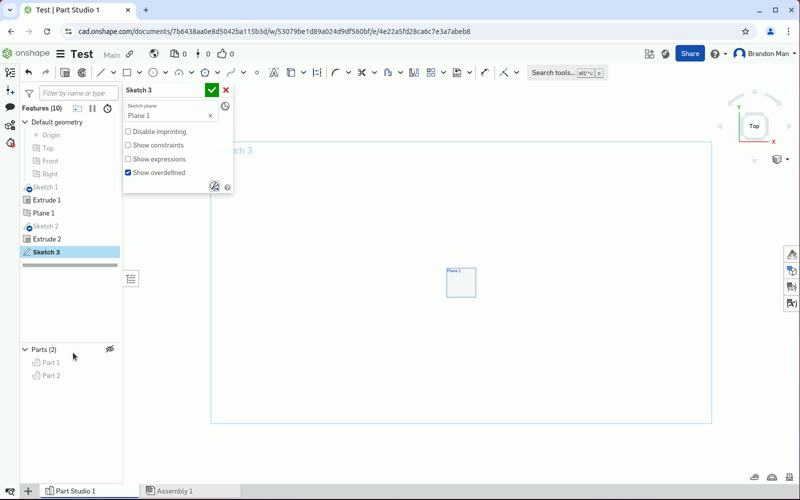
key_down(shift)
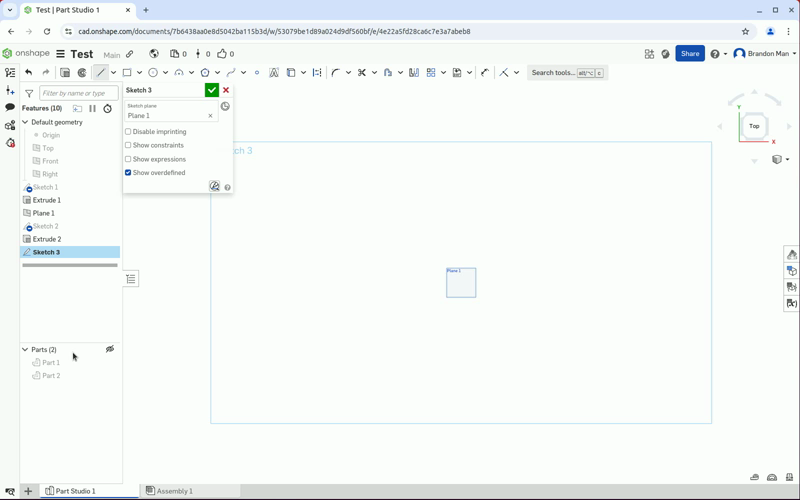
mouse_move(494, 308)
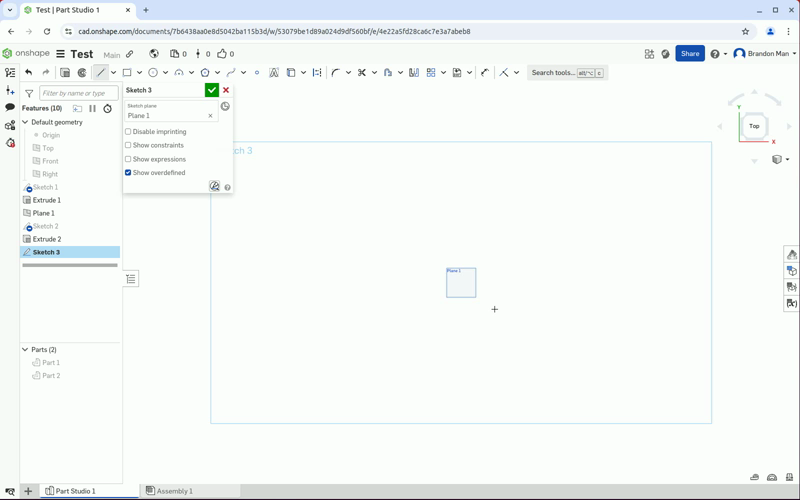
click(494, 308)
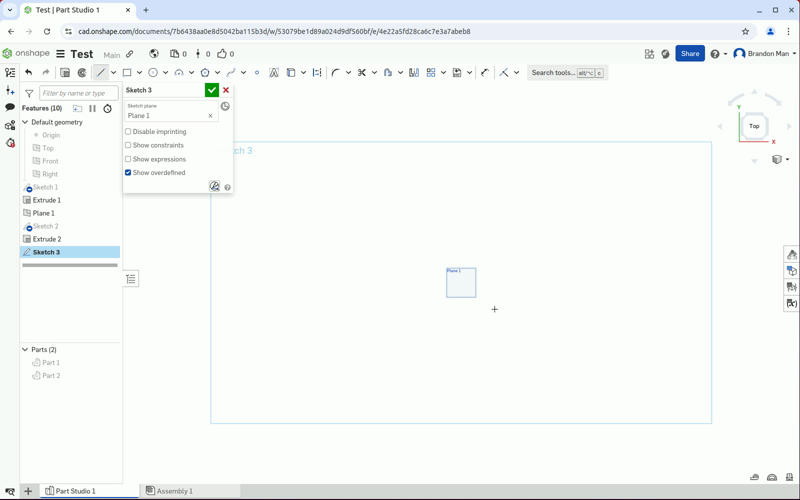
key_up(shift)
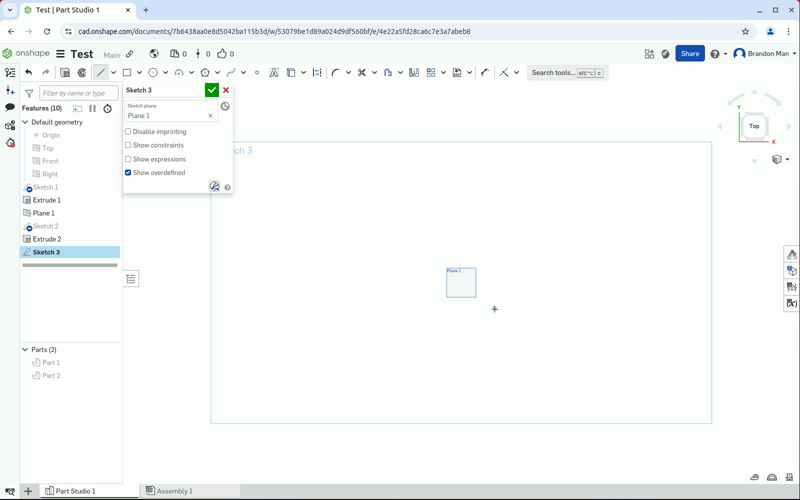
key_down(shift)
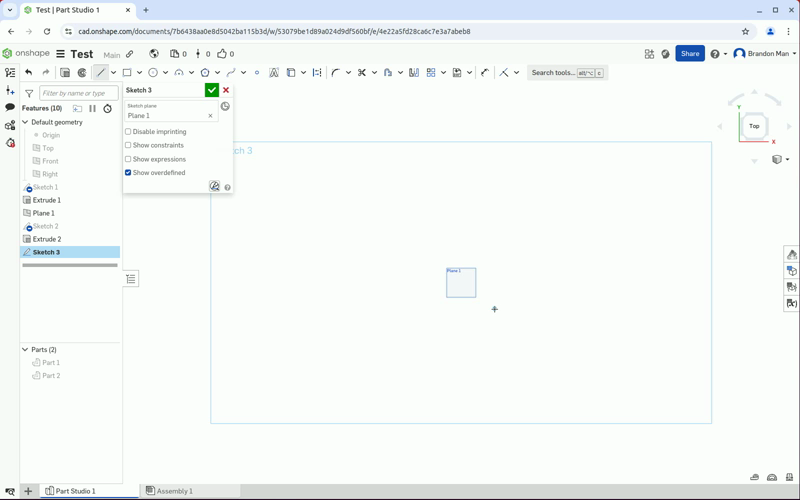
mouse_move(524, 308)
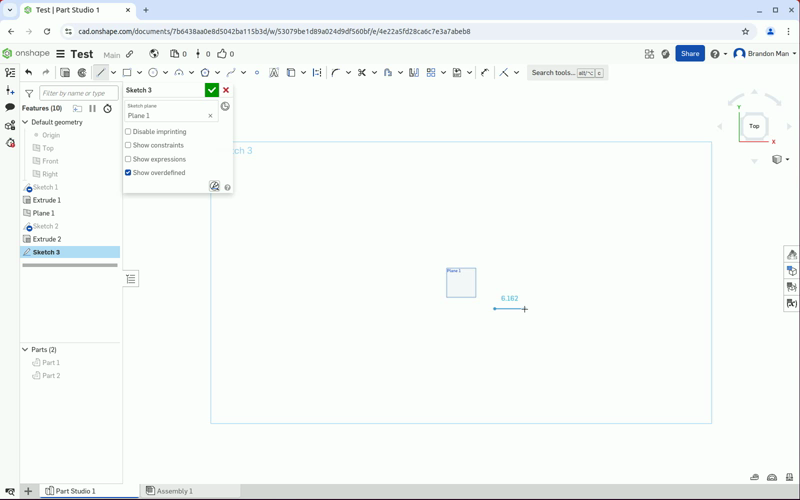
mouse_move(527, 308)
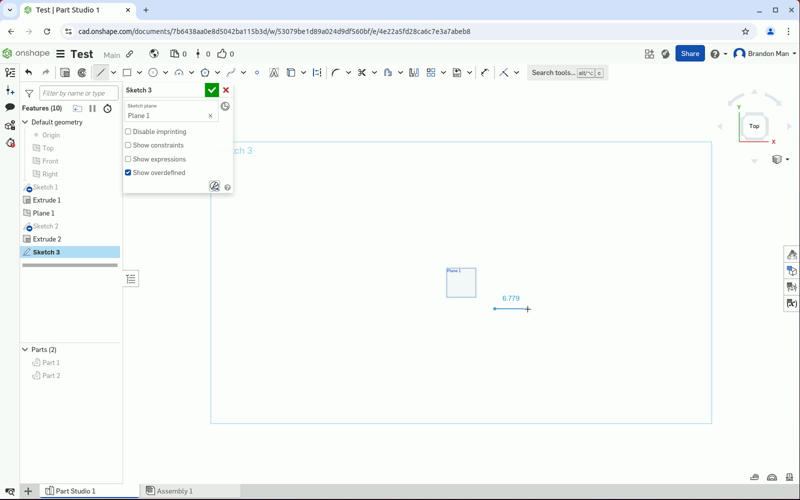
click(527, 308)
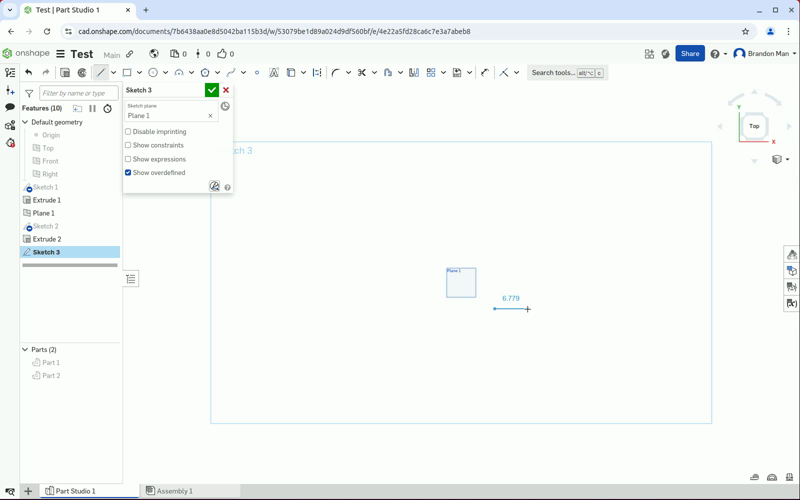
key_up(shift)
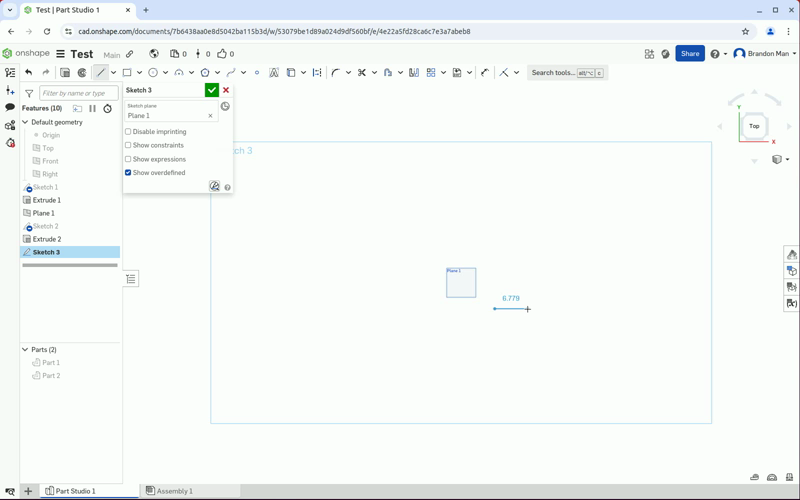
key_down(shift)
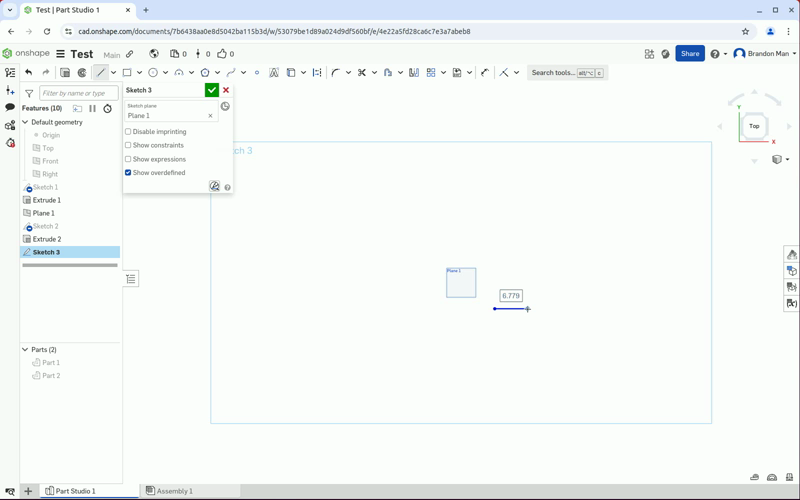
mouse_move(557, 308)
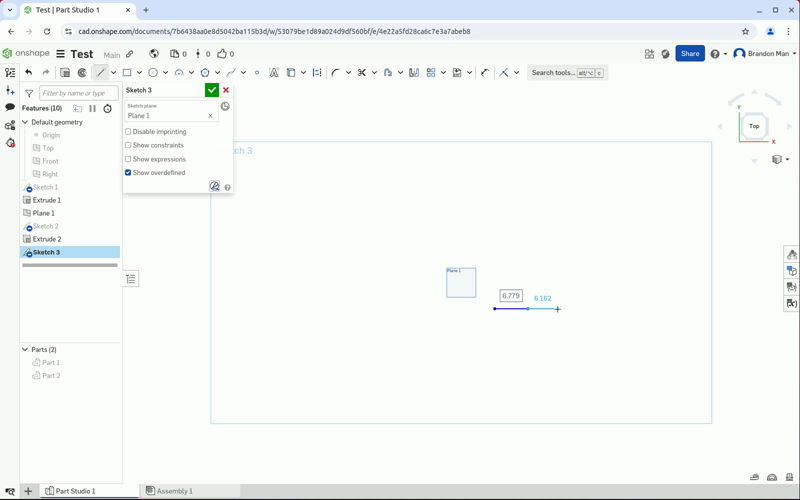
mouse_move(527, 257)
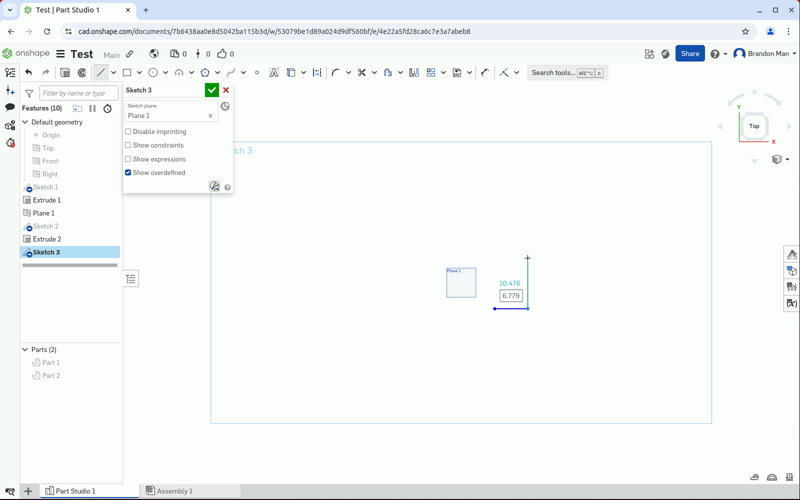
click(527, 257)
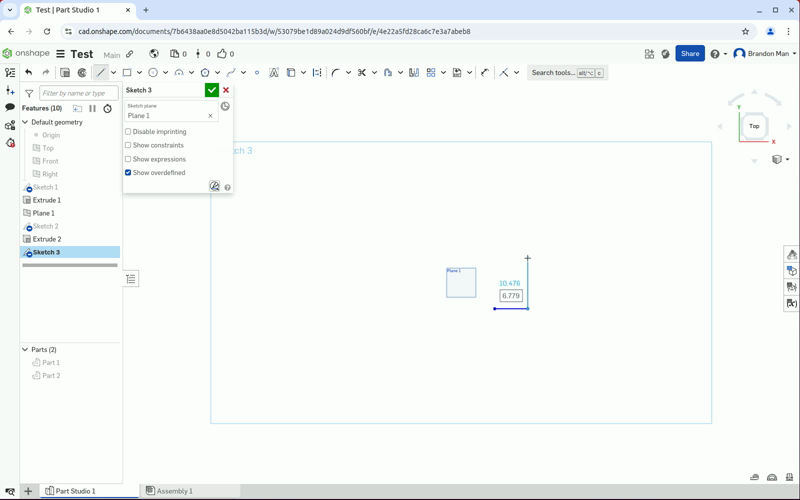
key_up(shift)
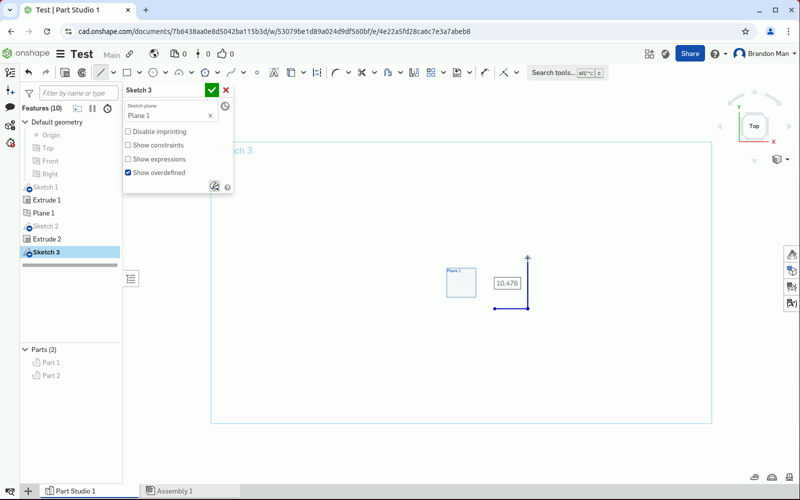
key_down(shift)
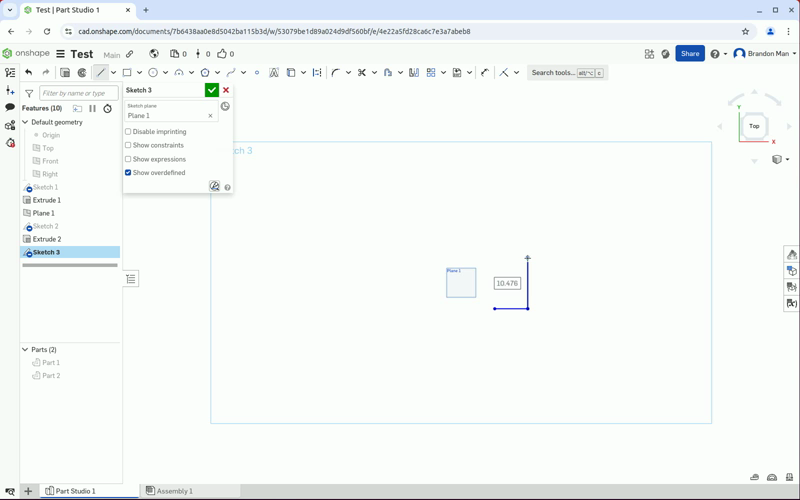
mouse_move(557, 257)
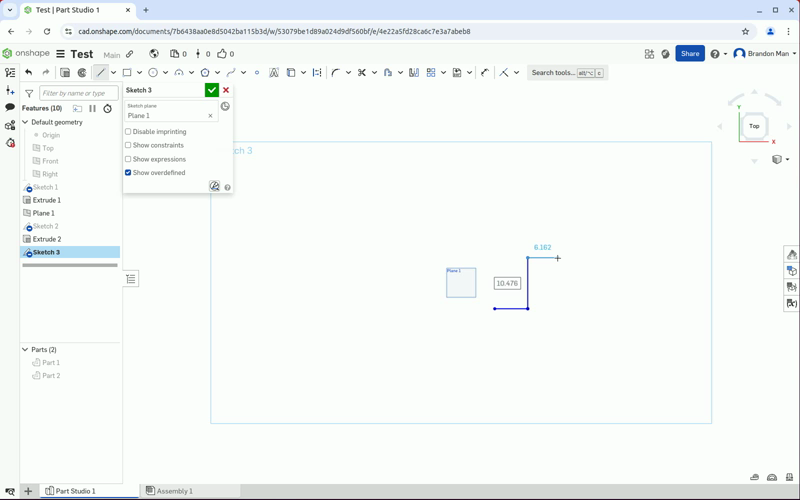
mouse_move(494, 257)
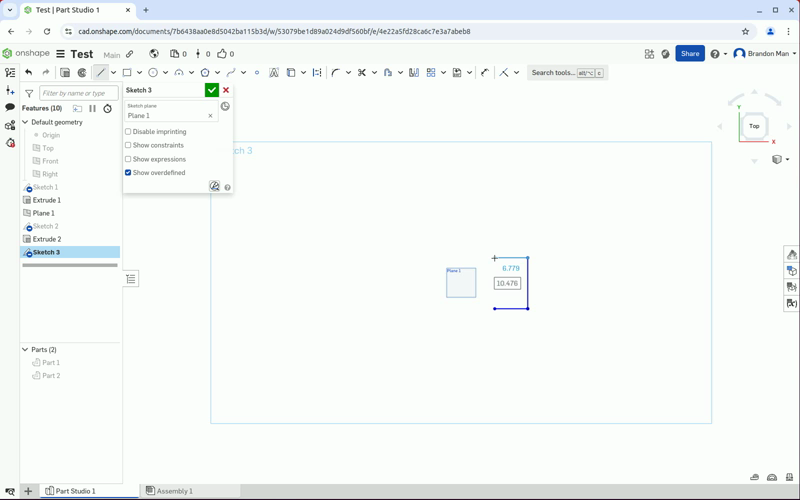
click(494, 257)
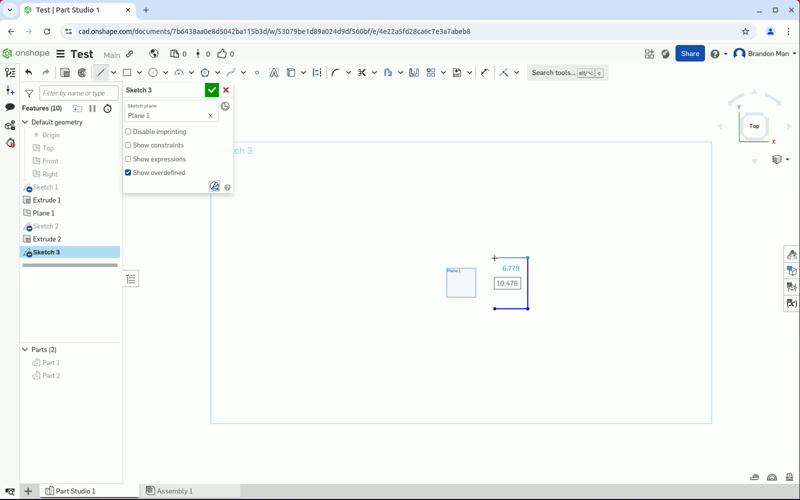
key_up(shift)
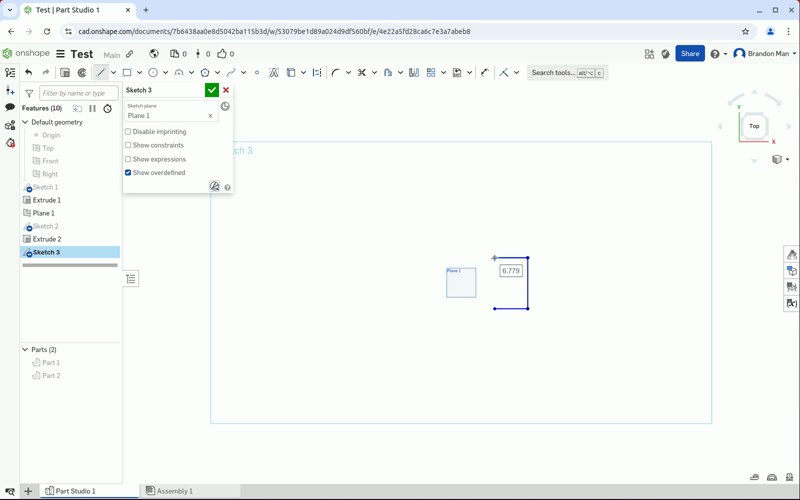
key_down(shift)
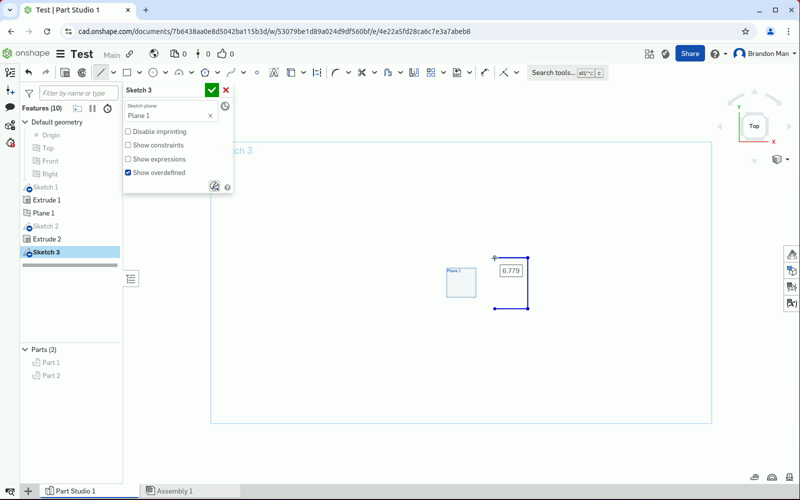
mouse_move(524, 257)
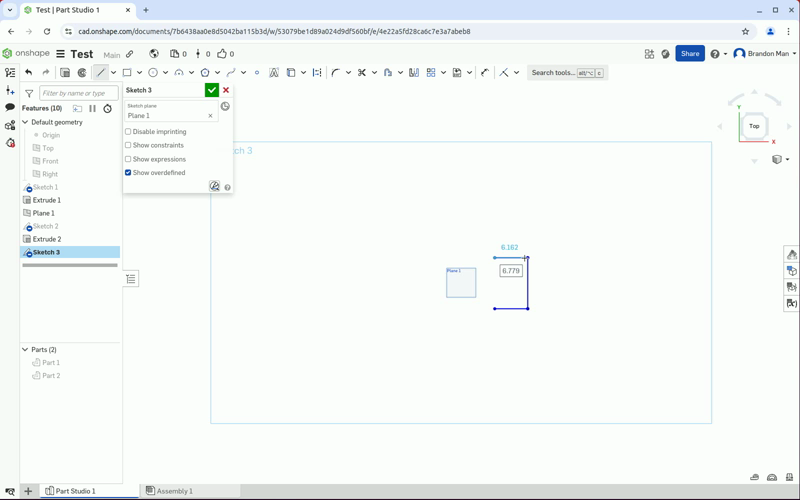
mouse_move(494, 282)
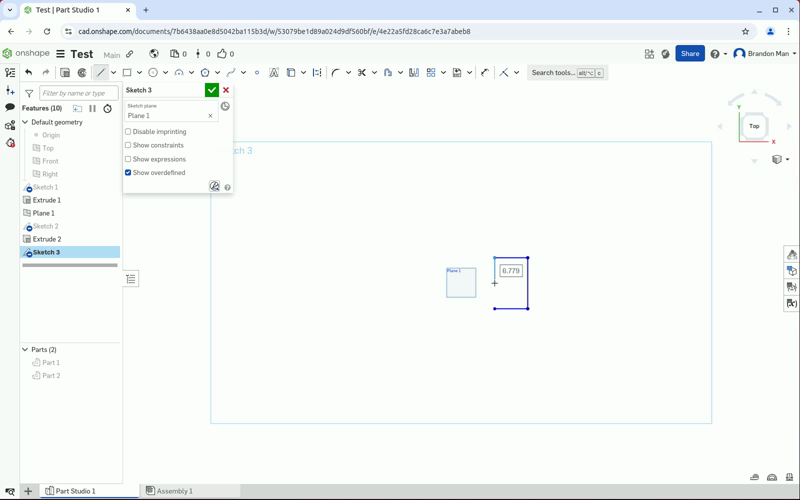
click(494, 282)
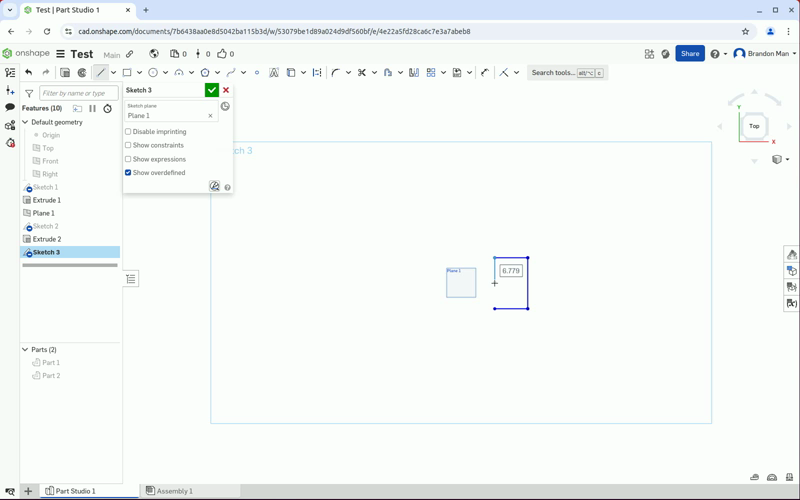
key_up(shift)
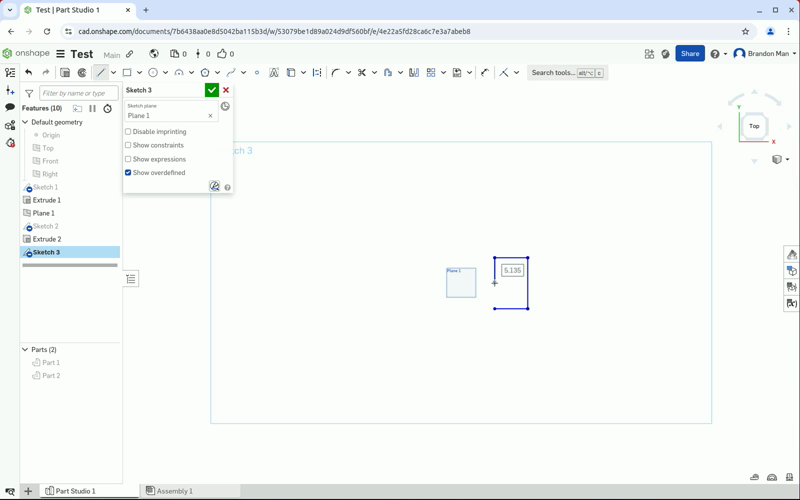
mouse_move(524, 282)
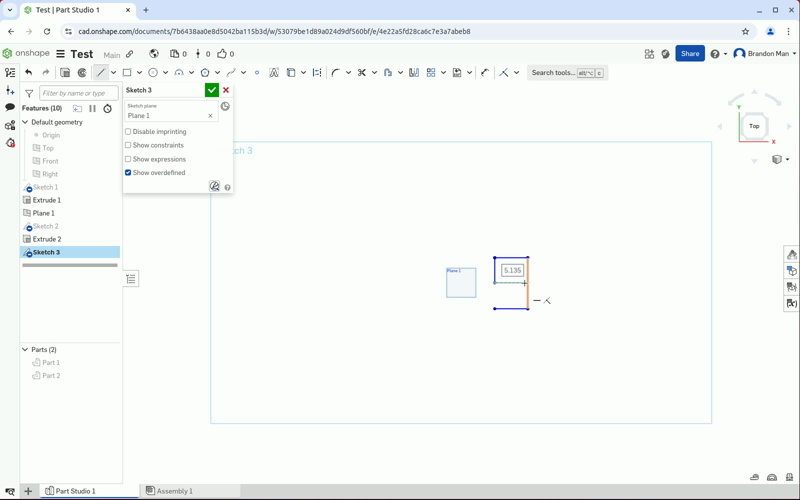
key_down(shift)
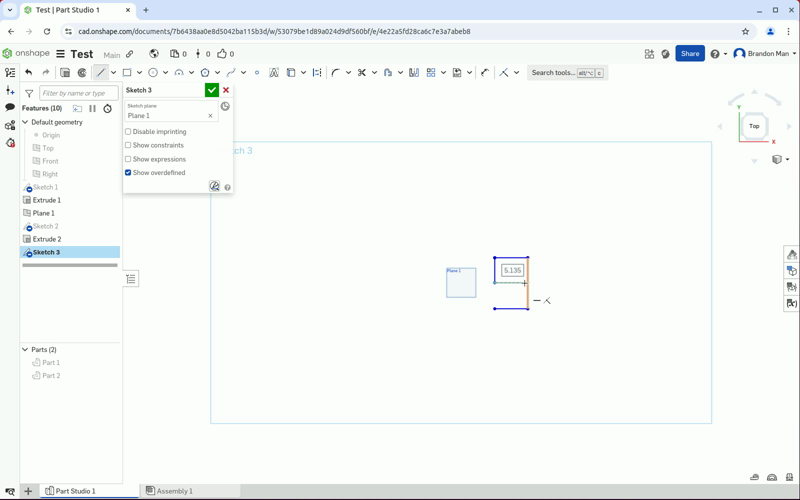
mouse_move(494, 308)
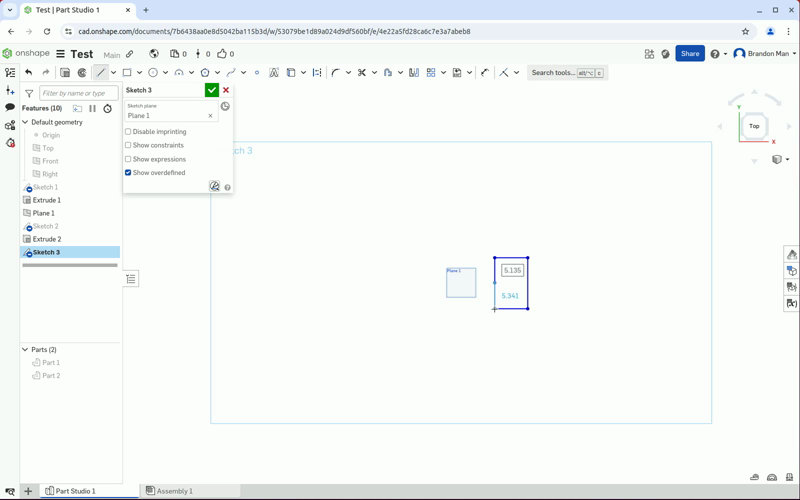
key_up(shift)
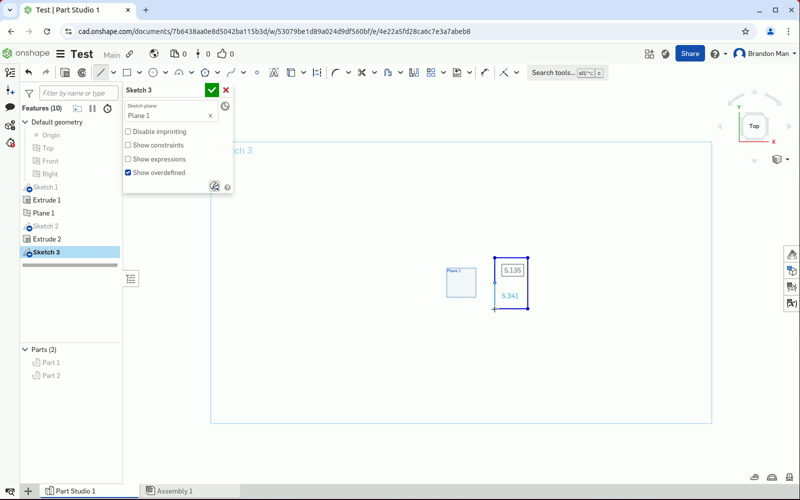
click(494, 308)
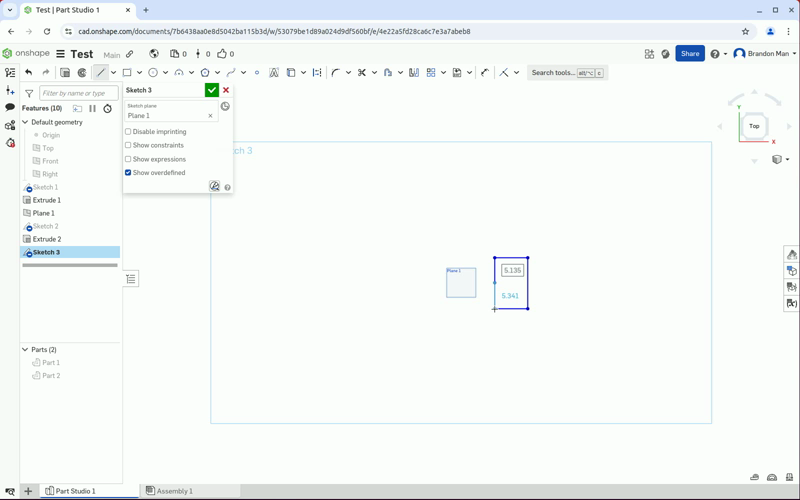
key(esc)
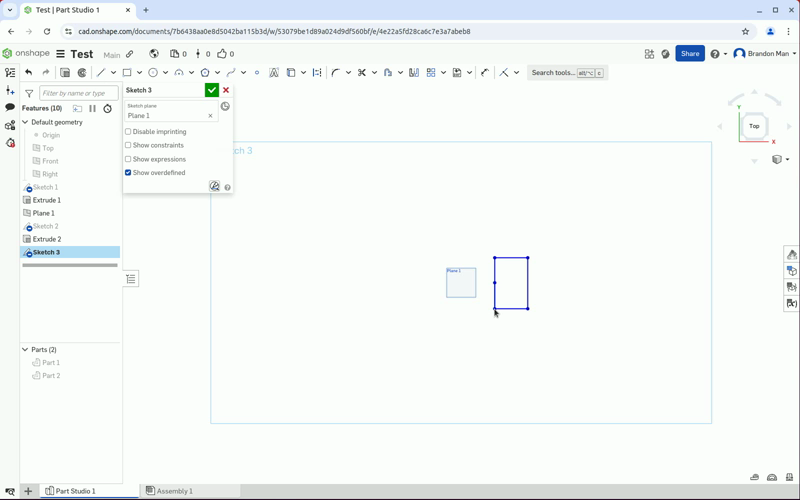
mouse_move(505, 305)
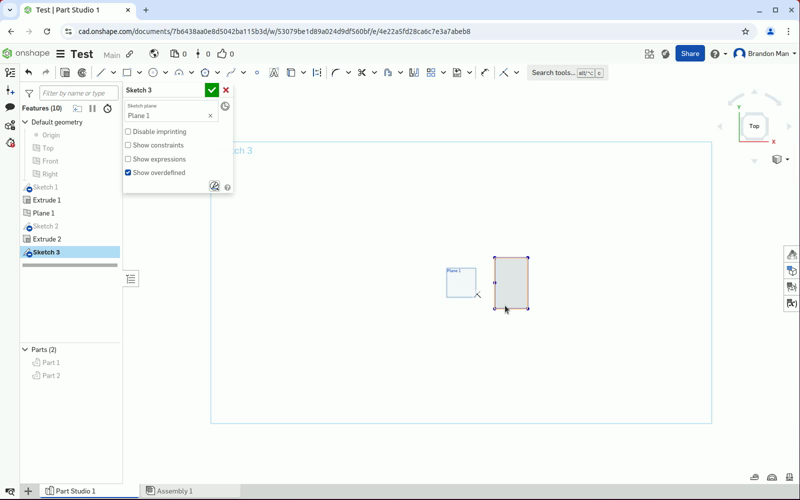
scroll(6)
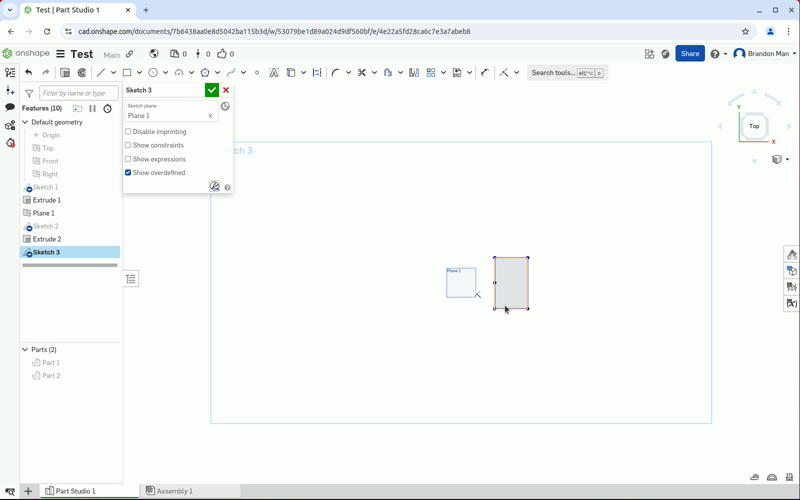
scroll(6)
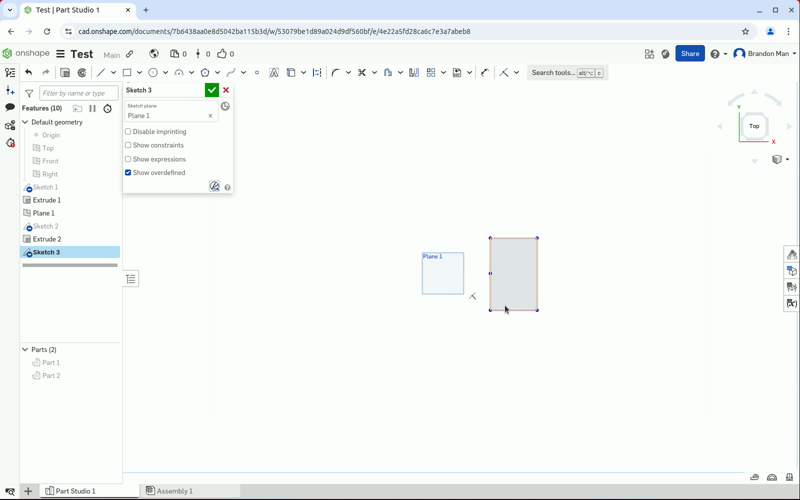
scroll(6)
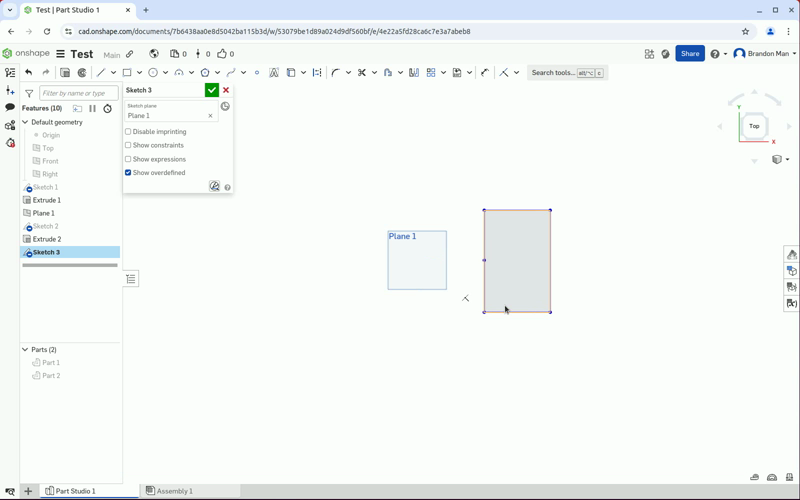
scroll(6)
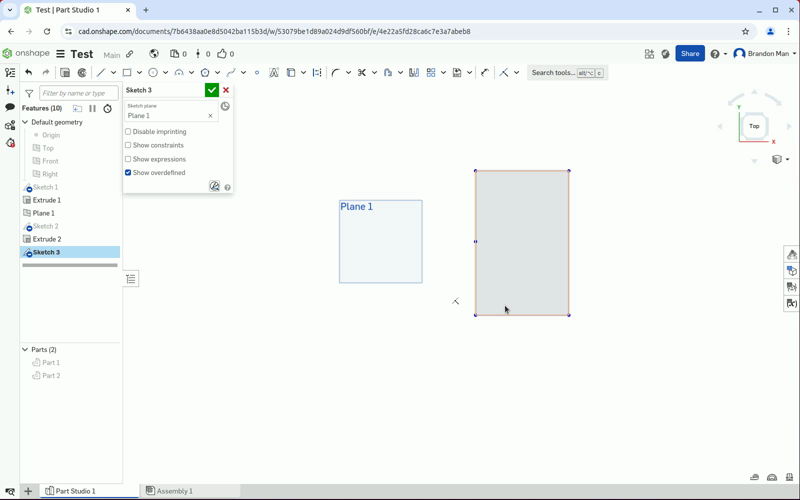
scroll(6)
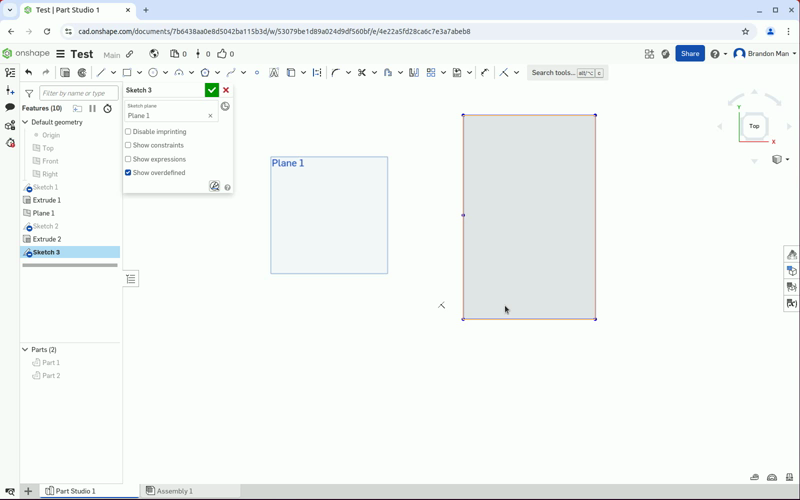
scroll(6)
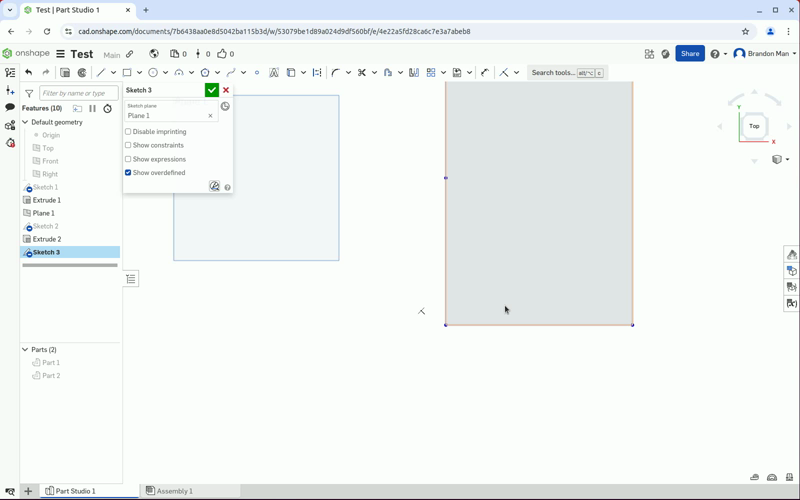
scroll(6)
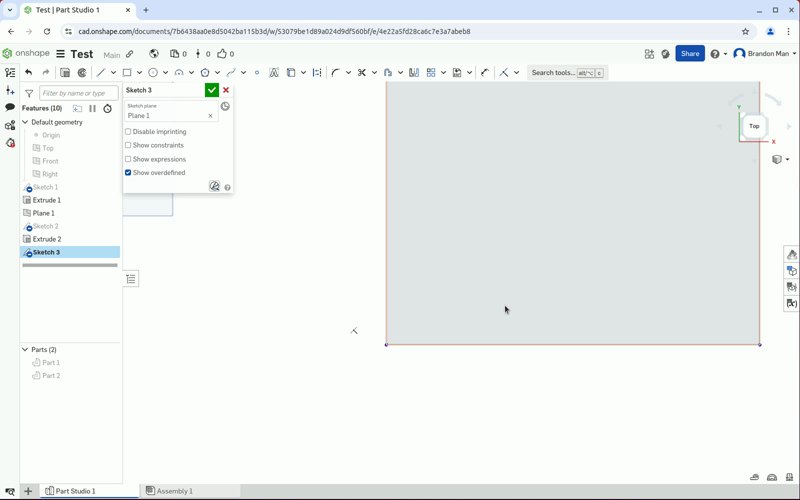
click(505, 305)
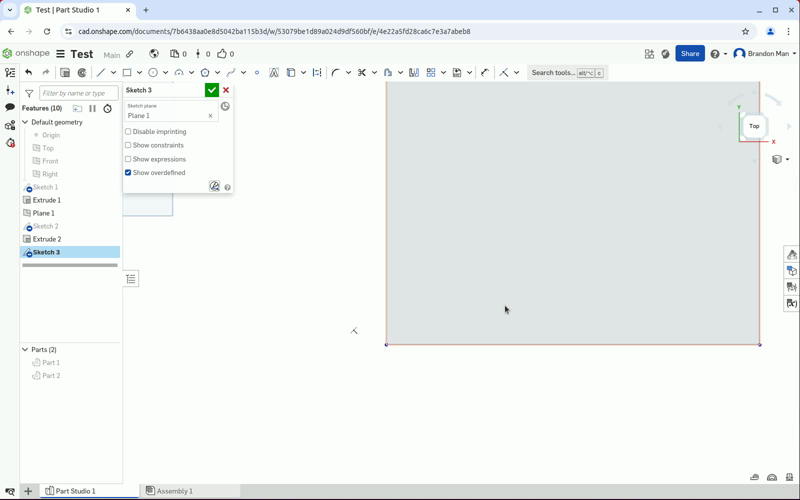
scroll(-6)
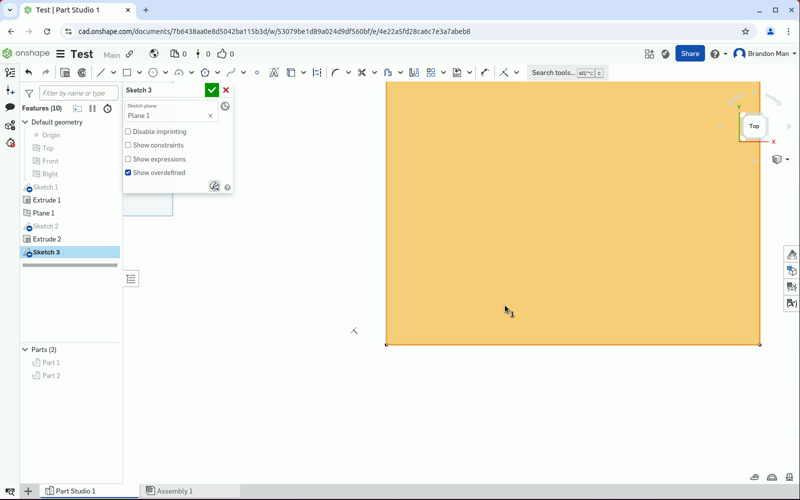
scroll(-6)
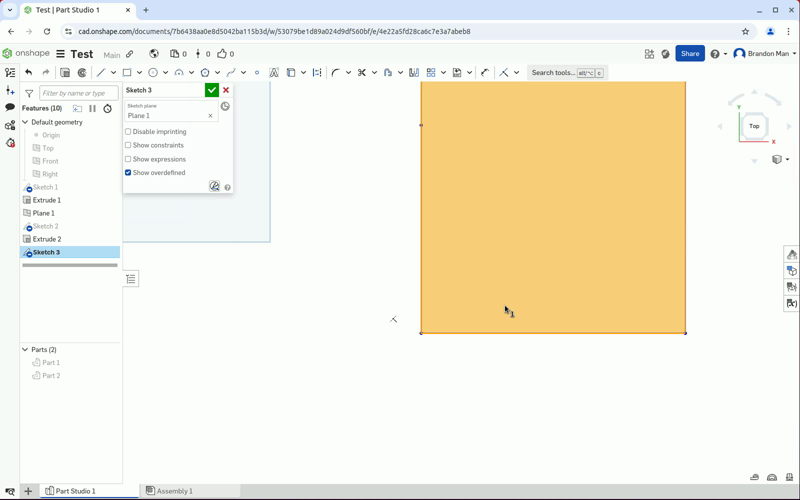
scroll(-6)
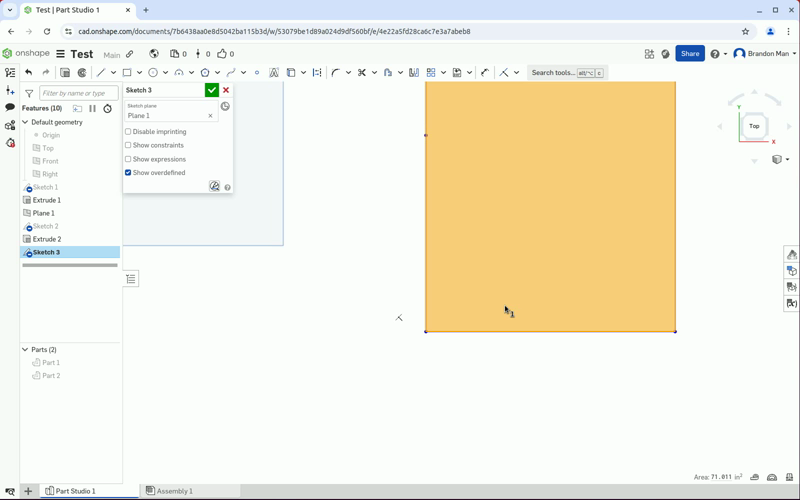
scroll(-6)
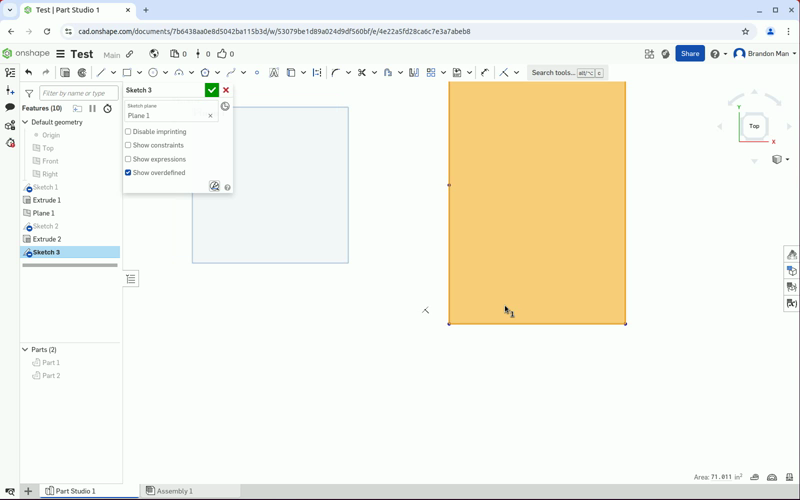
scroll(-6)
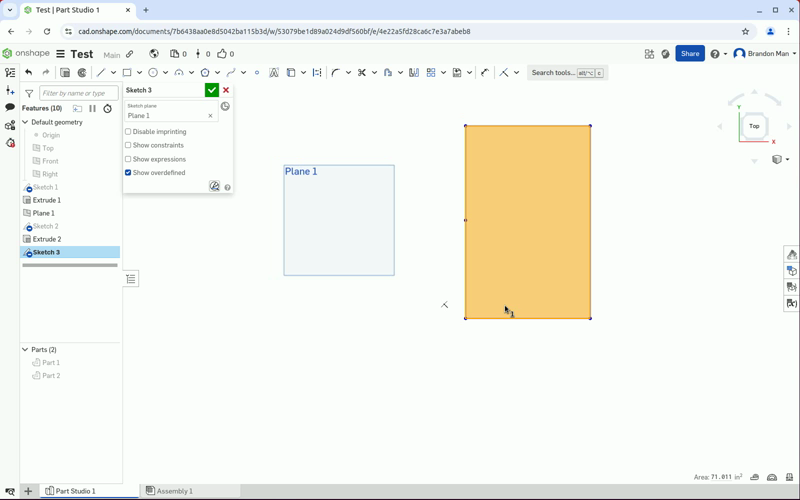
scroll(-6)
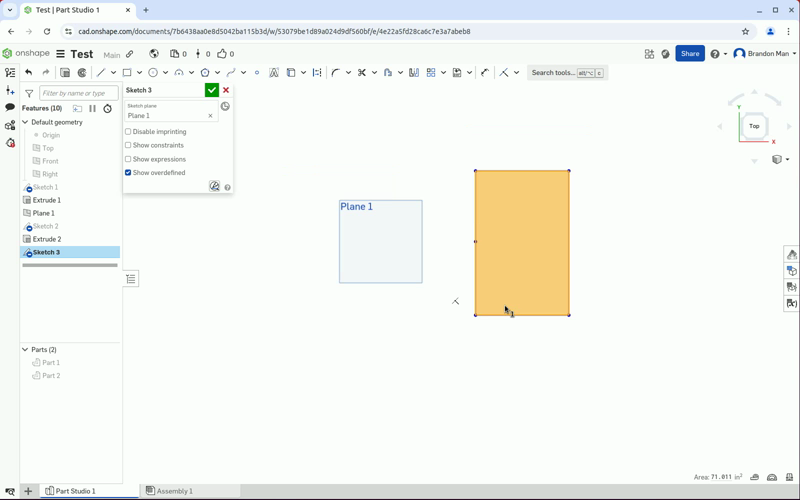
scroll(-6)
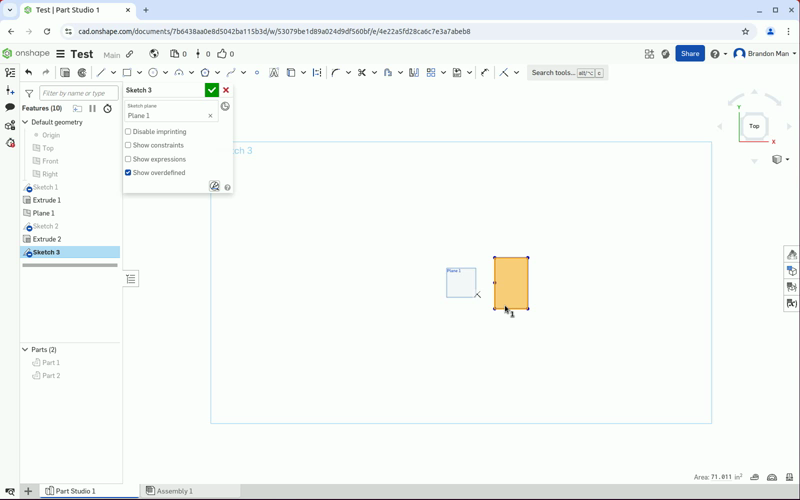
mouse_move(73, 352)
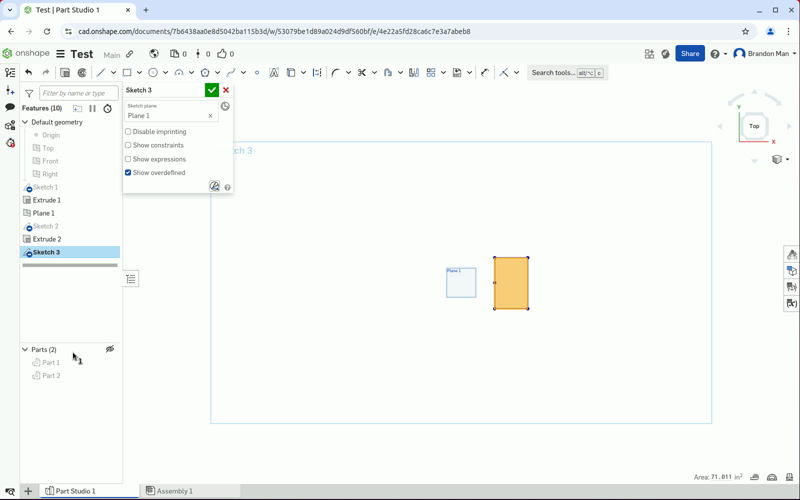
key(shift+y)
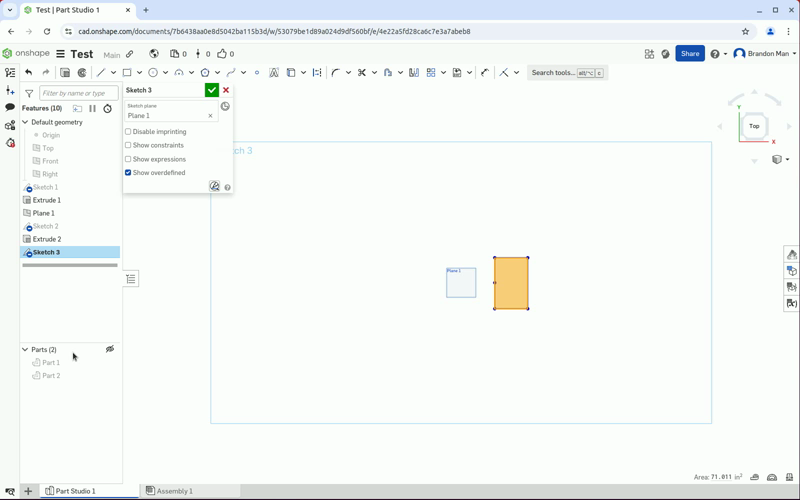
key(shift+e)
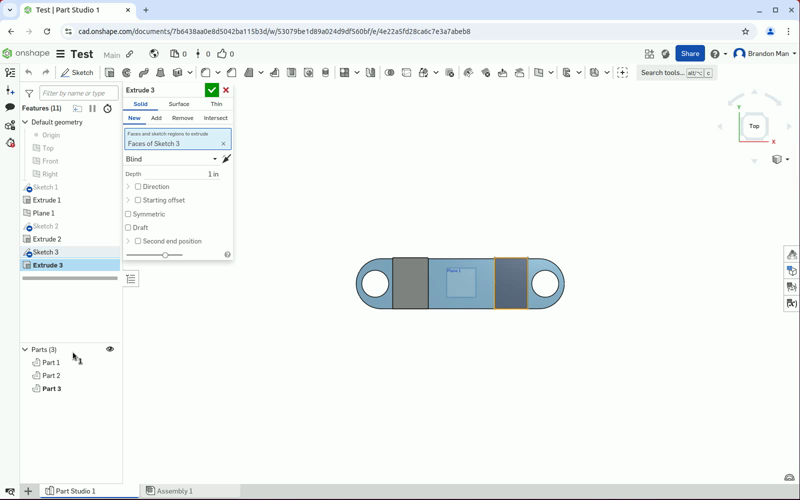
mouse_move(143, 106)
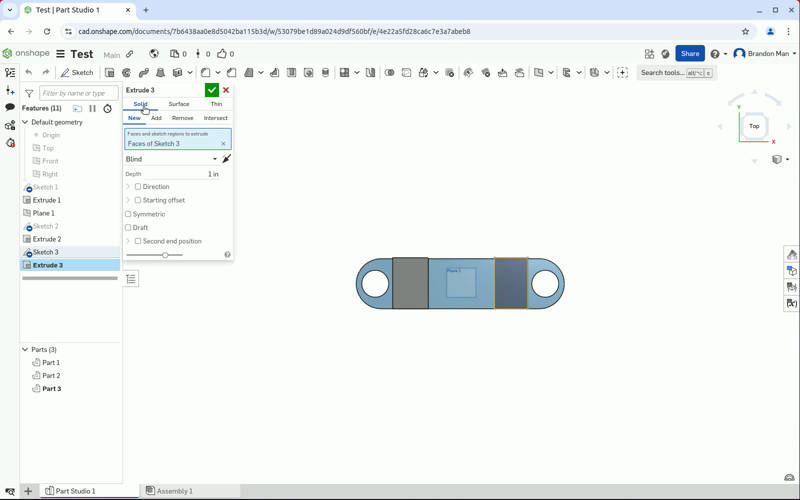
click(143, 106)
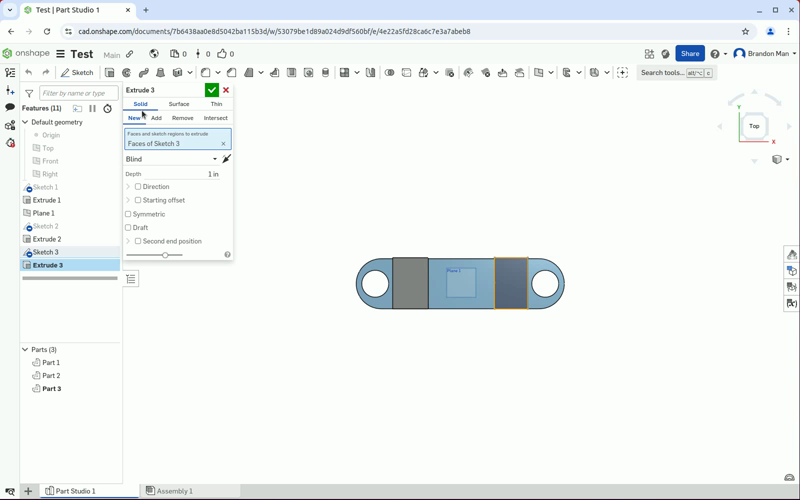
mouse_move(137, 120)
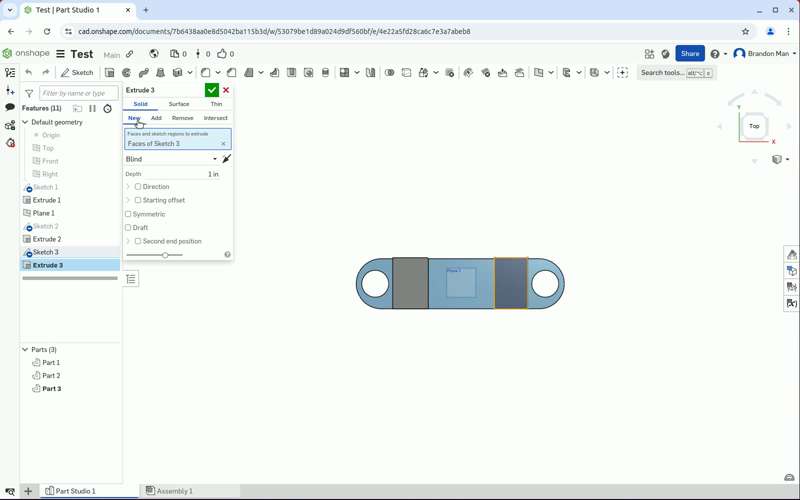
click(137, 120)
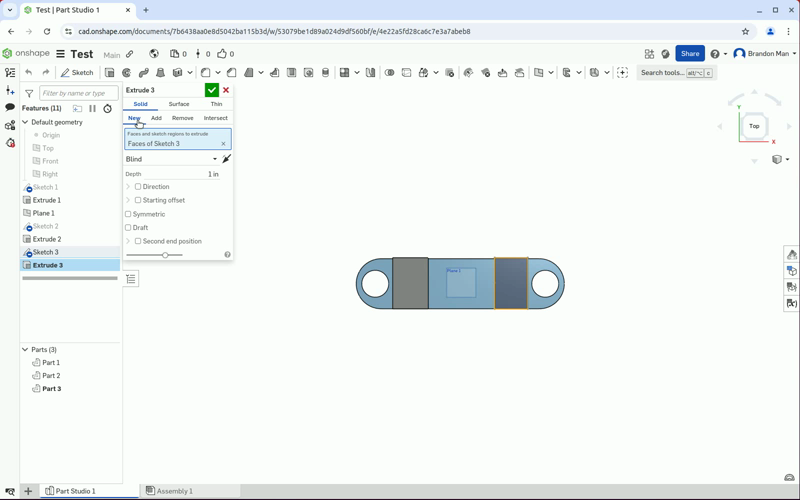
key(tab, 4)
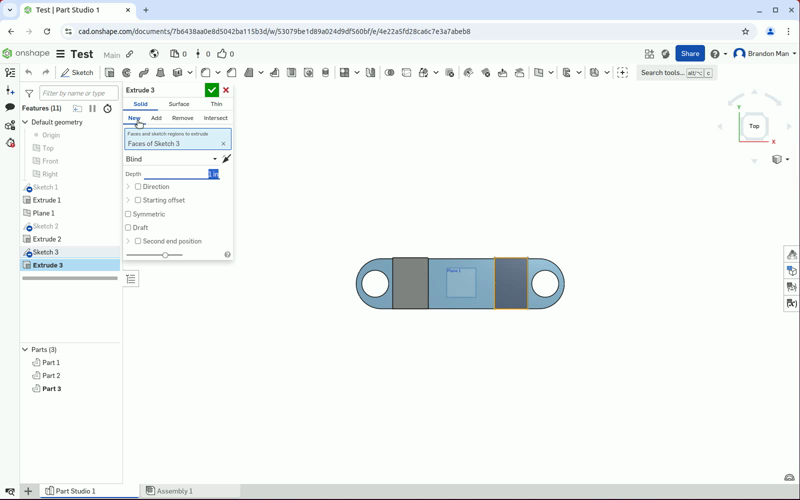
text(17.813)
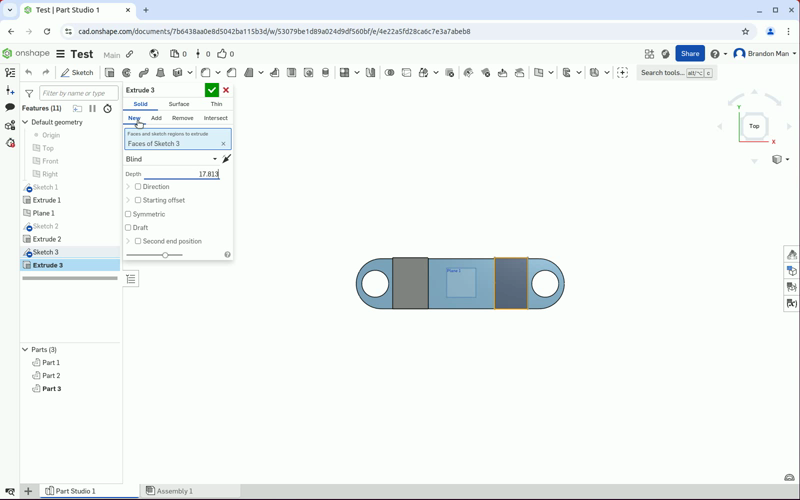
key(enter)
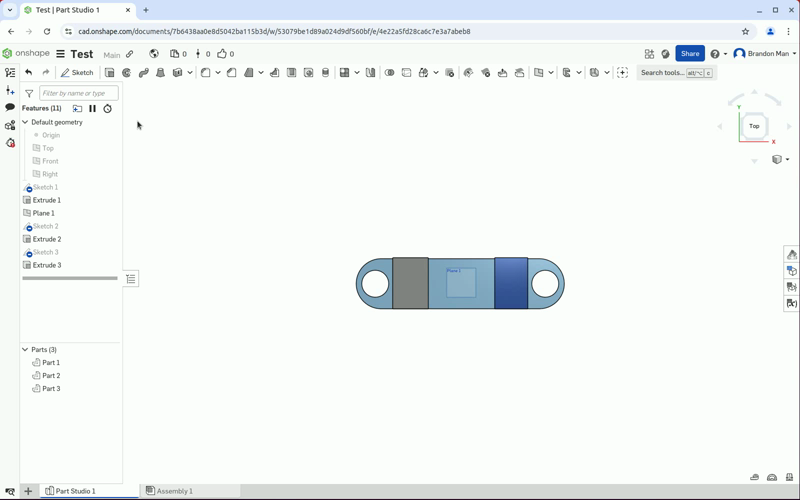
key(shift+h)
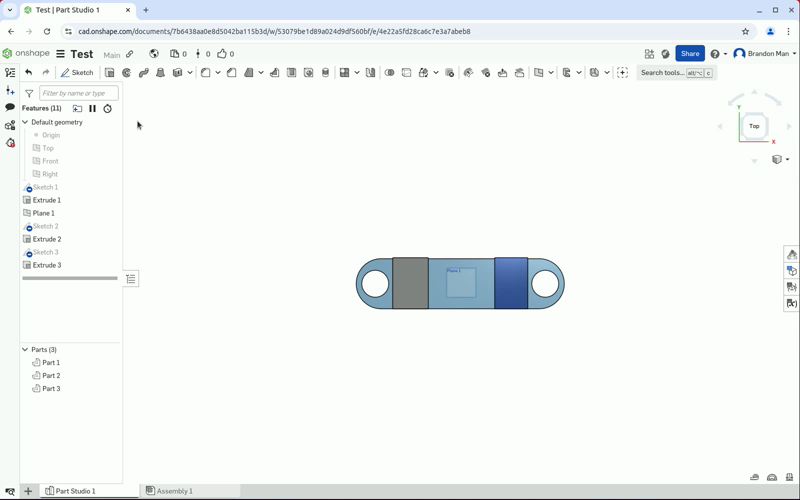
key(shift+h)
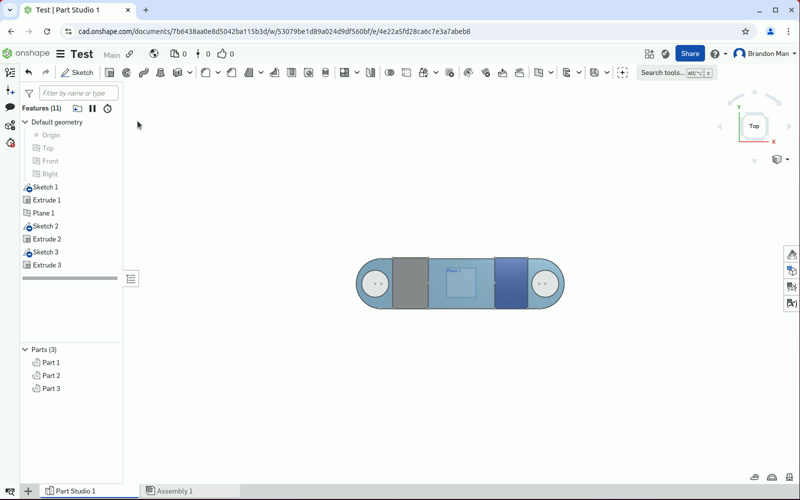
key(shift+7)
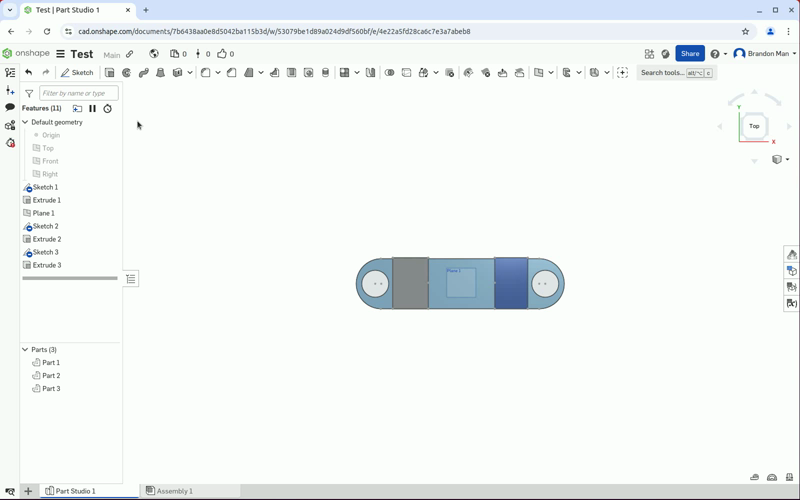
key(up, 3)
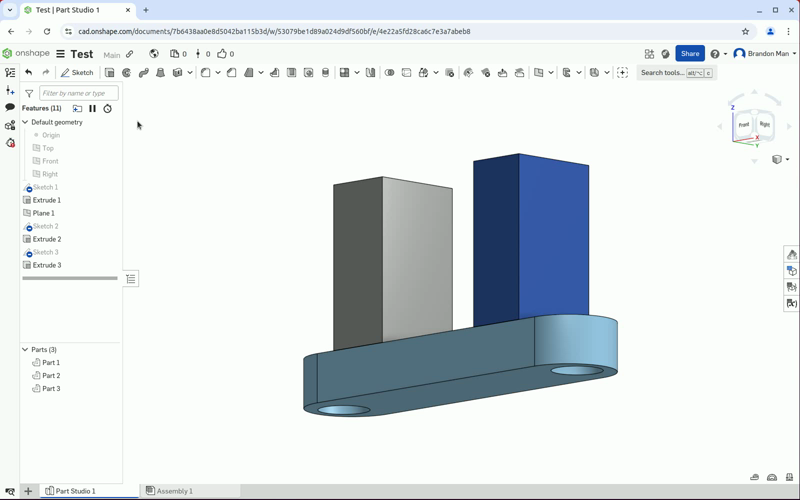
key(left, 3)
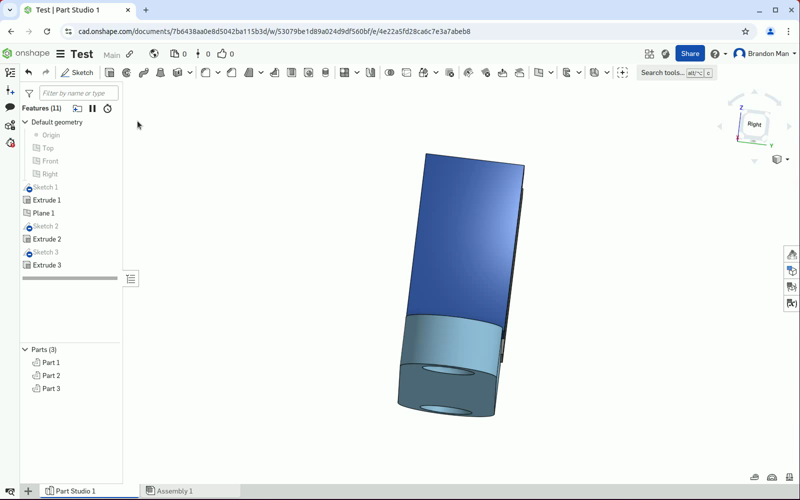
key(right, 3)
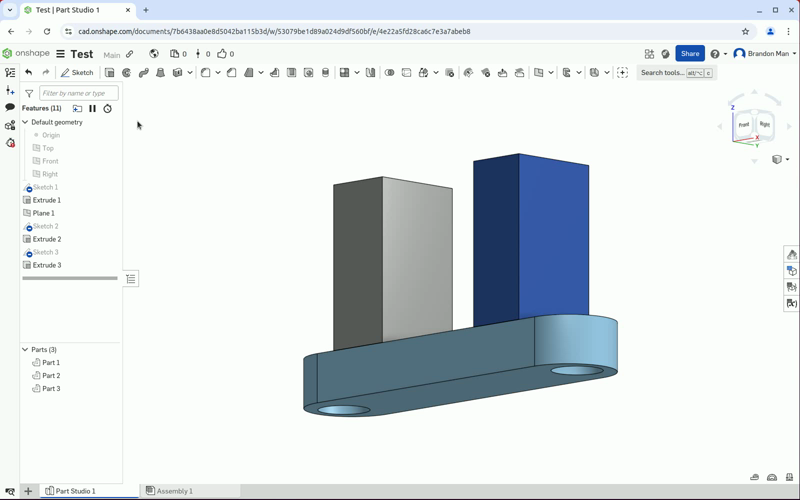
key(down, 3)
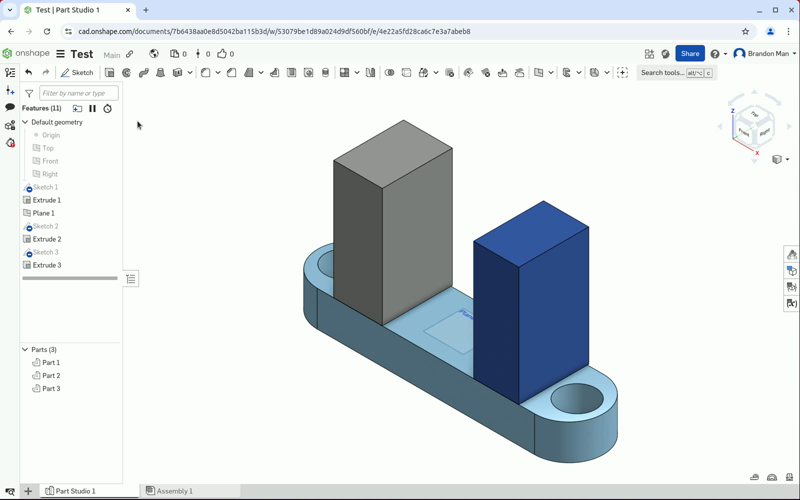
mouse_move(73, 189)
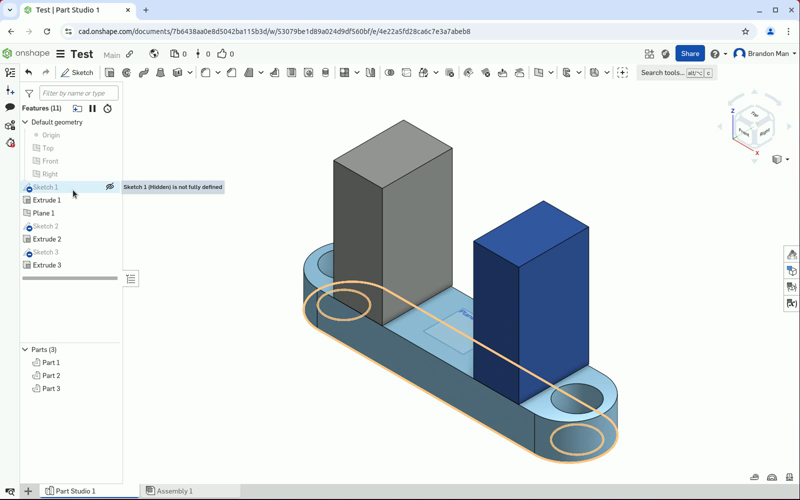
click(73, 189)